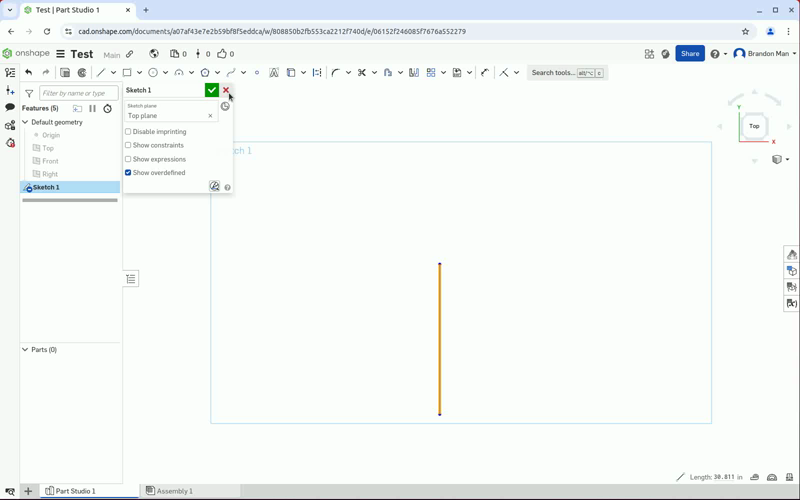
key(shift+h)
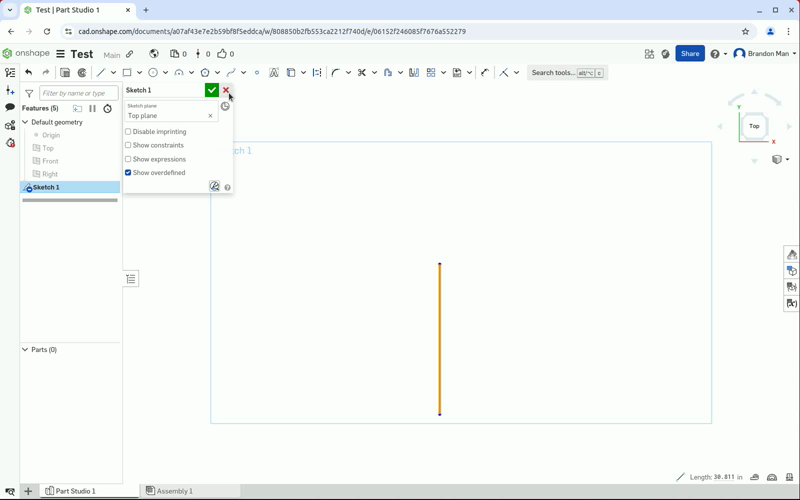
key(shift+s)
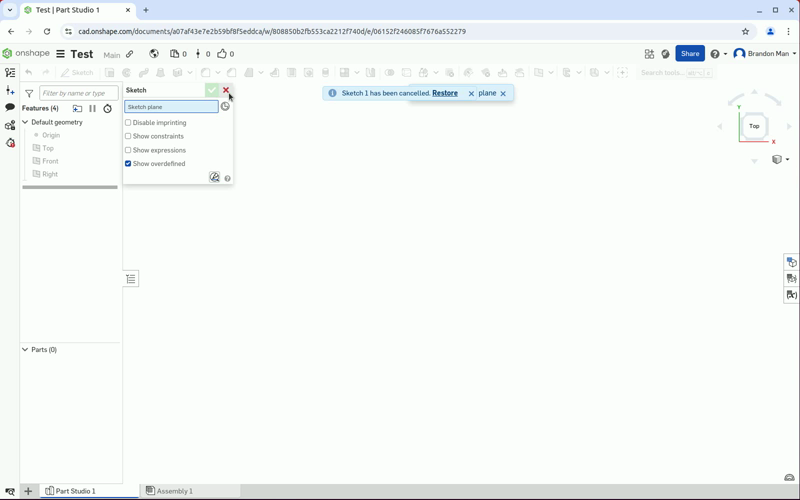
mouse_move(73, 150)
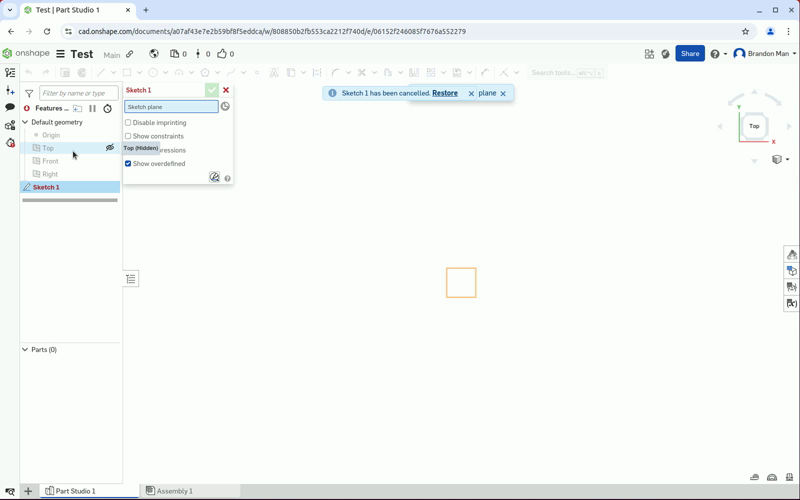
click(73, 150)
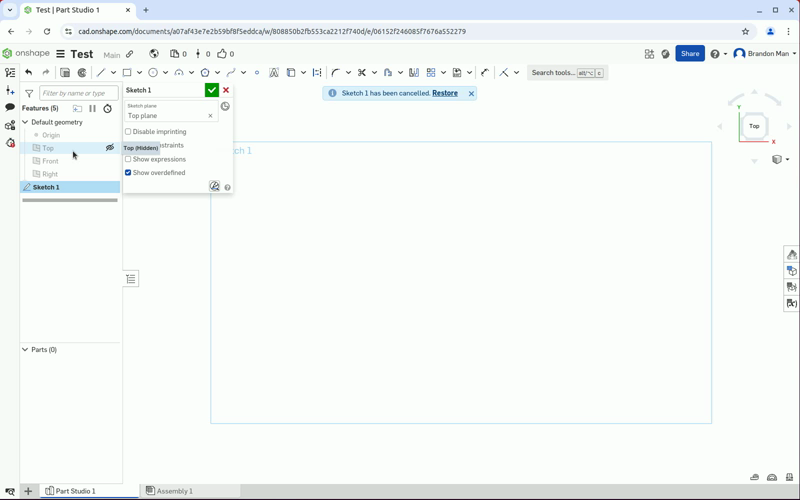
mouse_move(73, 352)
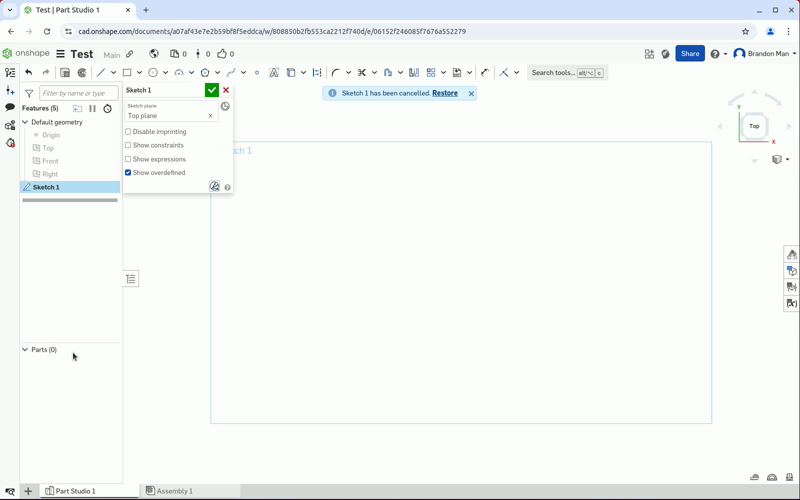
key(y)
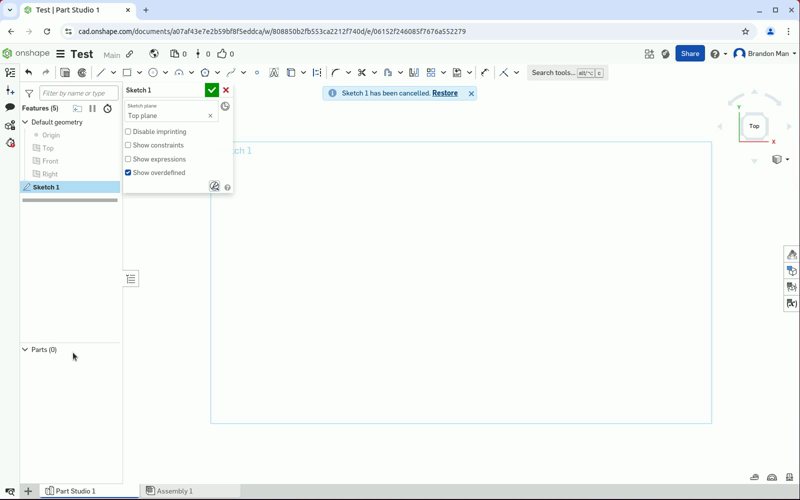
key(c)
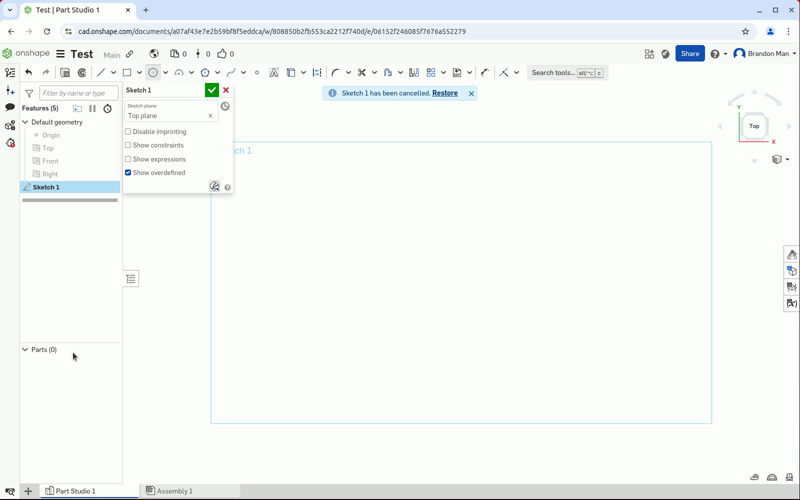
key_down(shift)
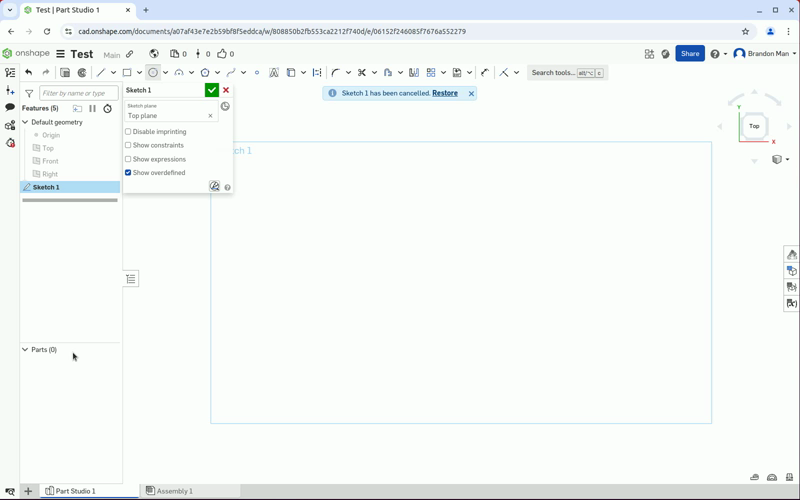
mouse_move(461, 282)
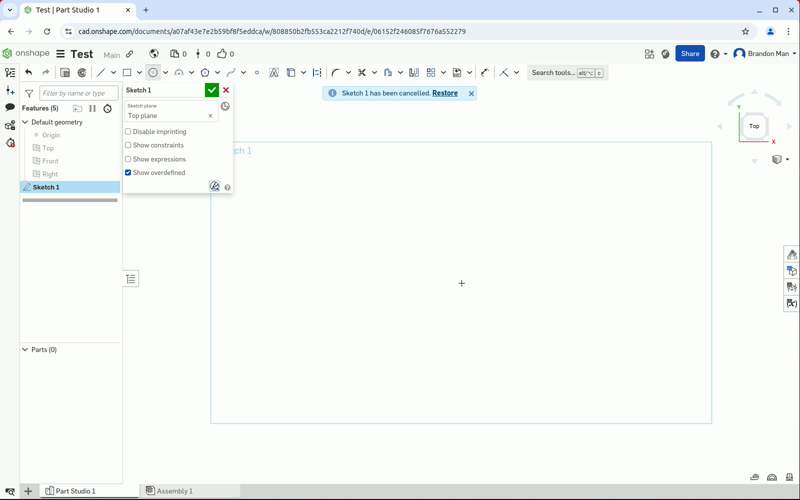
click(461, 282)
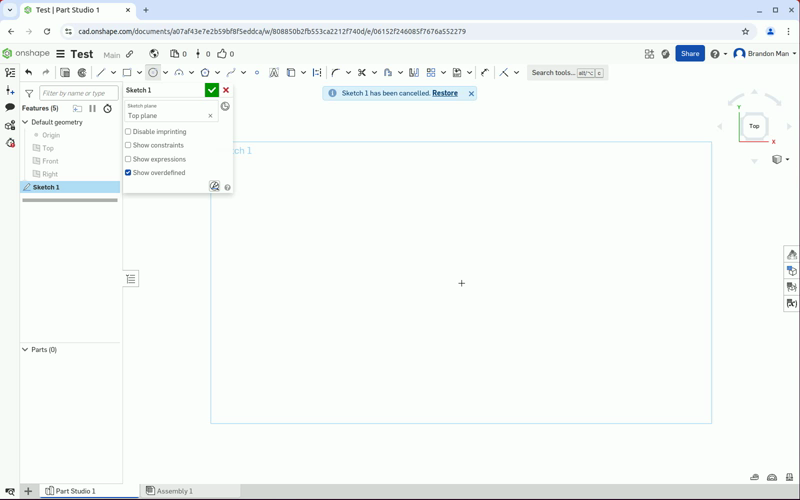
key_up(shift)
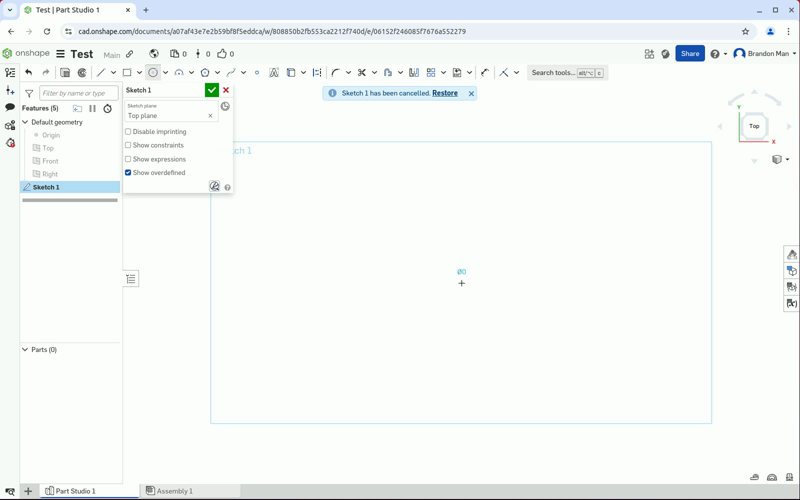
mouse_move(501, 282)
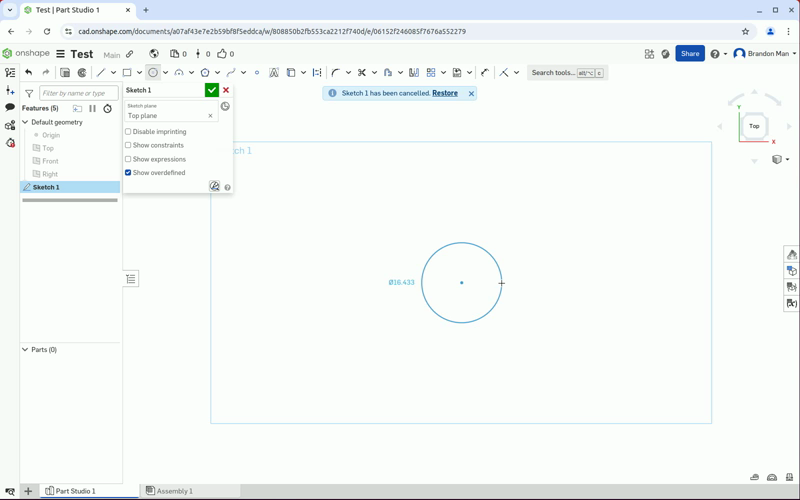
click(501, 282)
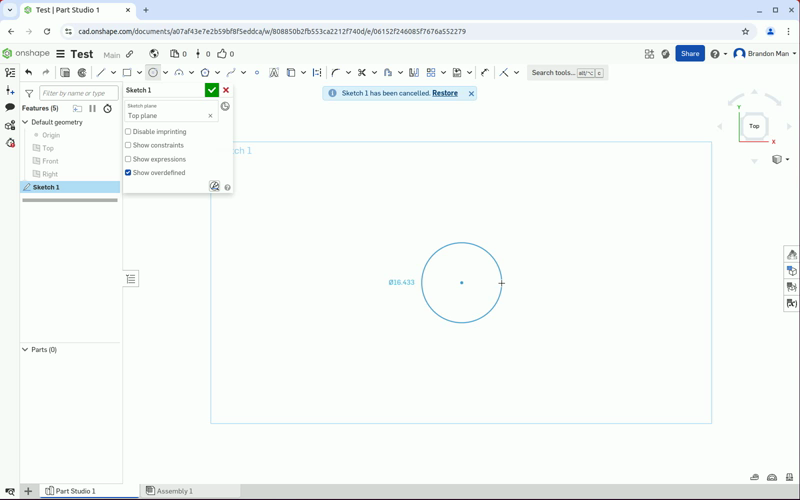
key(esc)
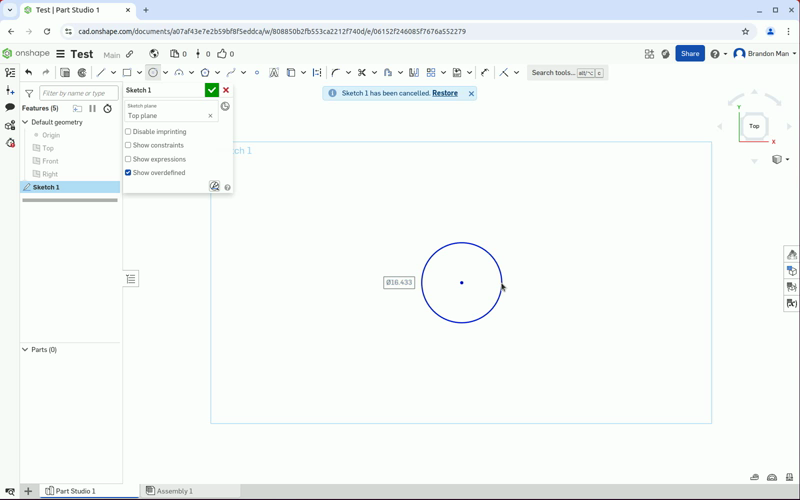
mouse_move(433, 287)
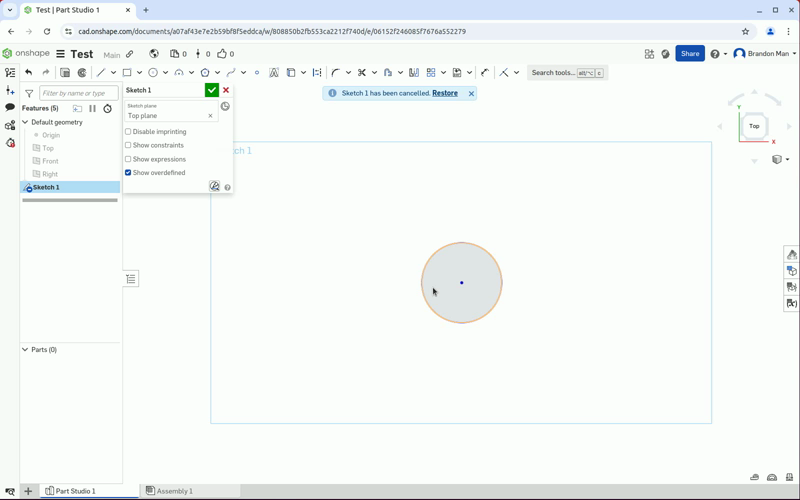
click(433, 287)
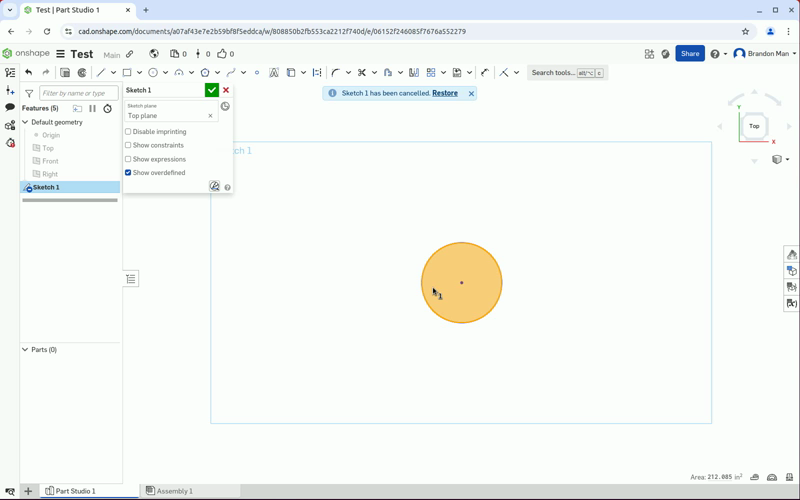
mouse_move(73, 352)
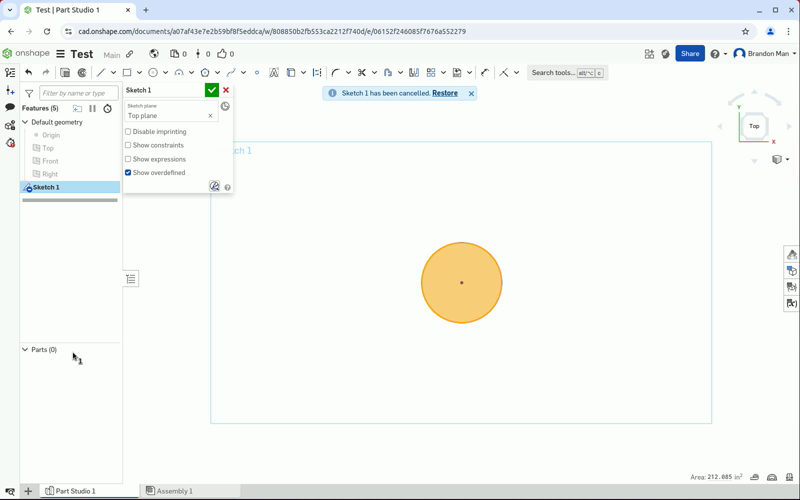
key(shift+y)
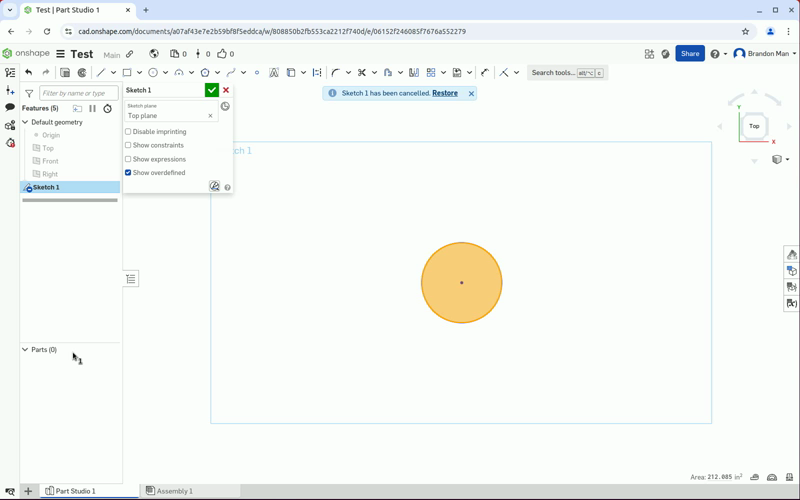
key(shift+e)
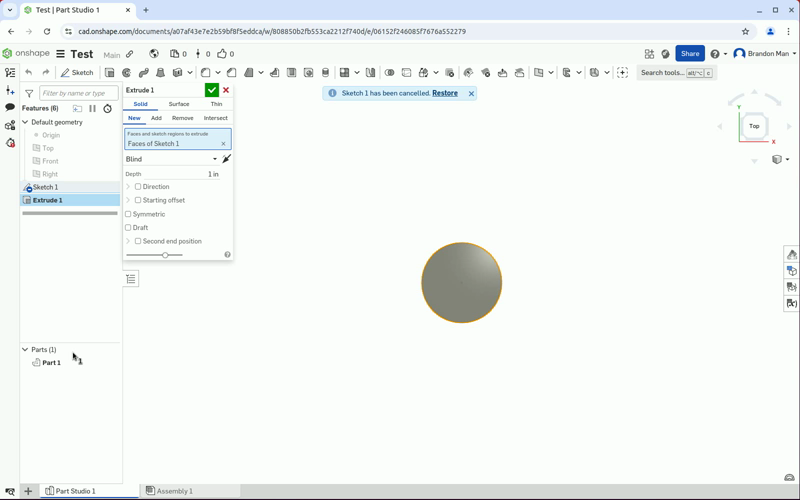
mouse_move(143, 106)
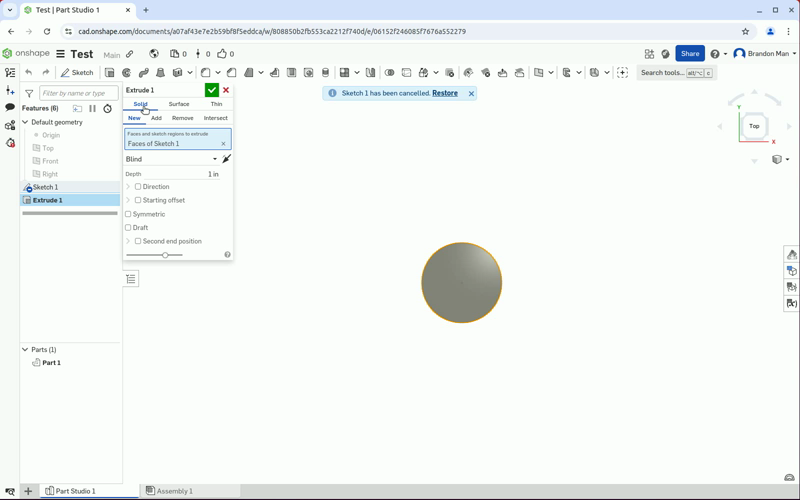
click(143, 106)
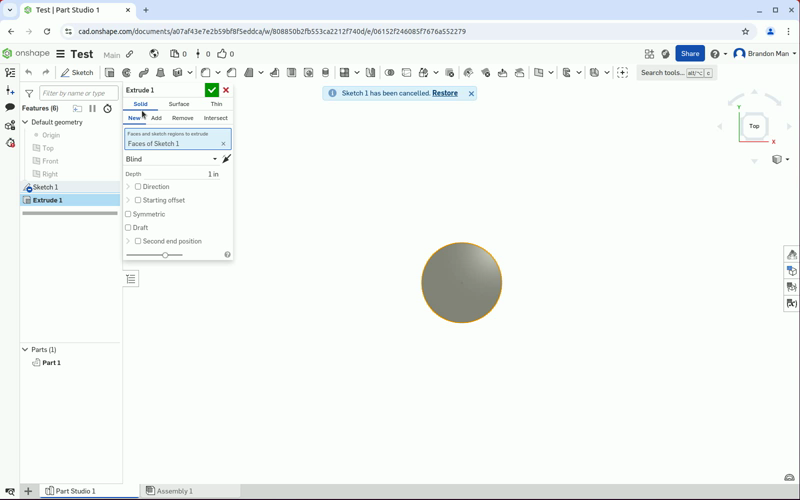
mouse_move(137, 120)
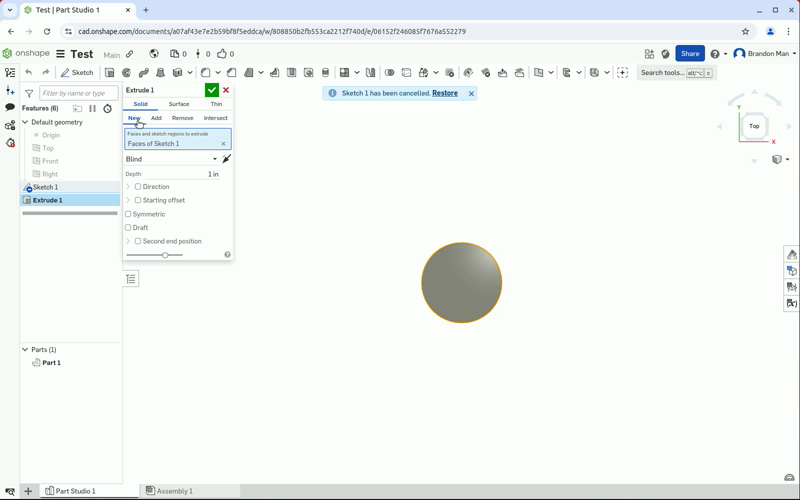
click(137, 120)
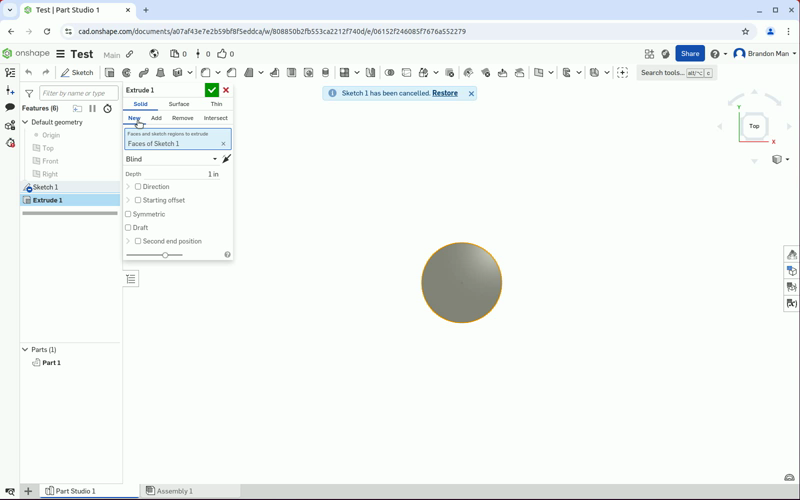
key(tab, 4)
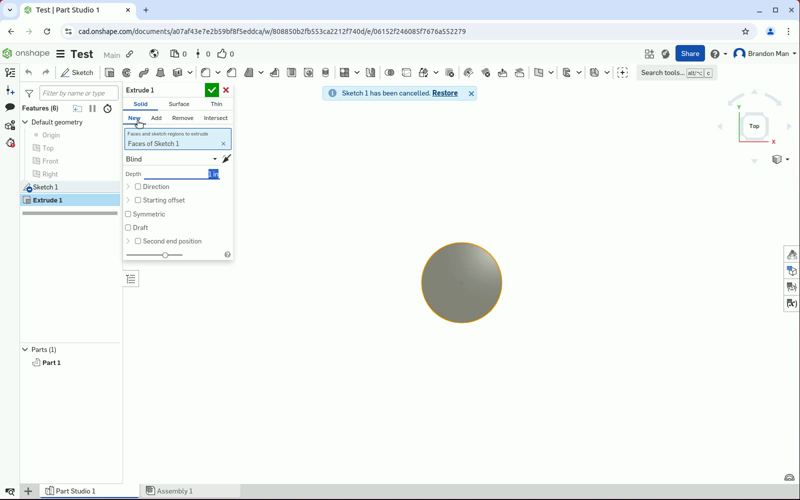
text(6.258)
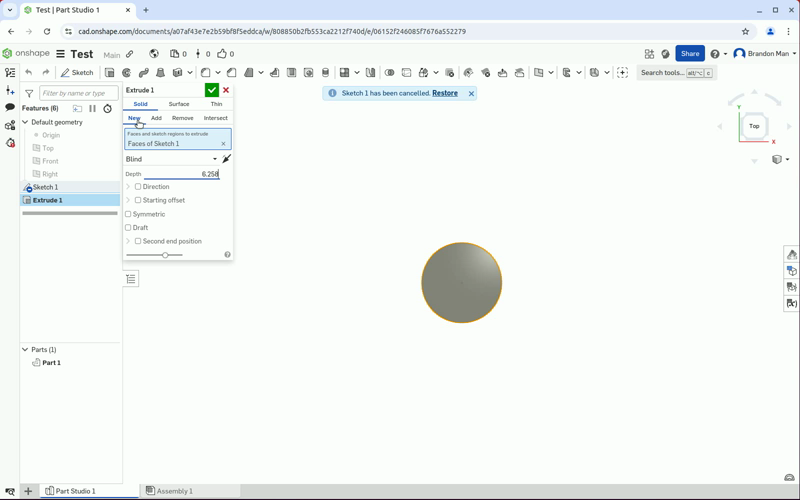
key(enter)
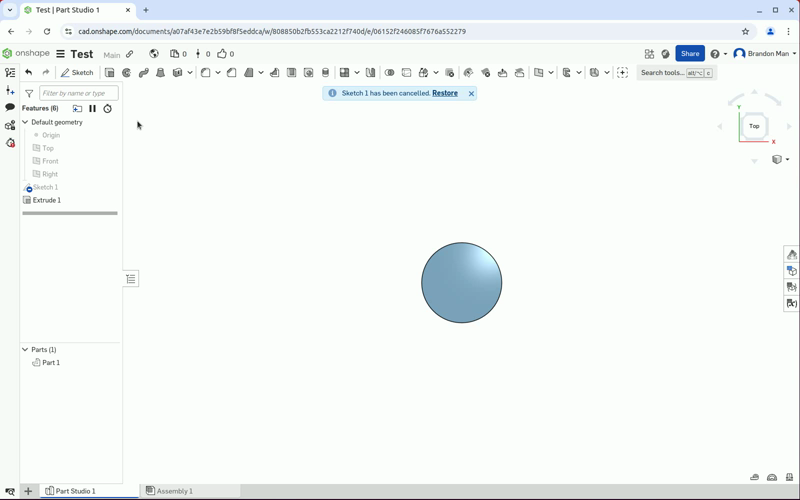
key(shift+h)
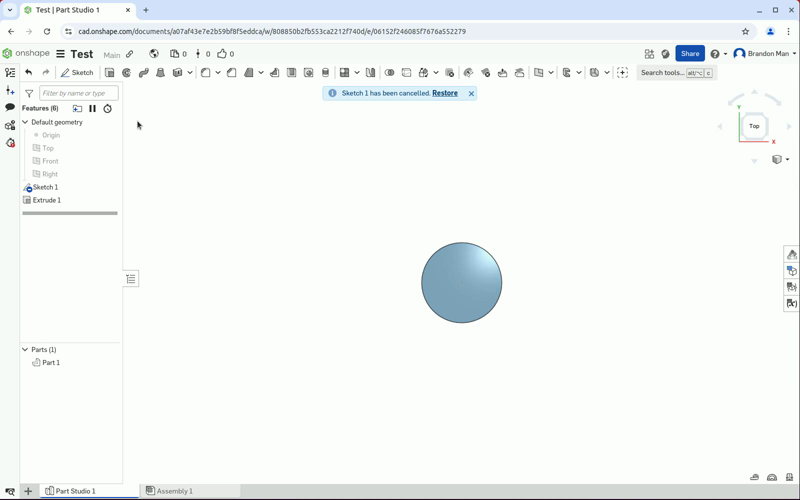
key(shift+h)
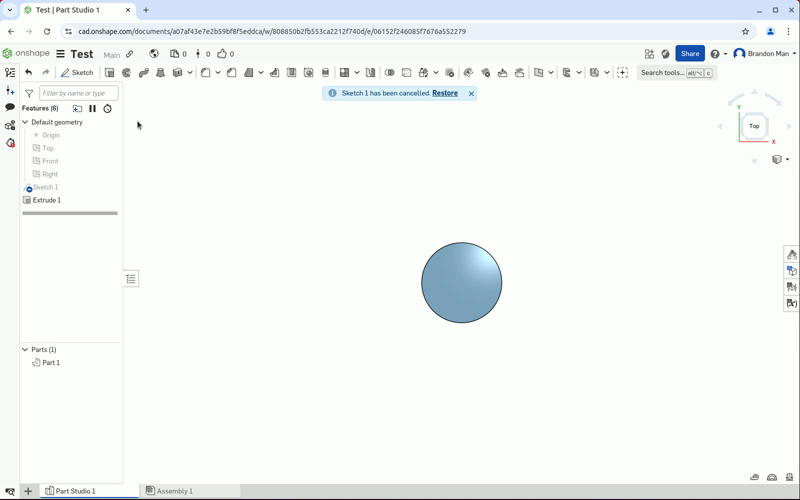
mouse_move(73, 189)
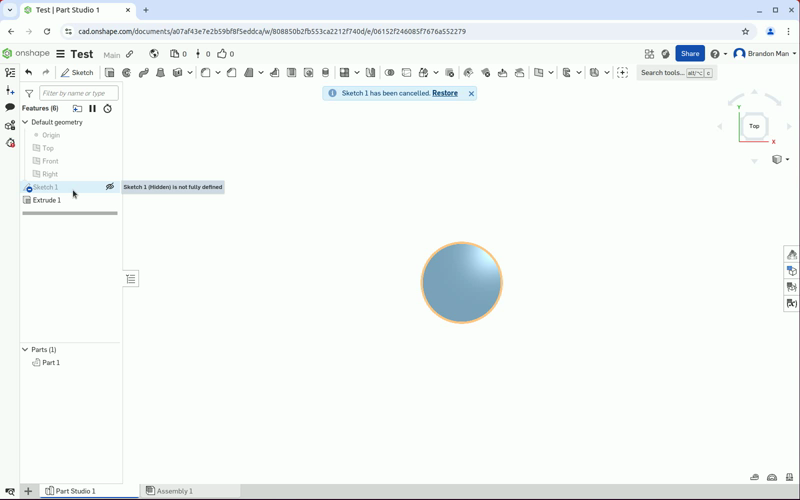
click(73, 189)
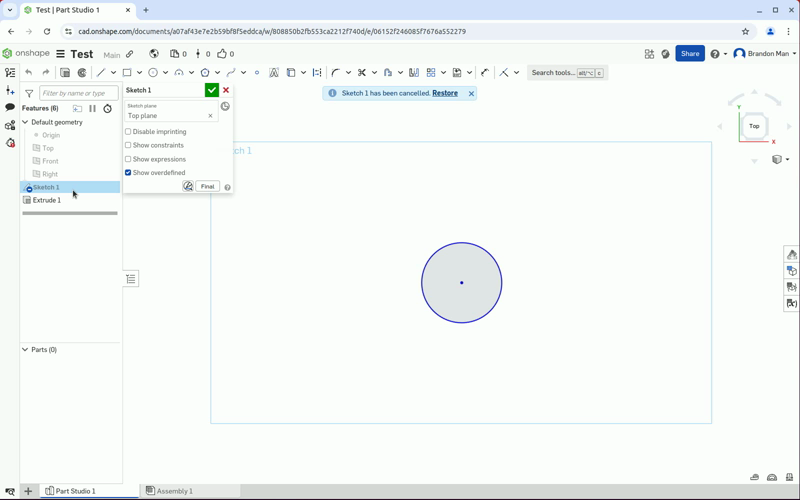
mouse_move(229, 92)
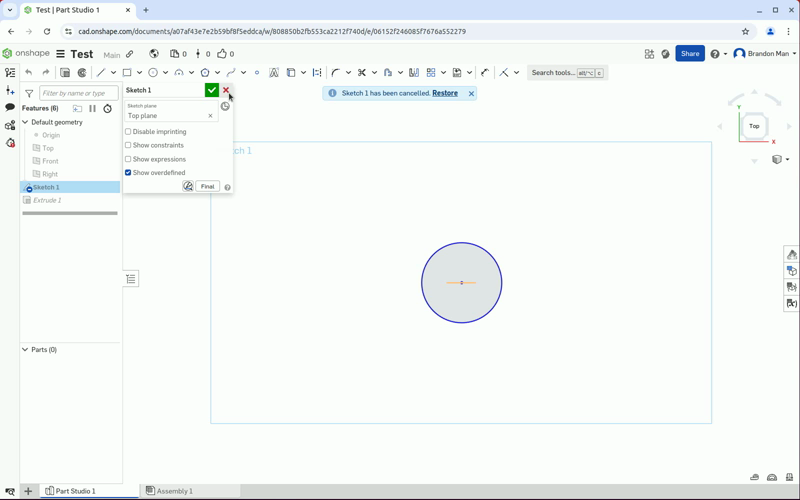
click(229, 92)
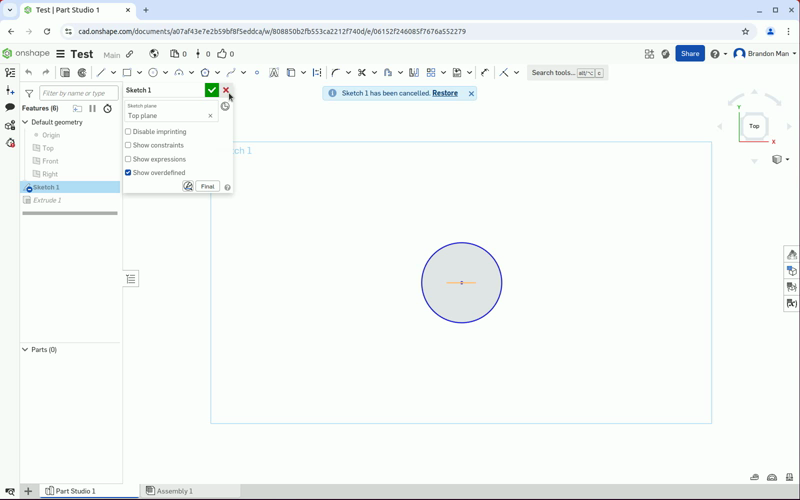
key(shift+s)
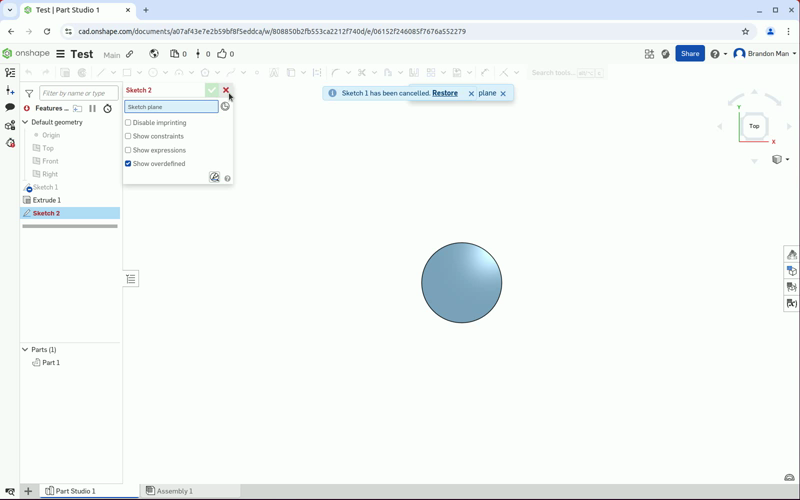
mouse_move(73, 150)
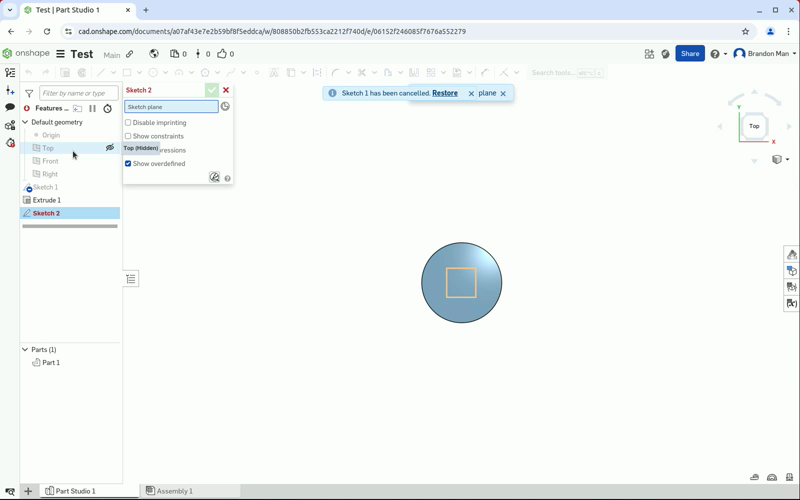
click(73, 150)
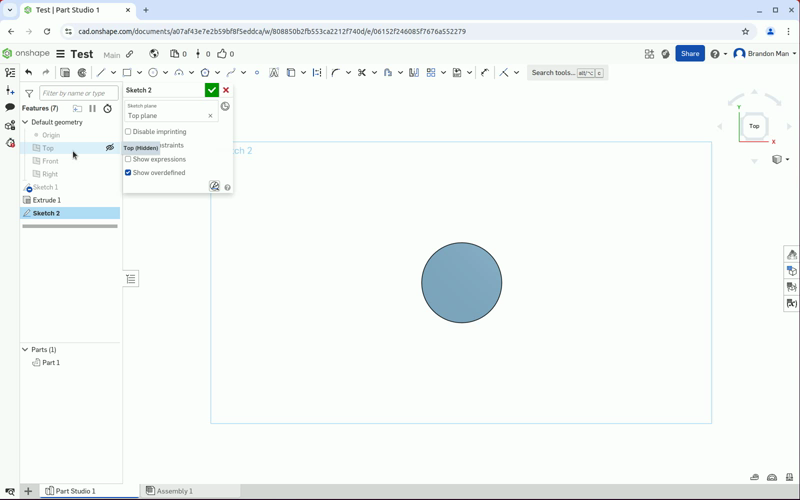
mouse_move(73, 352)
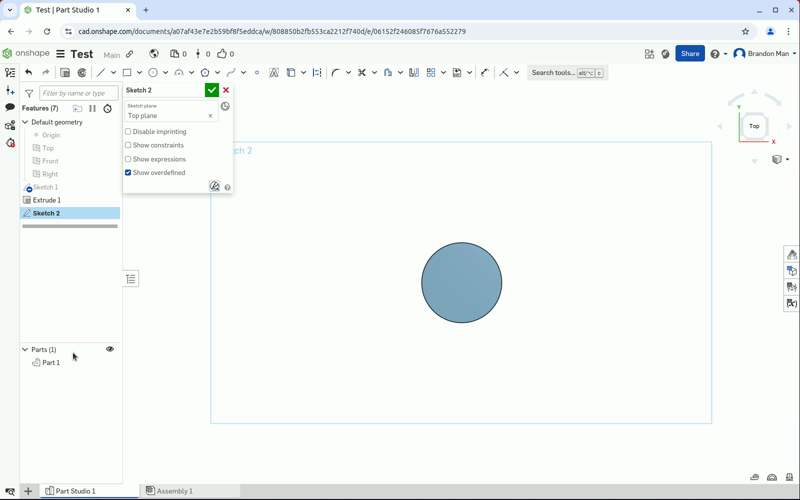
key(y)
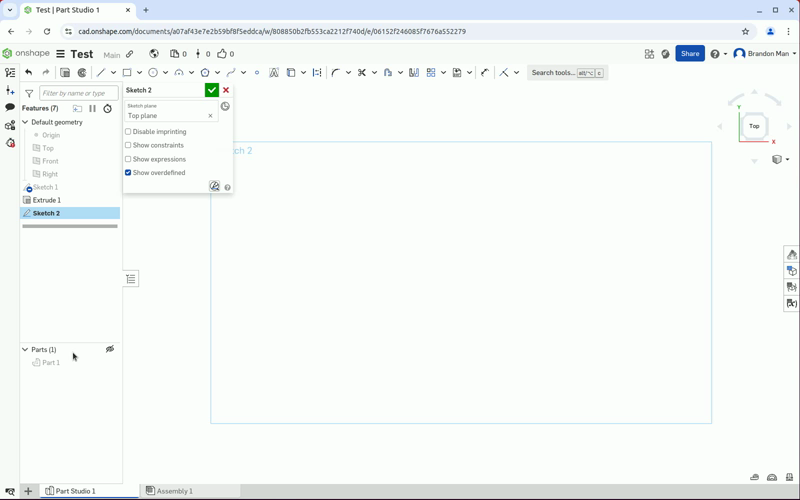
key(c)
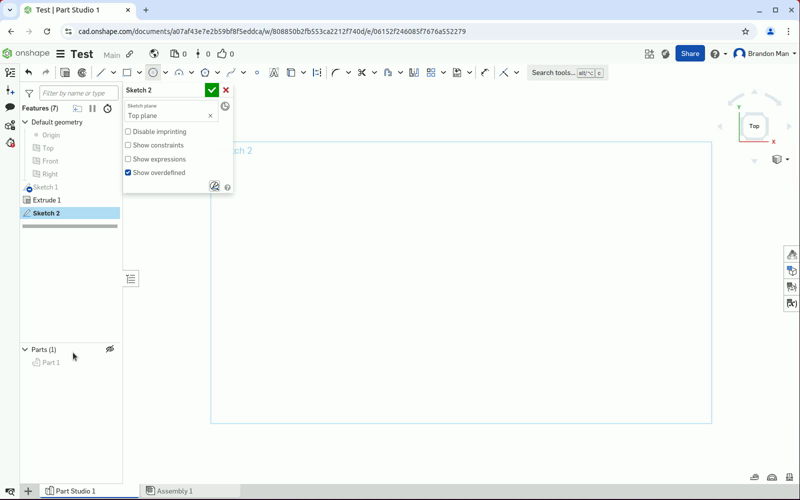
key_down(shift)
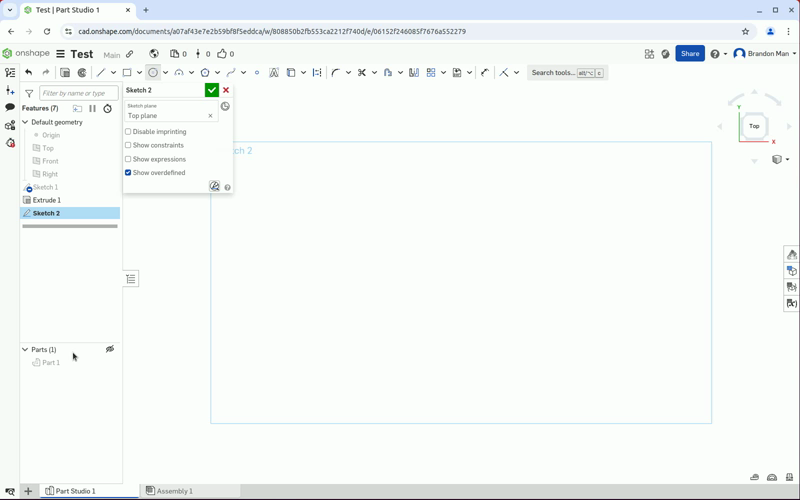
mouse_move(388, 281)
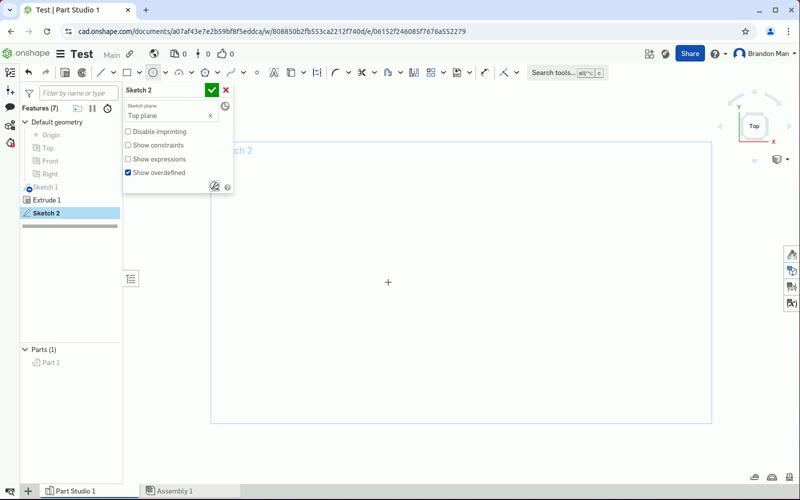
click(388, 281)
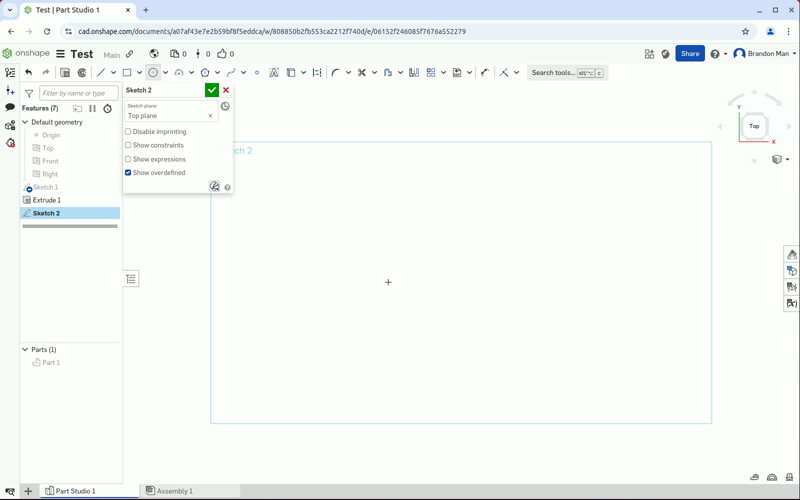
key_up(shift)
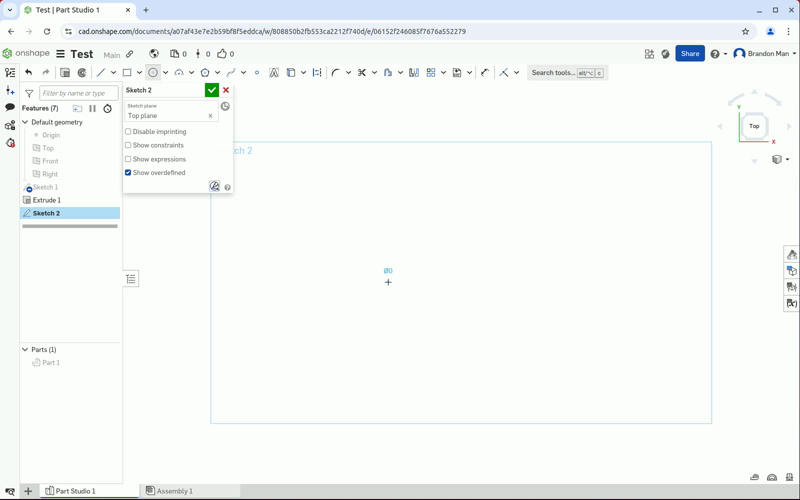
mouse_move(428, 281)
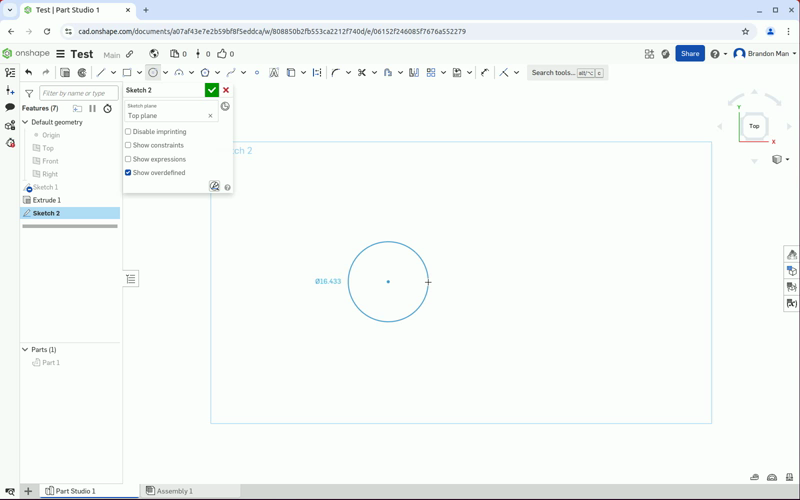
click(428, 281)
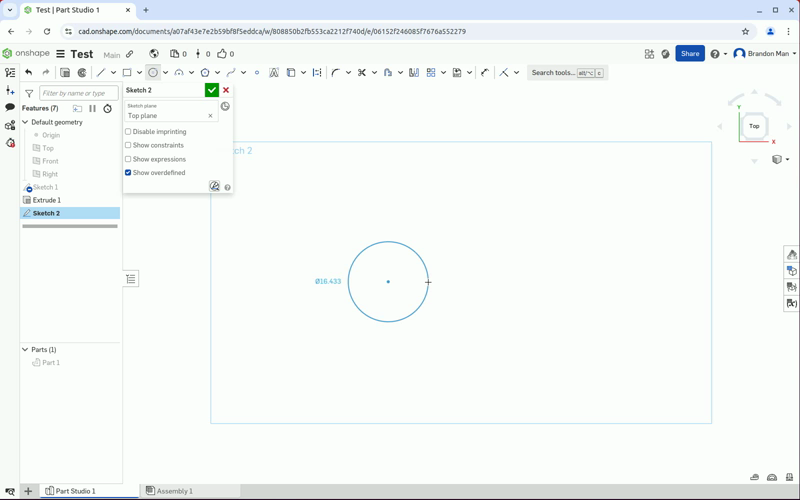
key(esc)
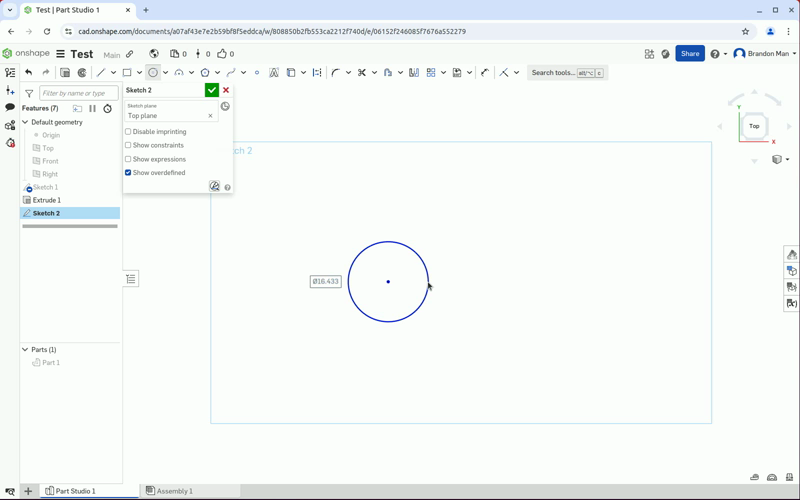
mouse_move(399, 275)
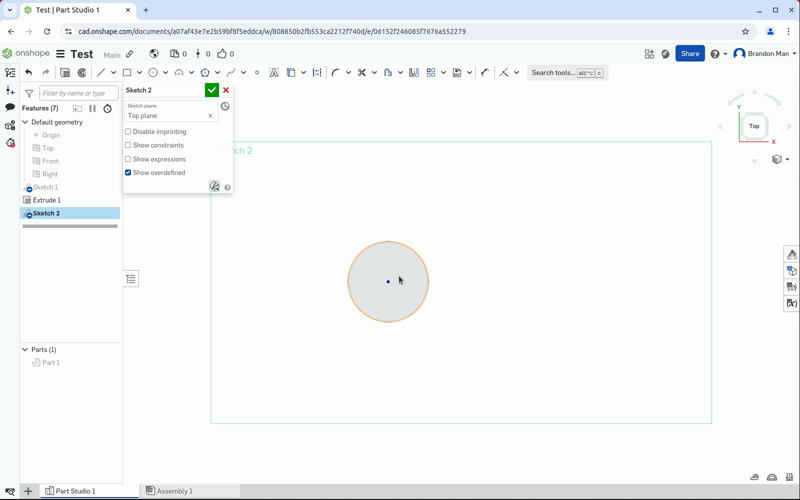
click(399, 275)
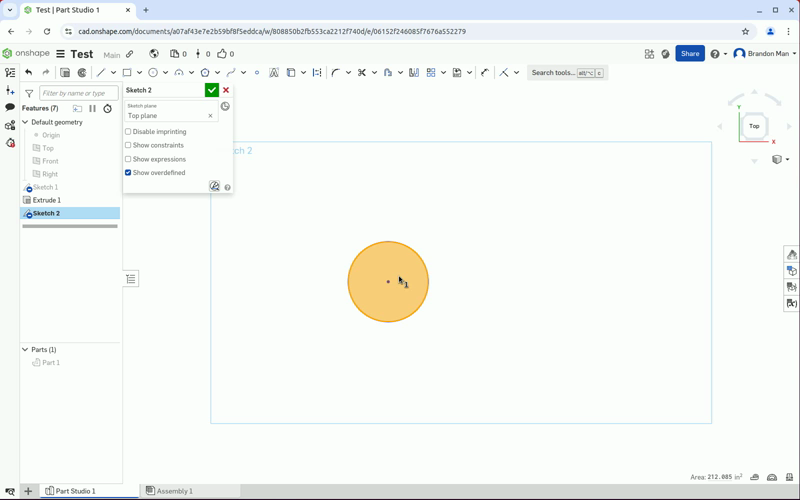
mouse_move(73, 352)
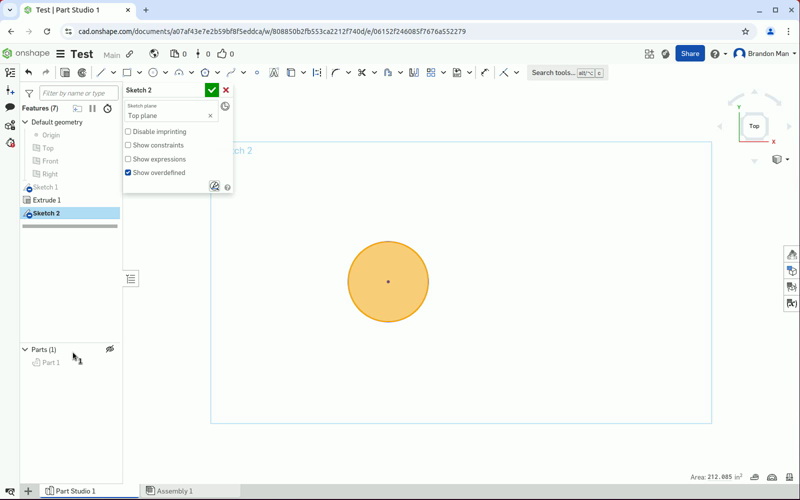
key(shift+y)
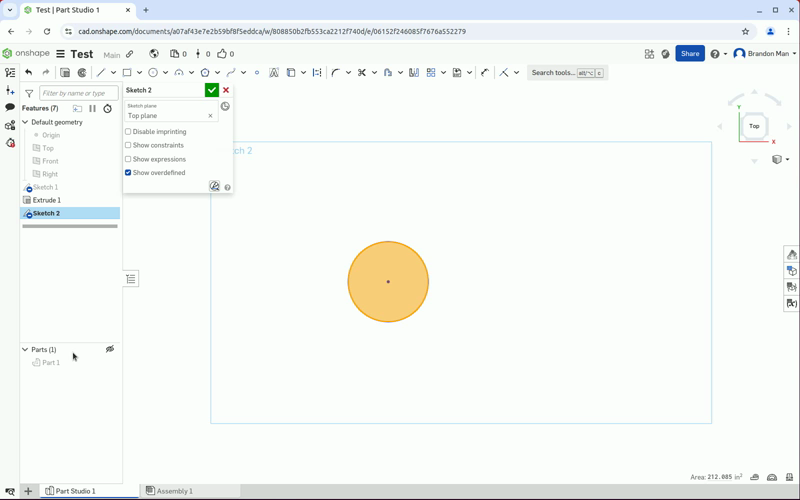
key(shift+e)
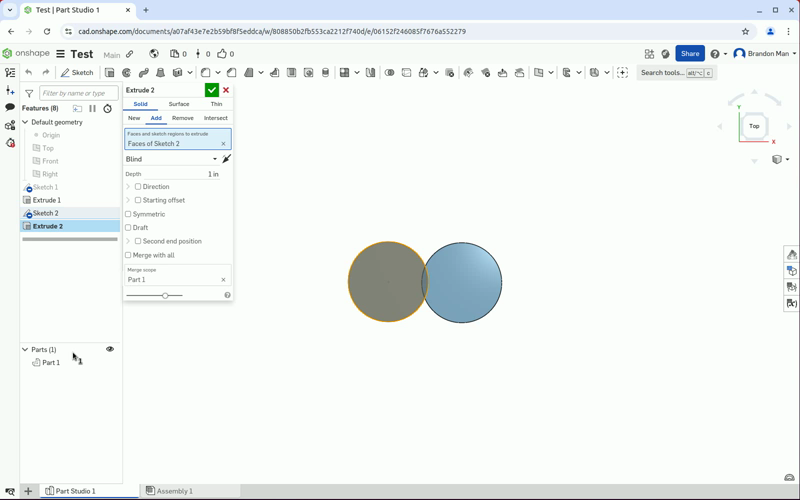
mouse_move(143, 106)
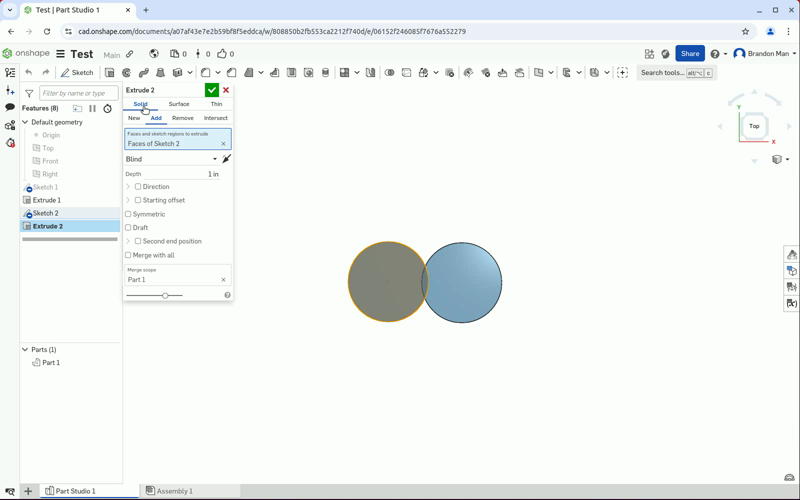
click(143, 106)
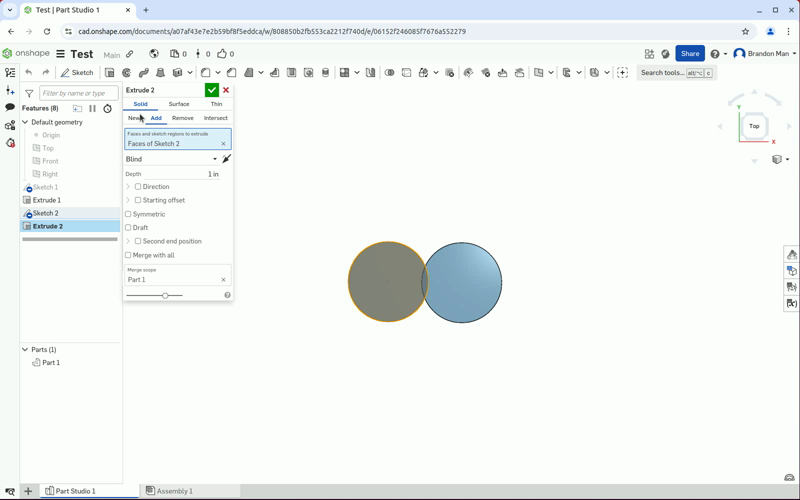
mouse_move(137, 120)
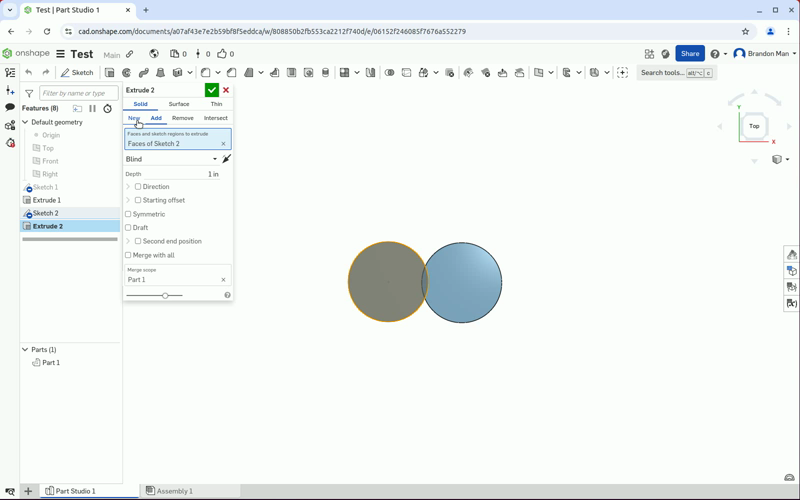
click(137, 120)
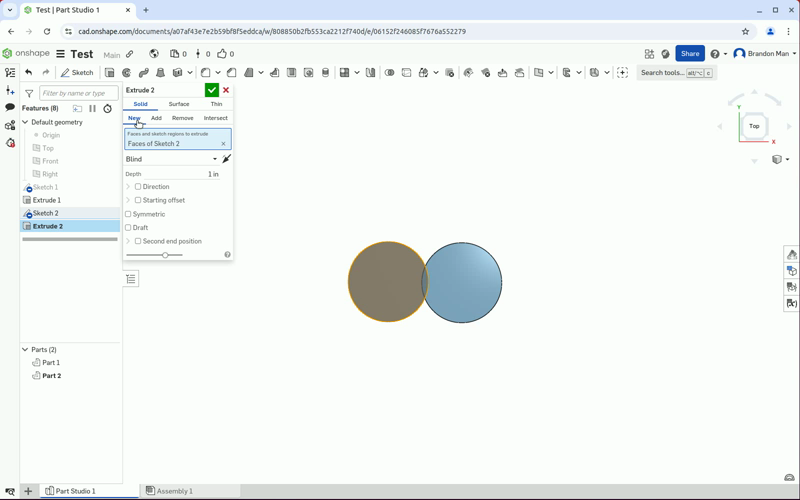
key(tab, 4)
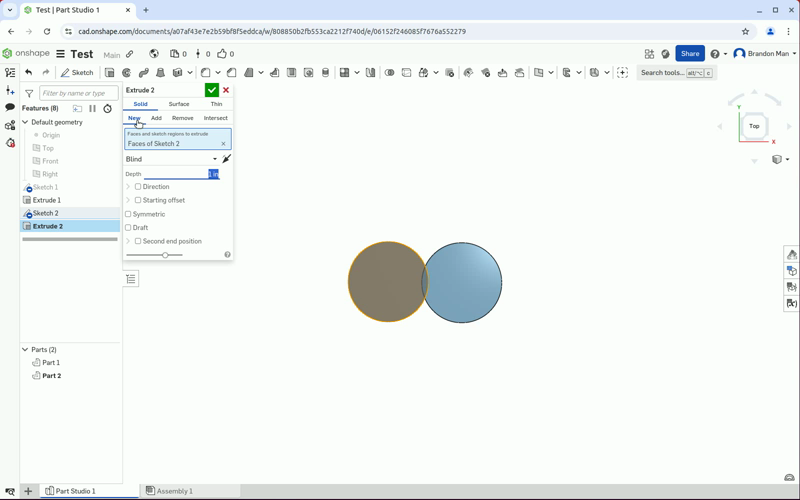
text(-0.481)
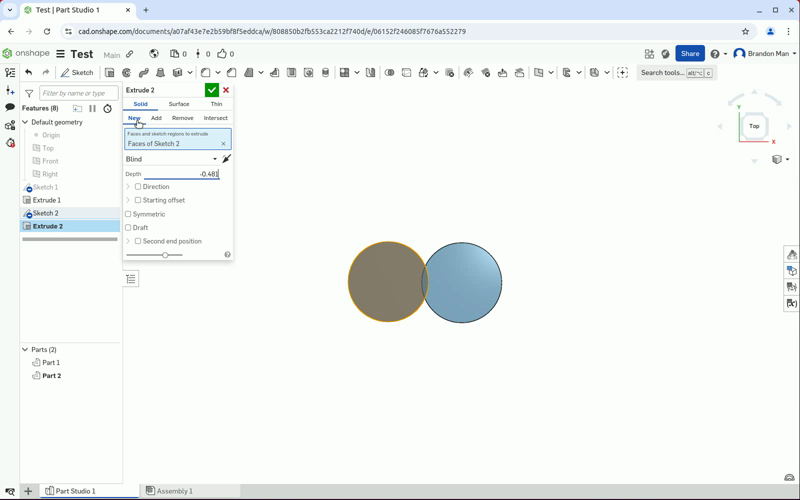
key(enter)
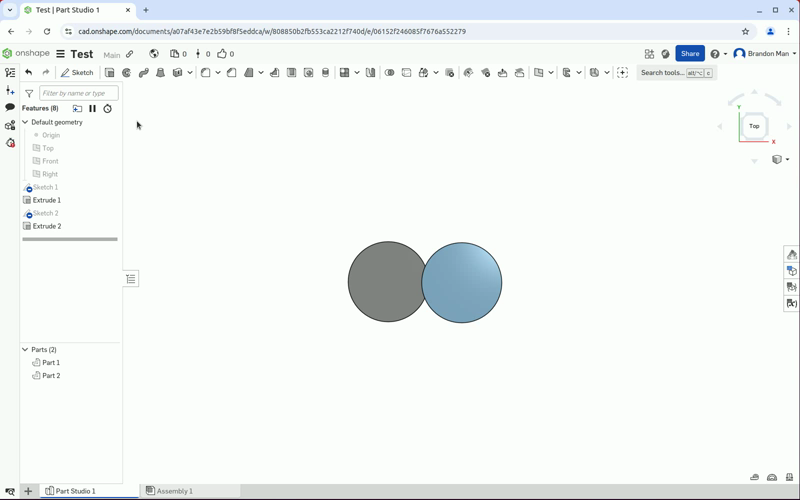
key(shift+h)
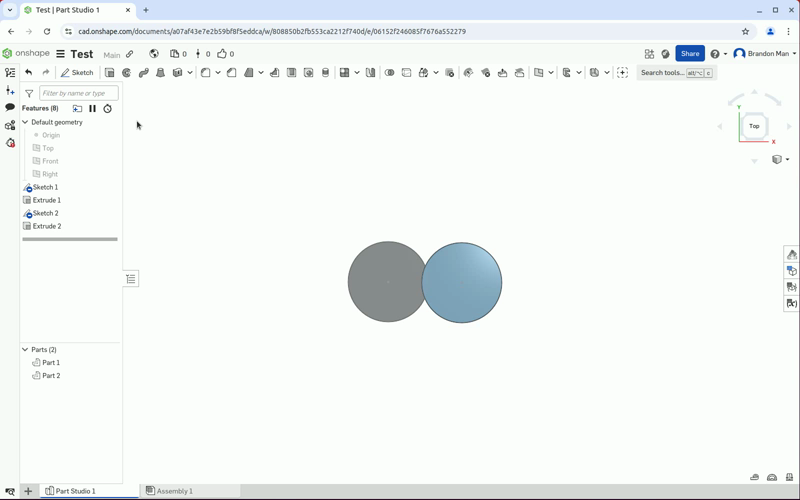
key(shift+h)
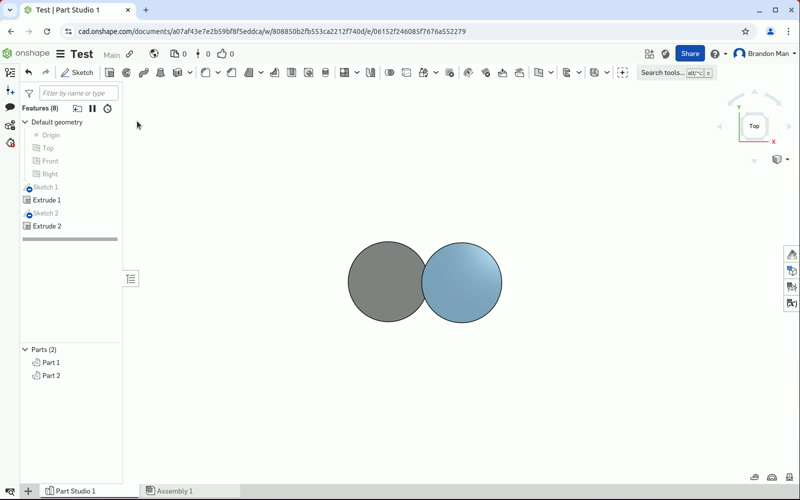
mouse_move(73, 189)
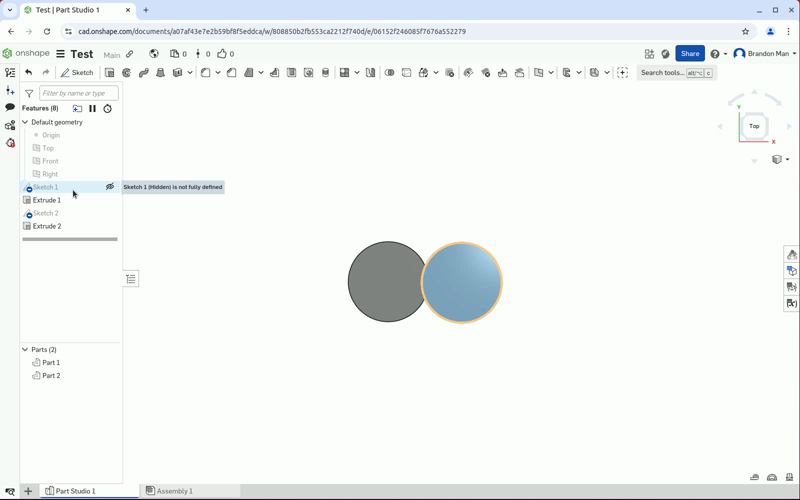
click(73, 189)
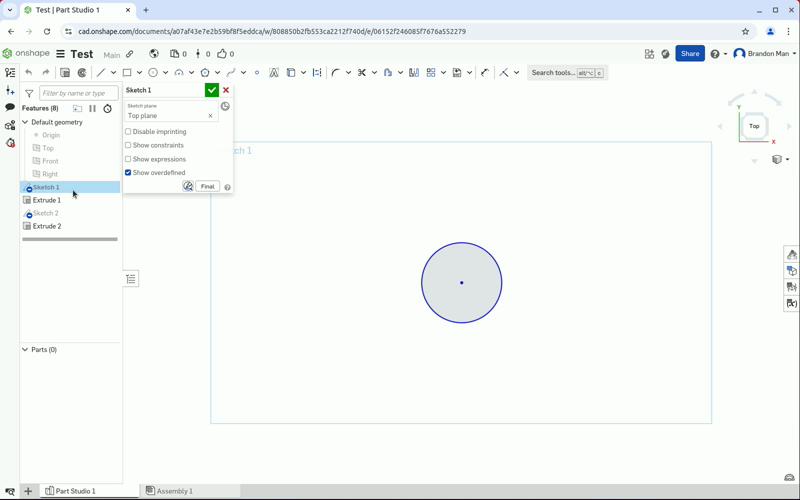
mouse_move(229, 92)
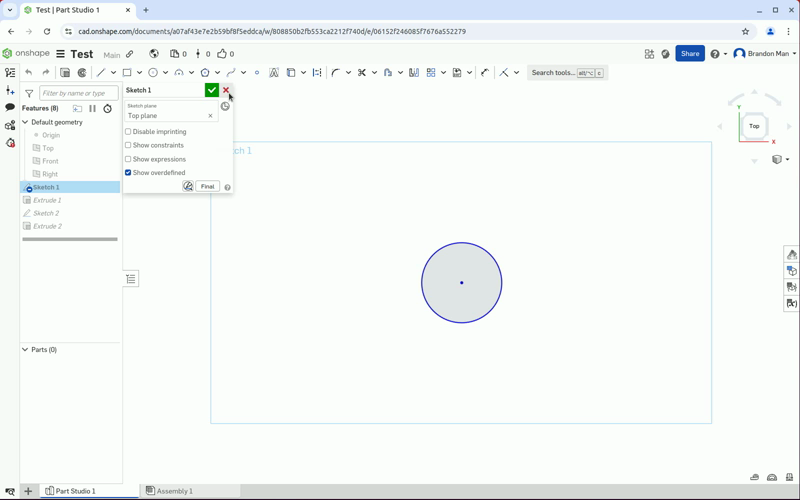
click(229, 92)
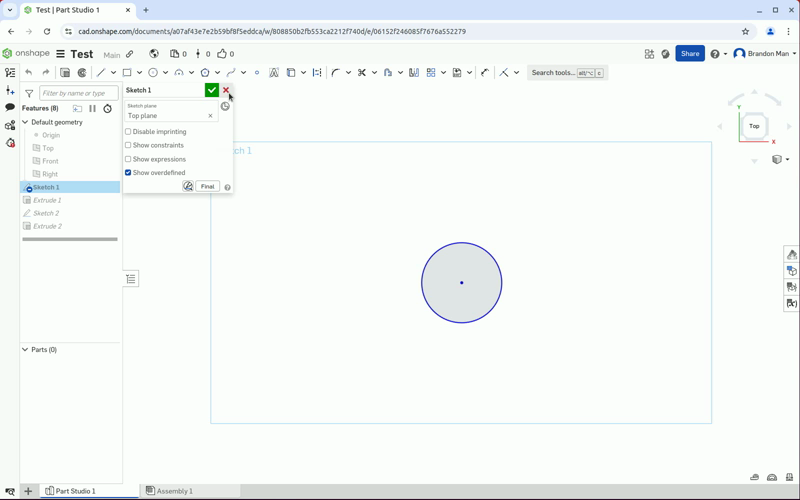
key(shift+s)
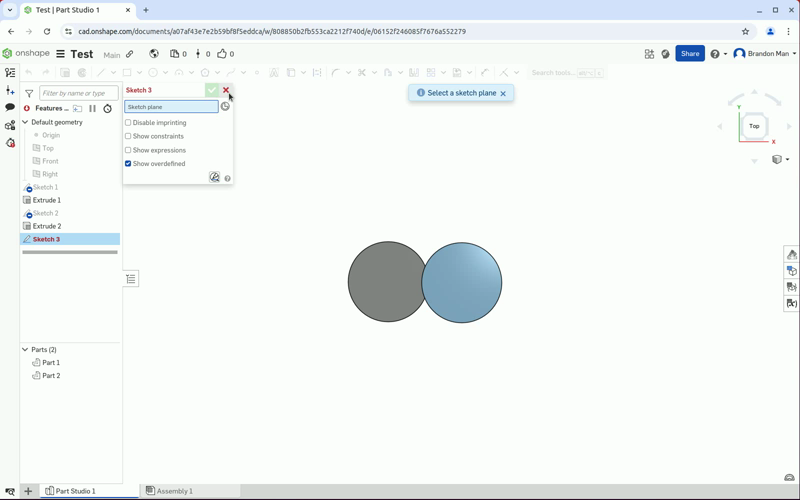
mouse_move(73, 150)
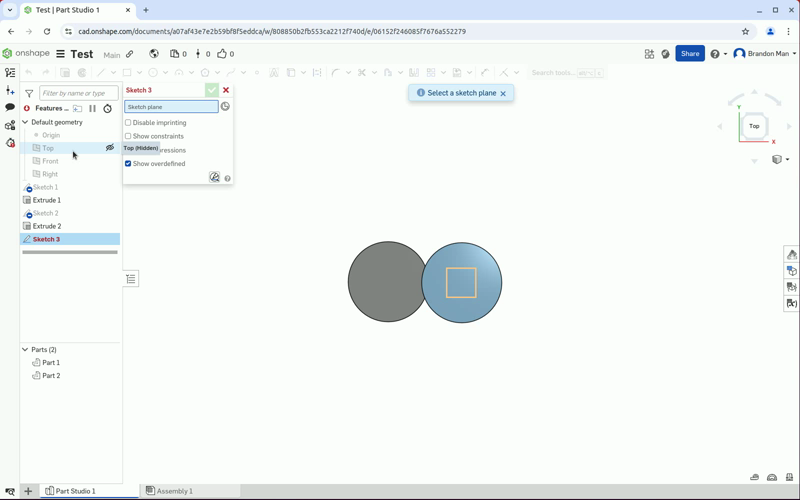
click(73, 150)
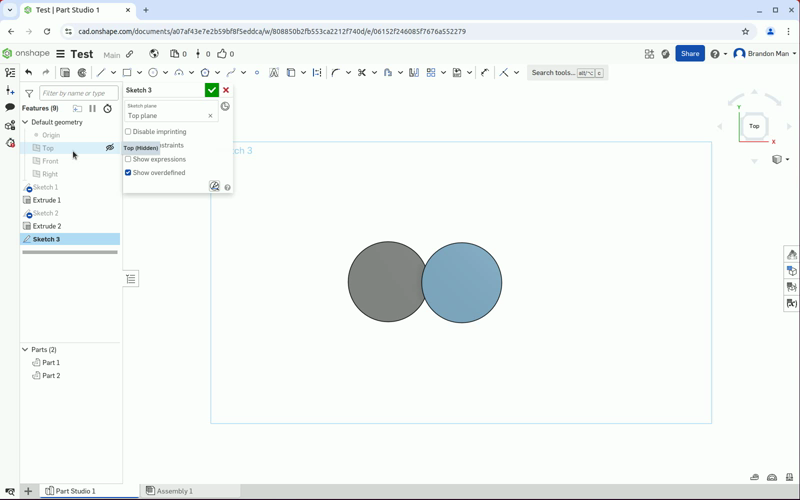
mouse_move(73, 352)
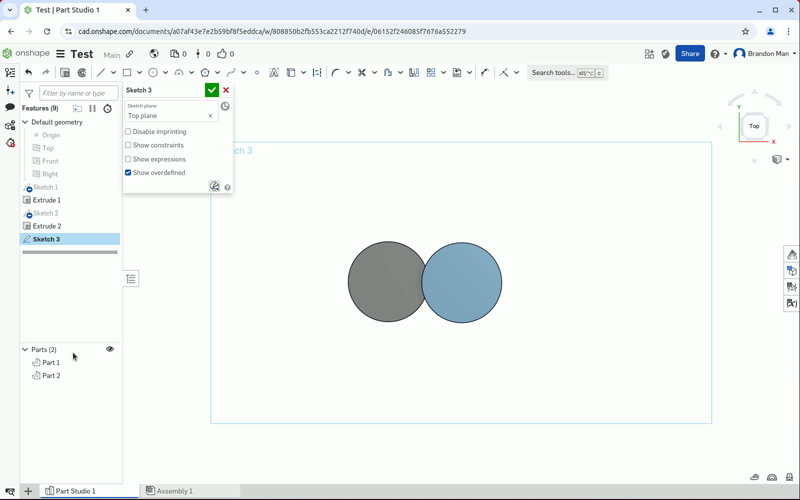
key(y)
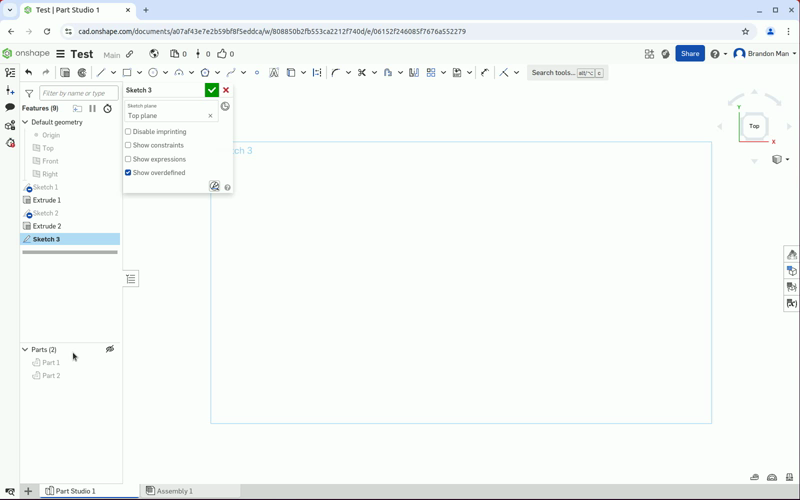
key(a)
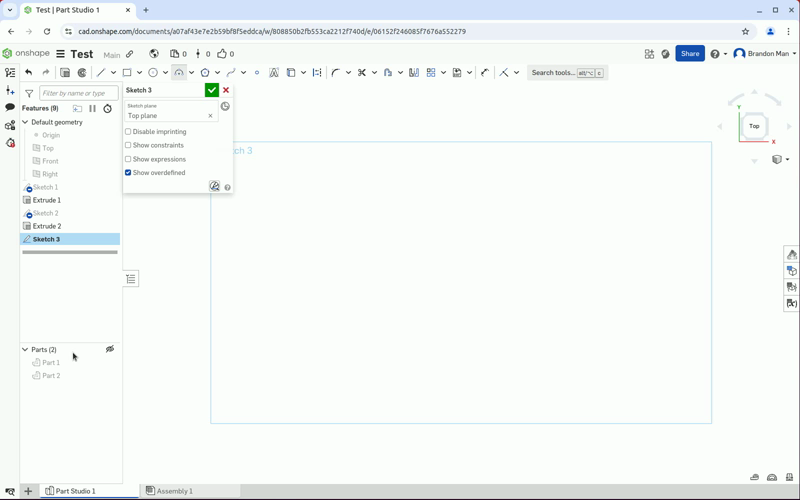
key_down(shift)
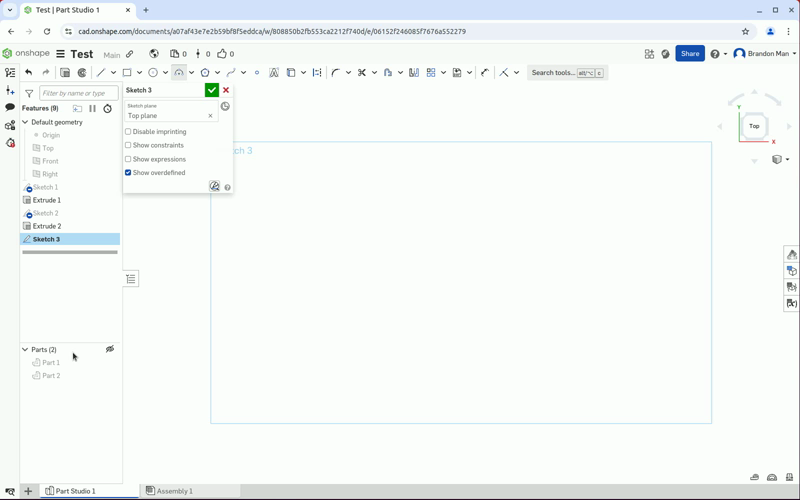
mouse_move(426, 286)
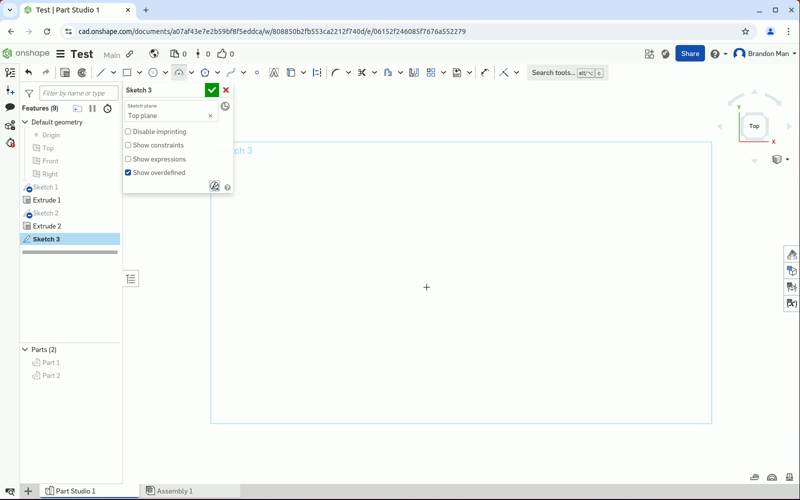
click(426, 286)
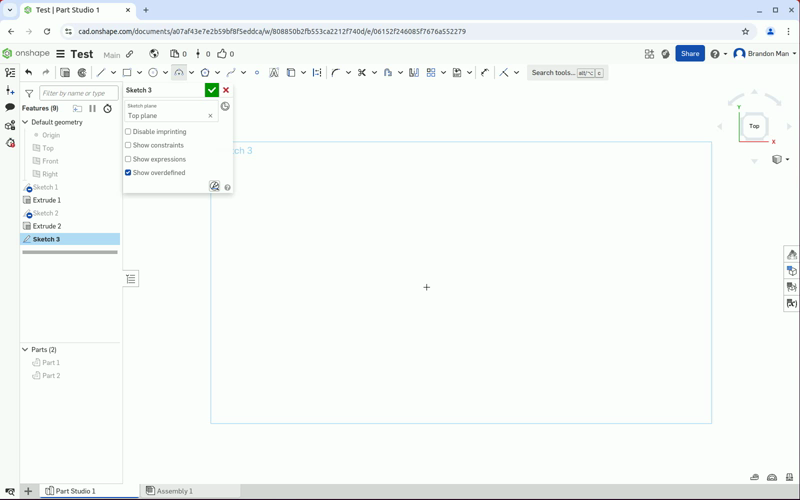
key_up(shift)
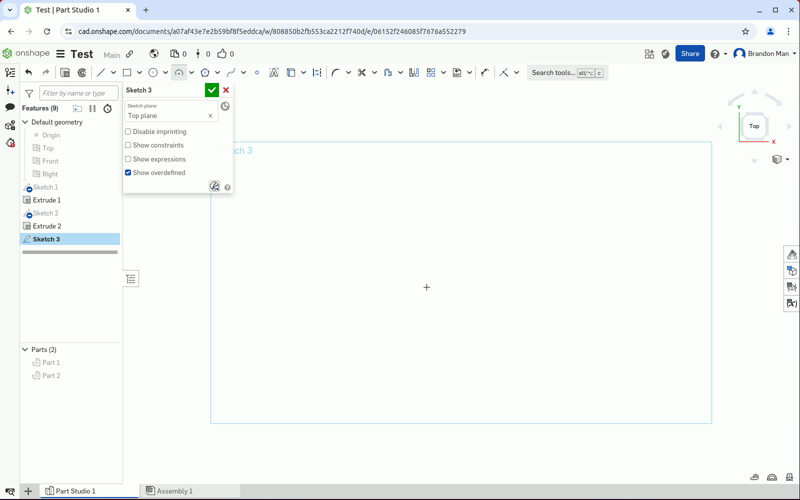
key_down(shift)
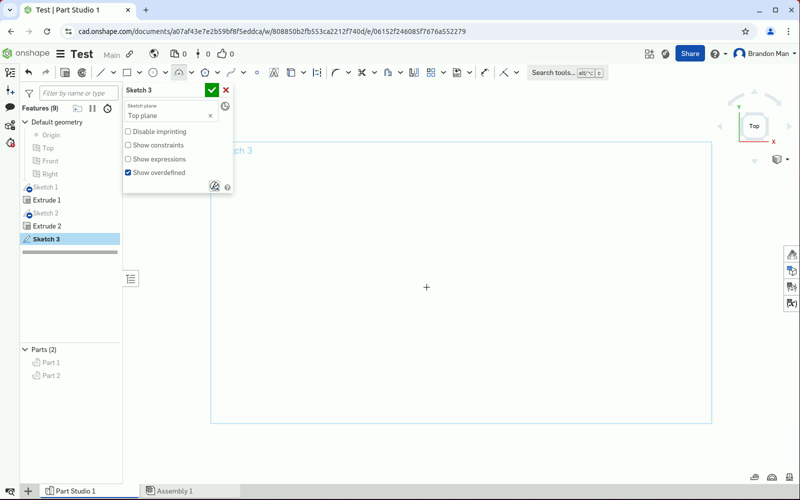
mouse_move(495, 286)
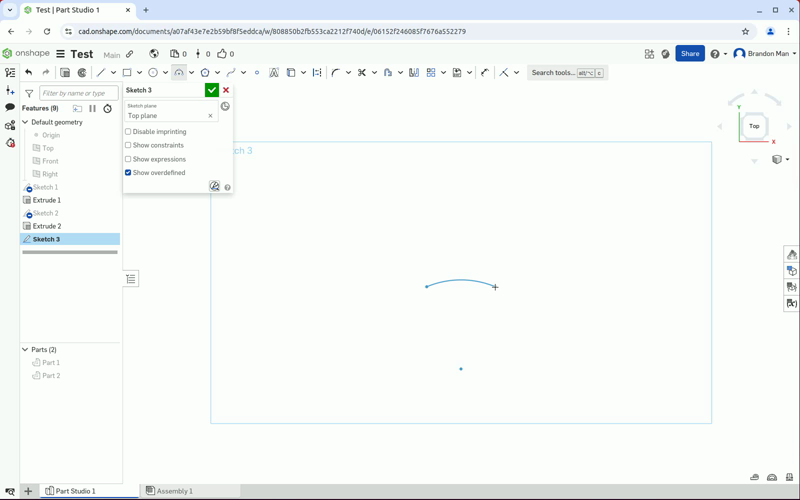
click(495, 286)
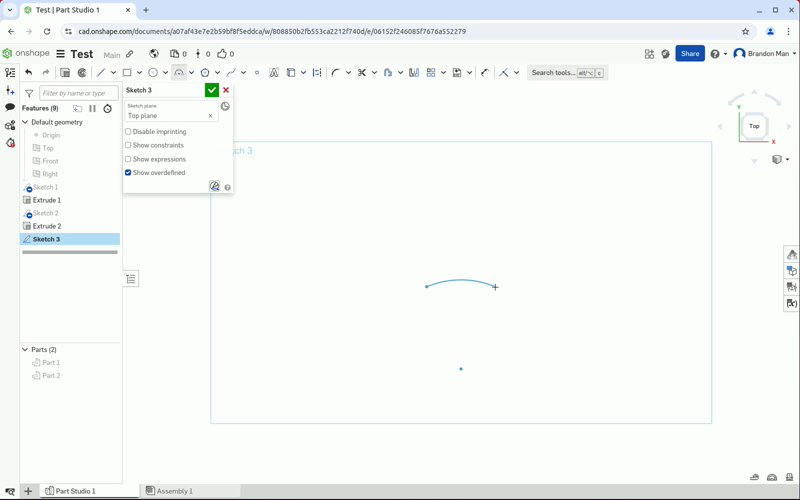
mouse_move(461, 316)
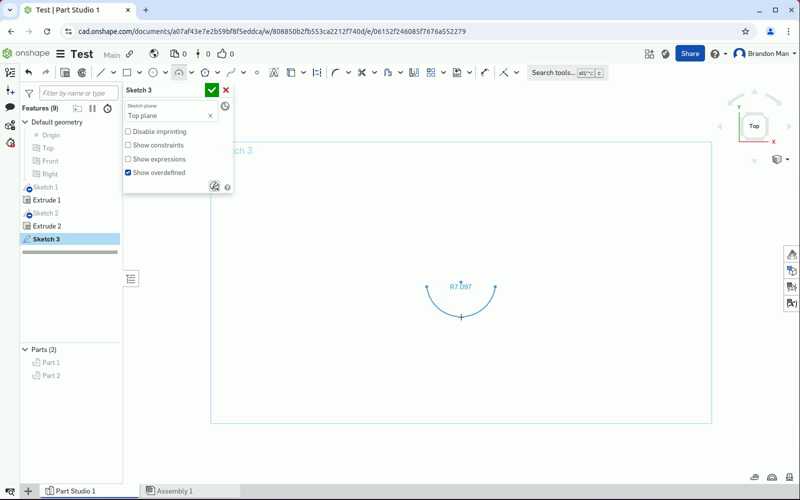
click(461, 316)
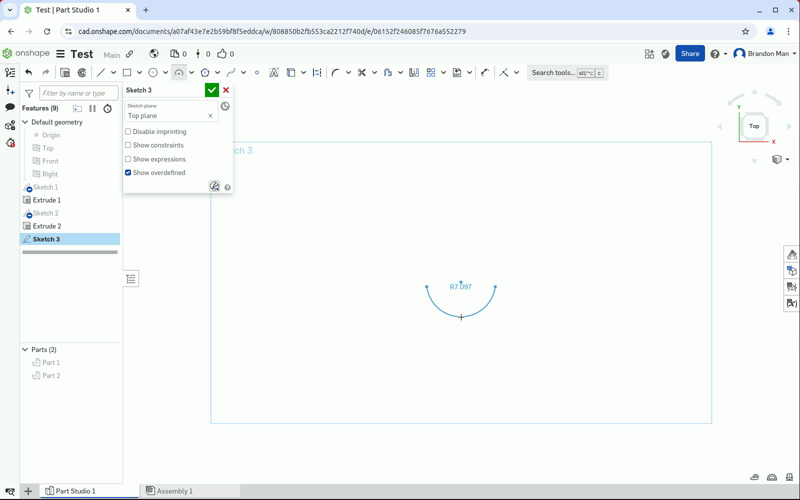
key_up(shift)
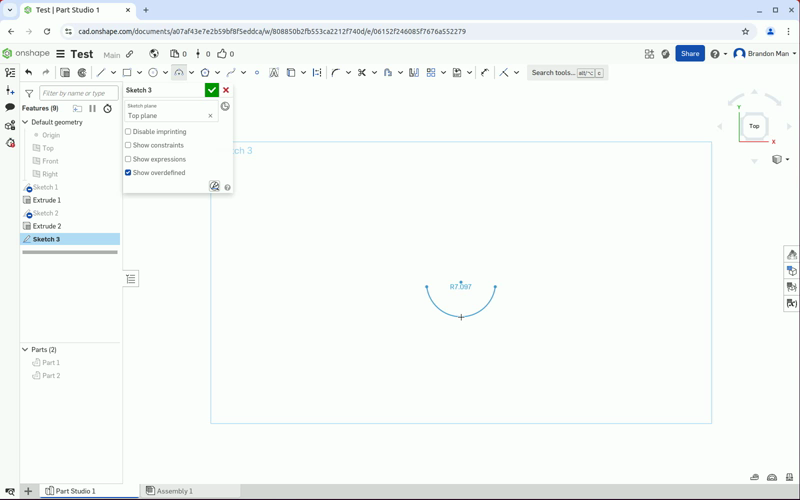
key(esc)
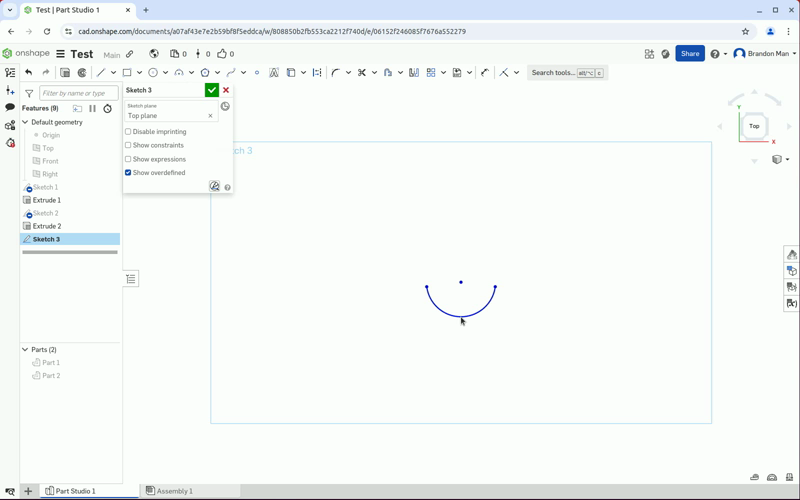
key(l)
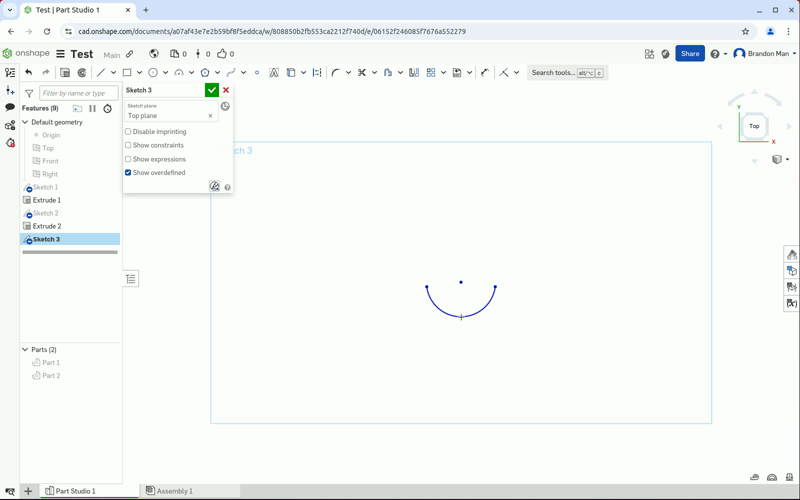
mouse_move(495, 286)
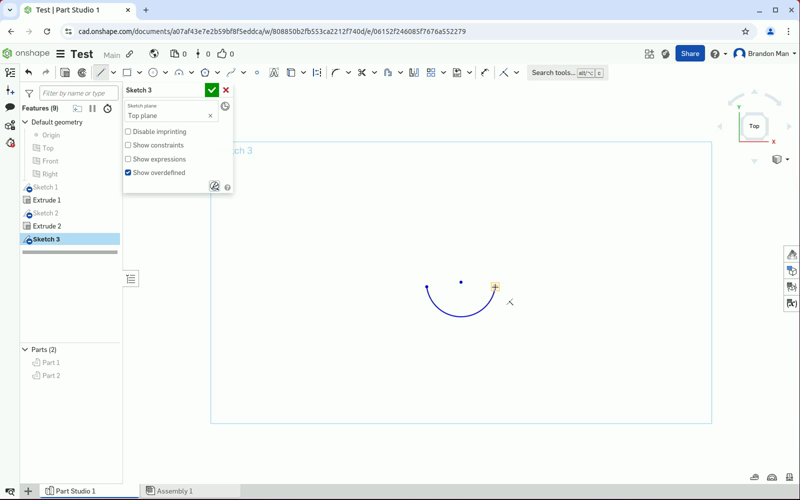
click(495, 286)
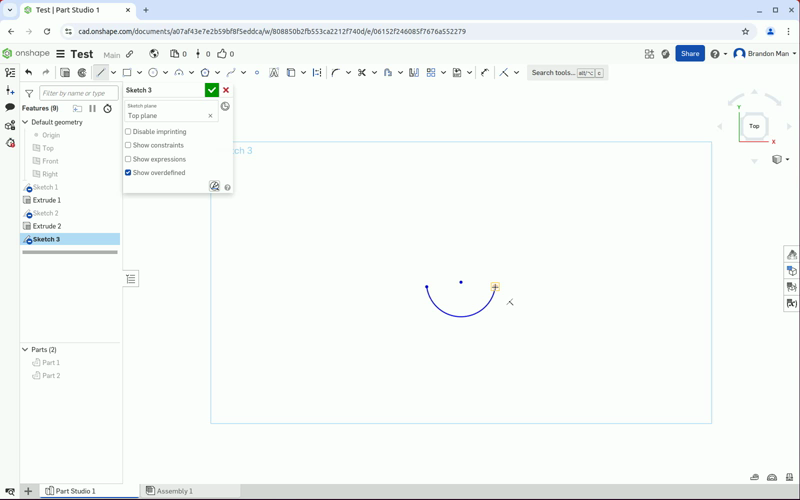
key_down(shift)
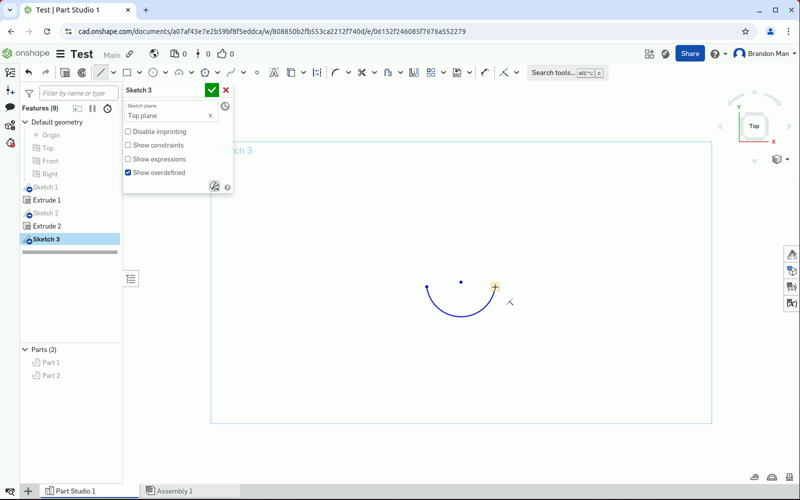
mouse_move(525, 286)
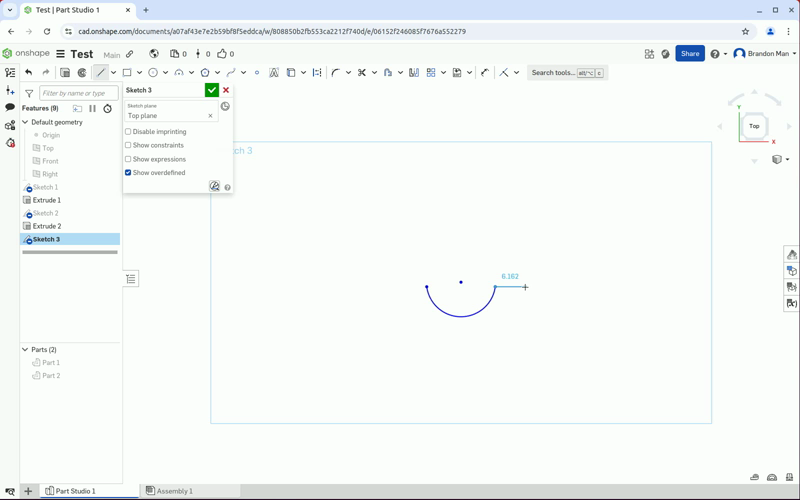
mouse_move(461, 286)
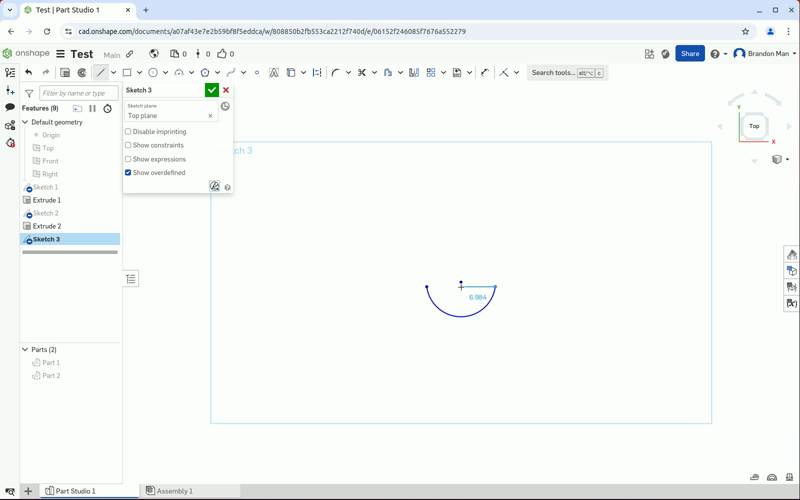
click(461, 286)
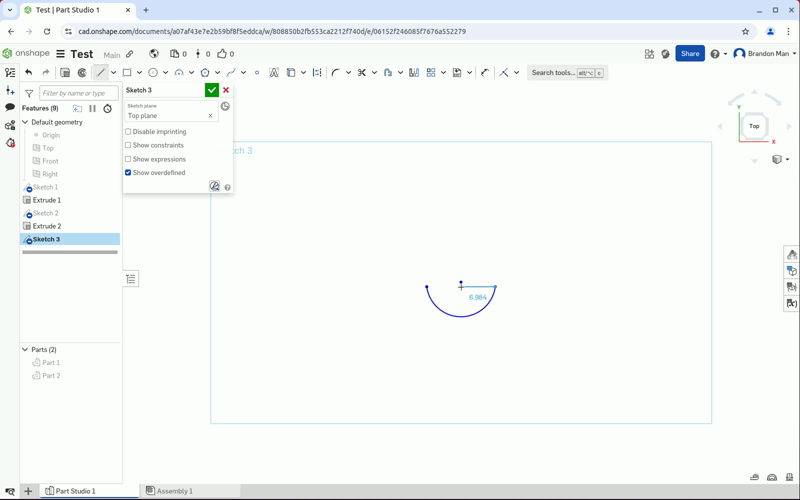
key_up(shift)
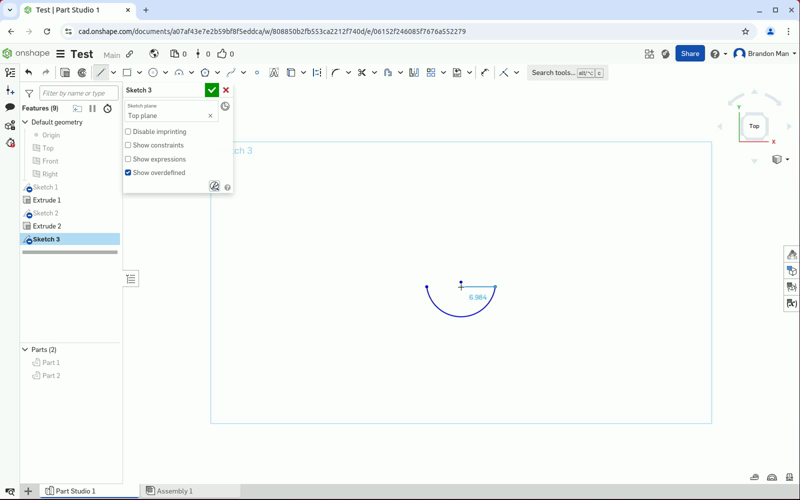
mouse_move(491, 286)
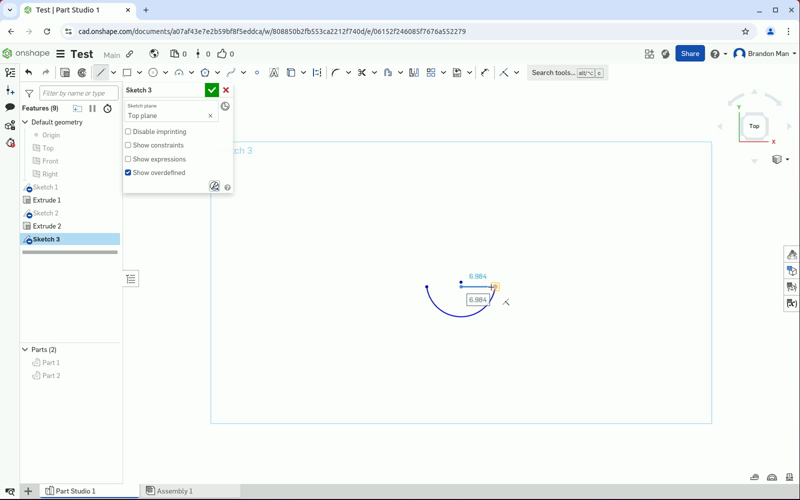
key_down(shift)
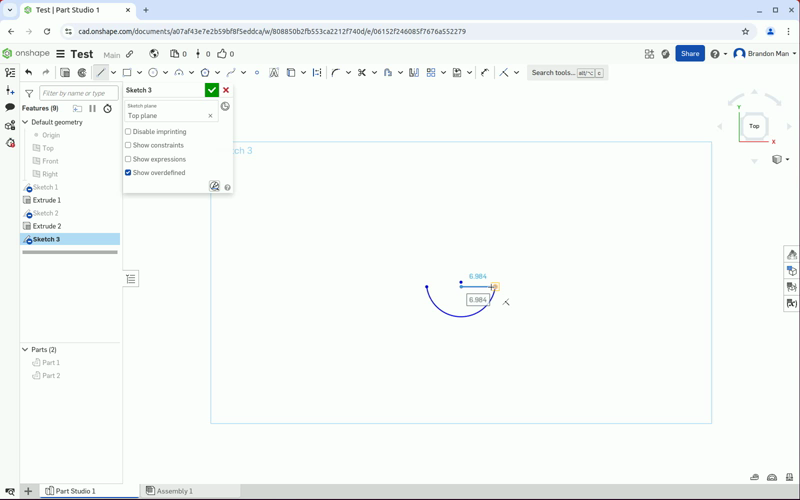
mouse_move(426, 286)
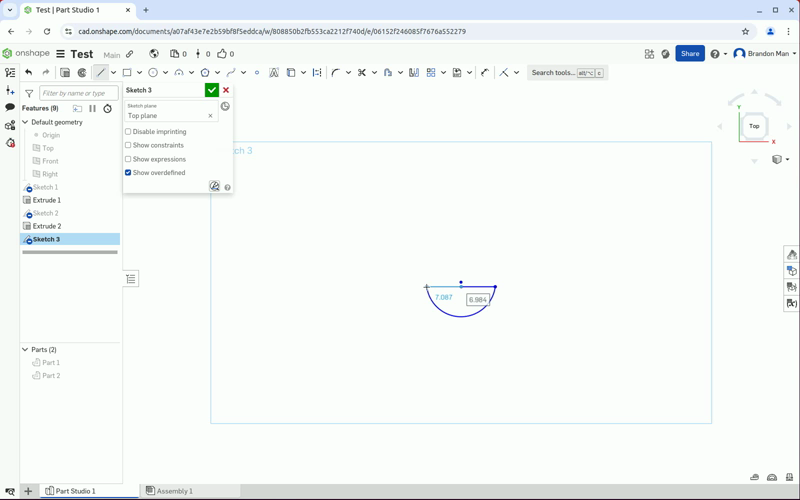
key_up(shift)
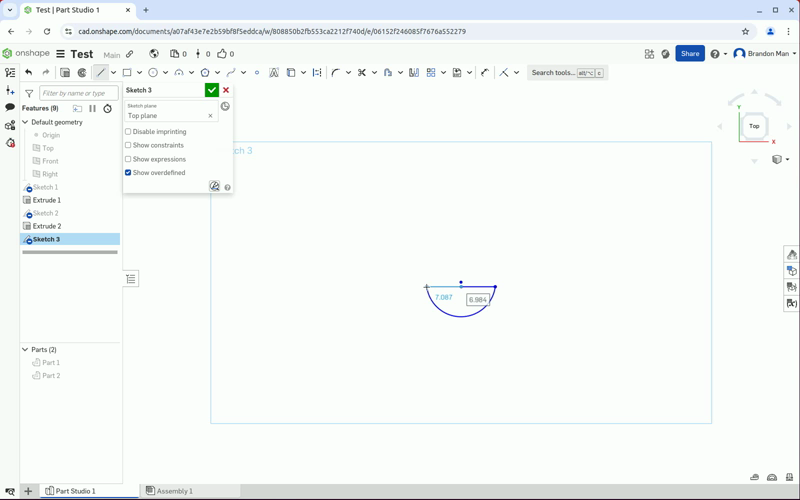
click(426, 286)
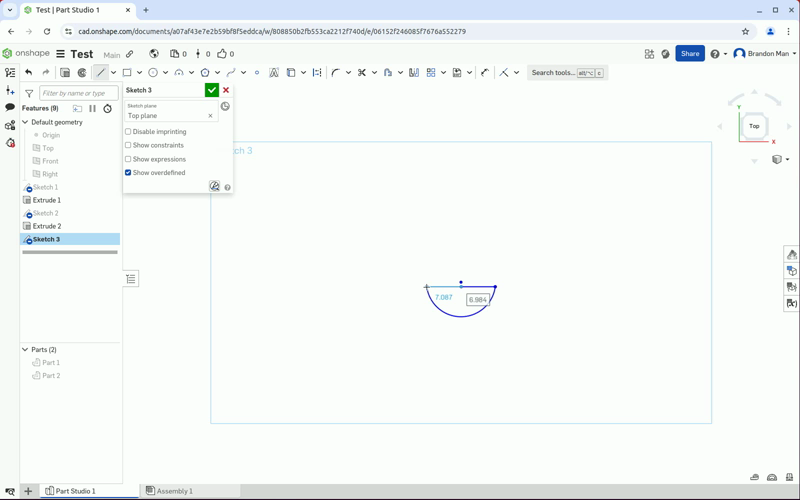
key(esc)
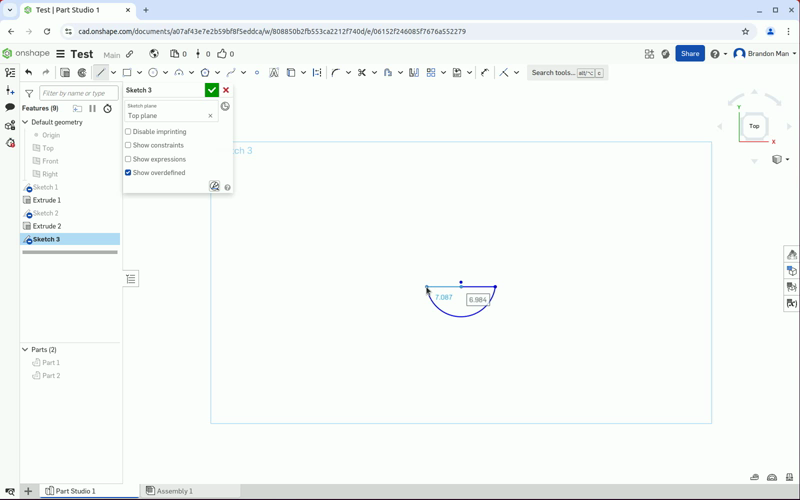
mouse_move(462, 289)
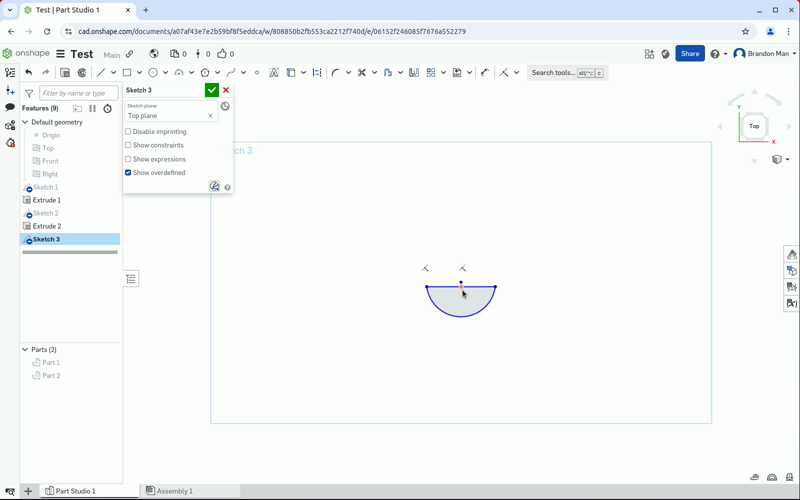
scroll(6)
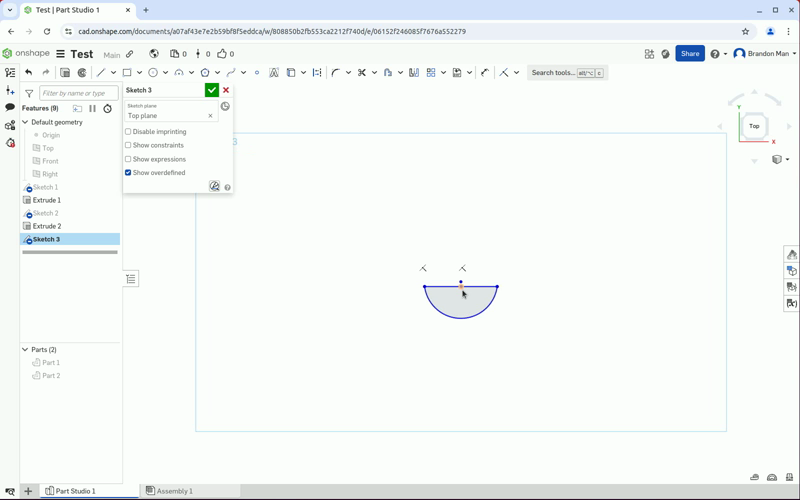
scroll(6)
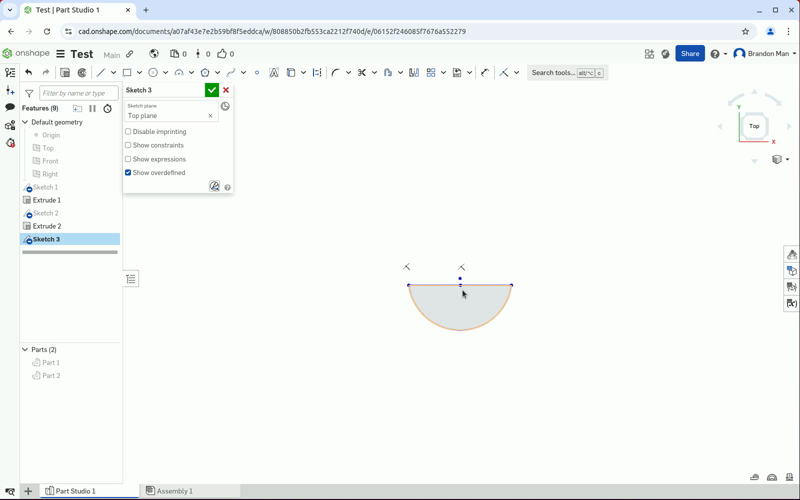
scroll(6)
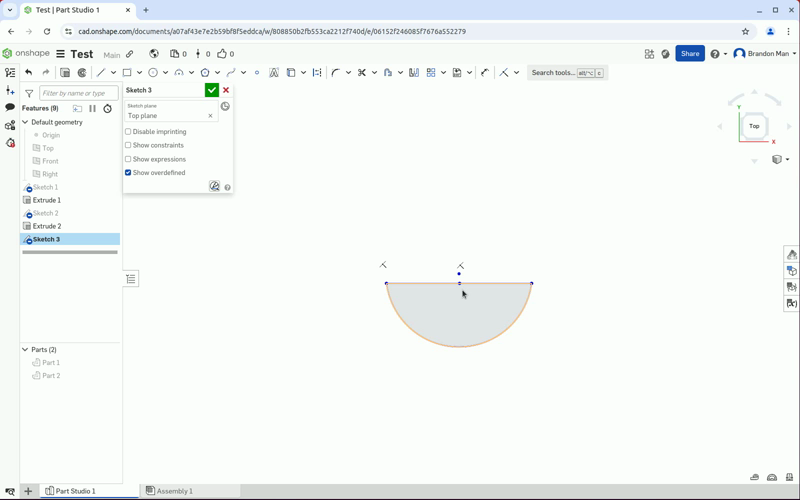
scroll(6)
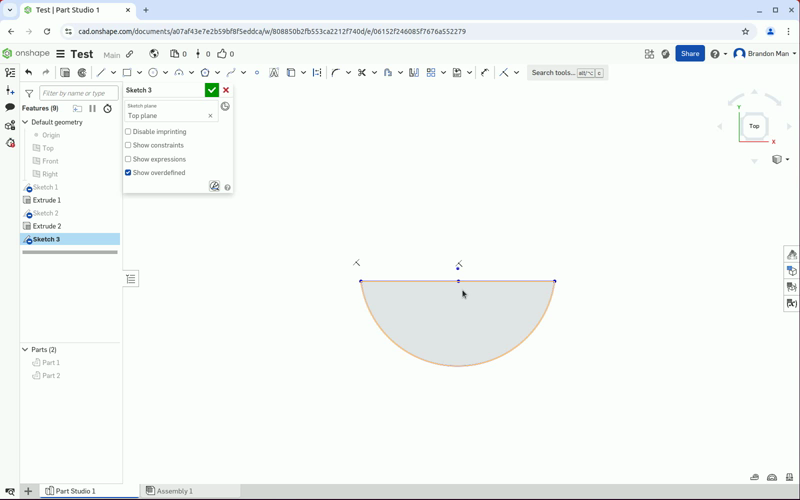
scroll(6)
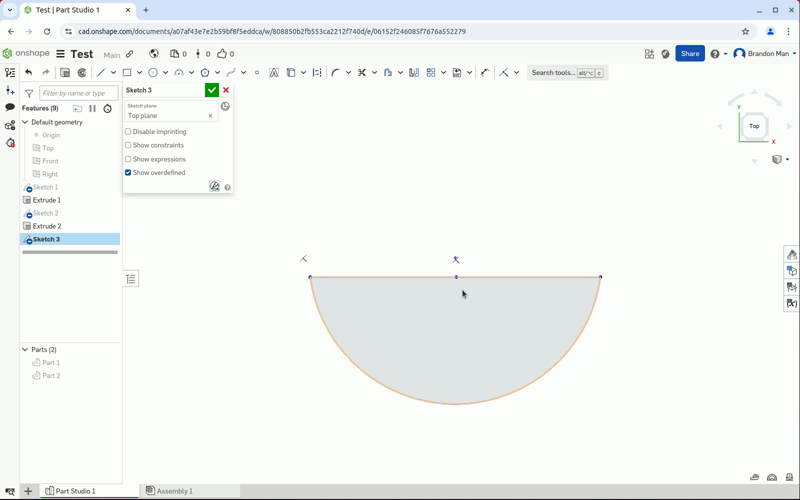
scroll(6)
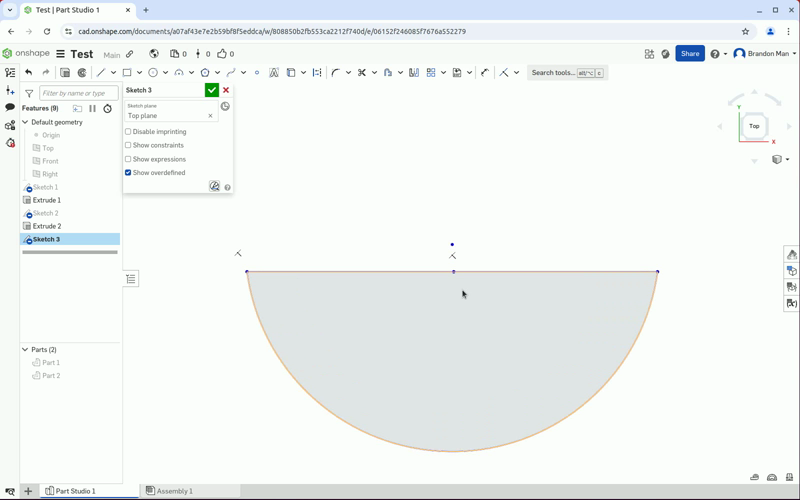
scroll(6)
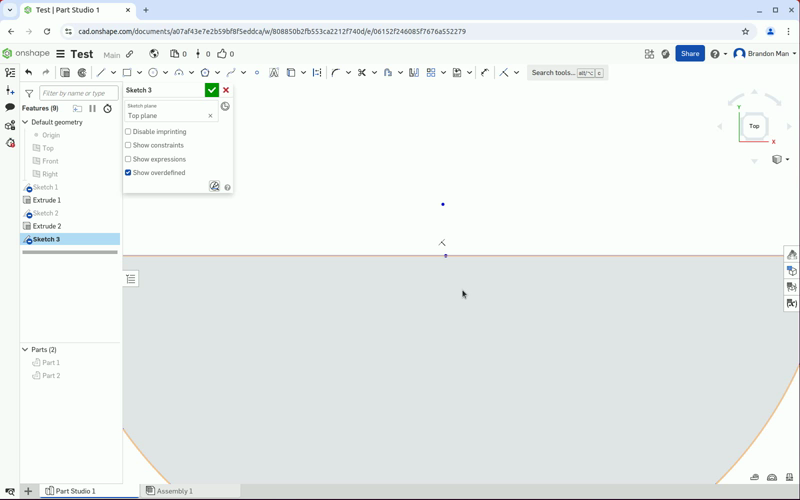
click(462, 289)
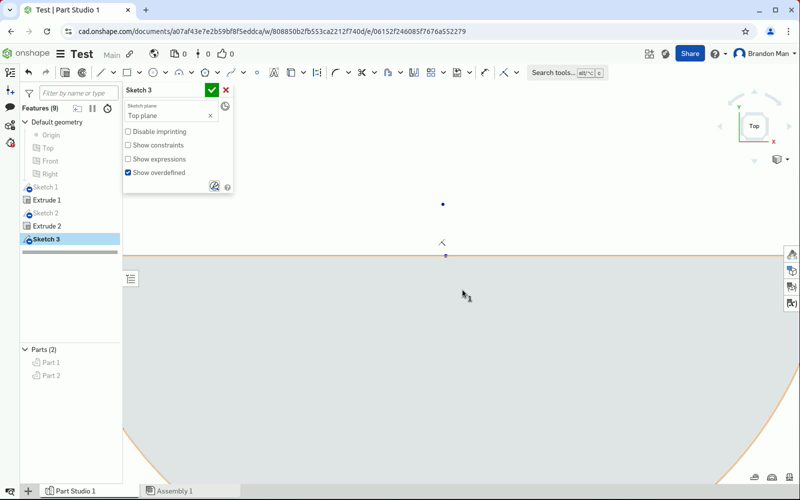
scroll(-6)
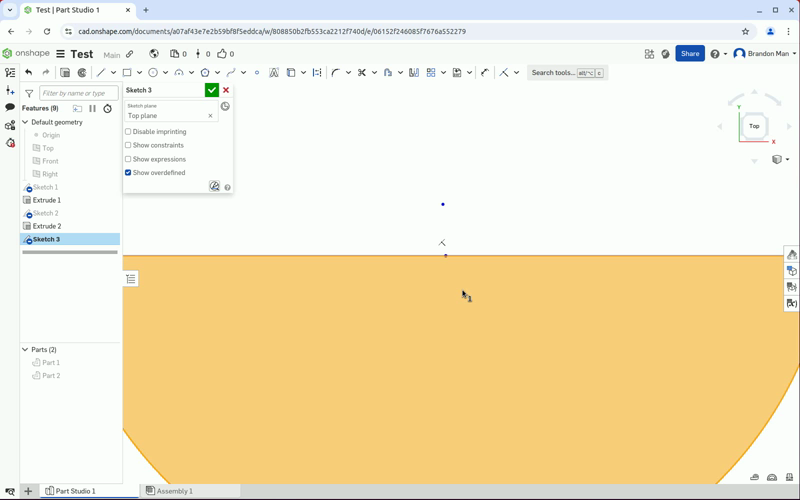
scroll(-6)
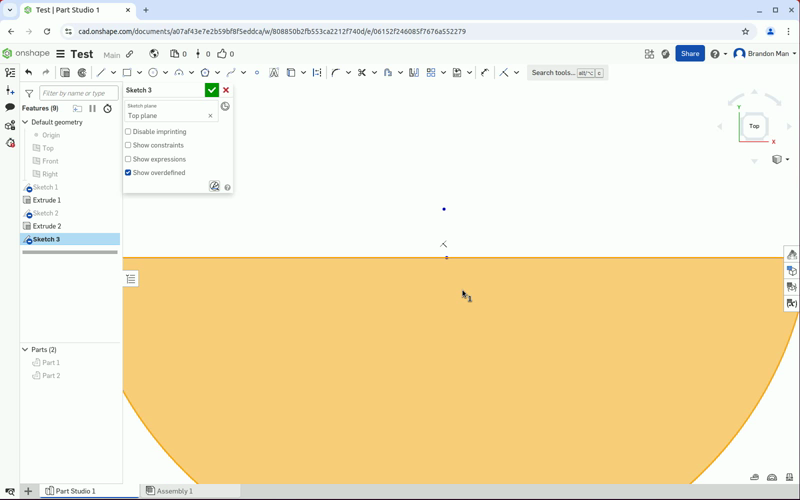
scroll(-6)
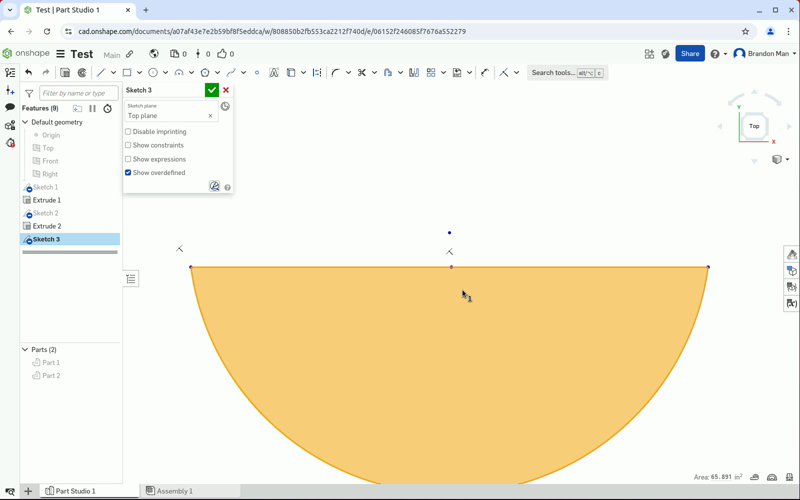
scroll(-6)
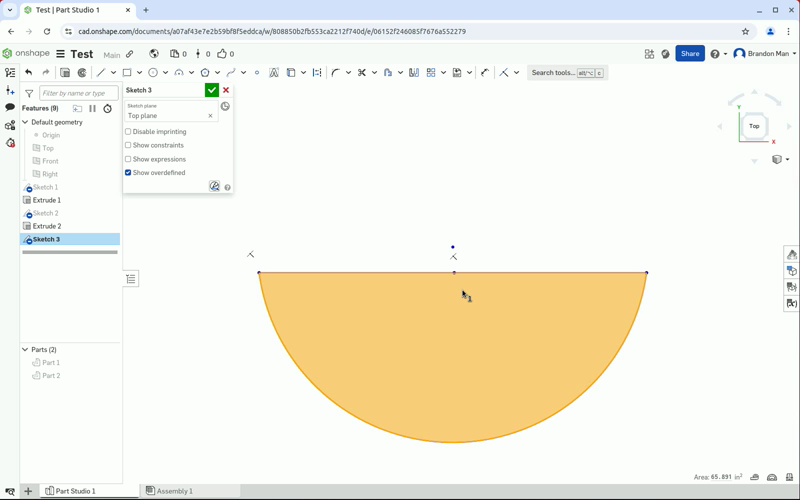
scroll(-6)
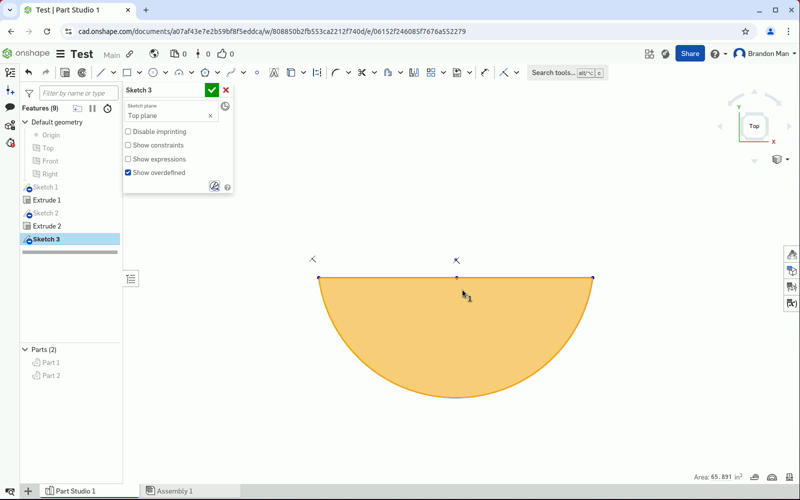
scroll(-6)
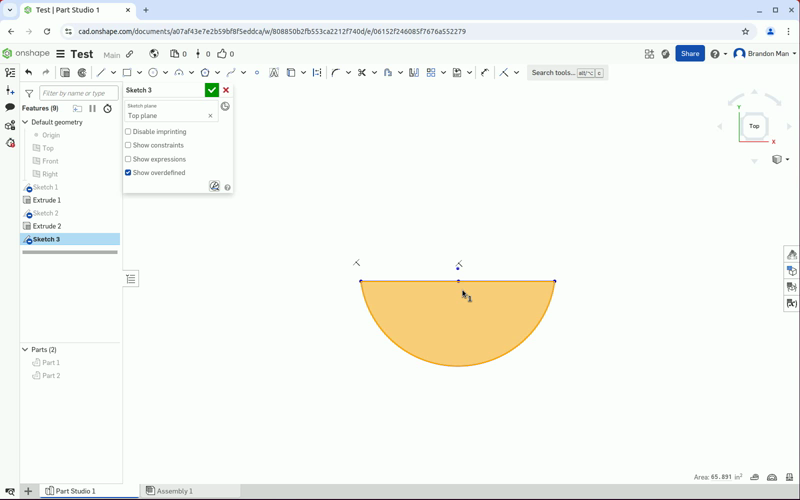
scroll(-6)
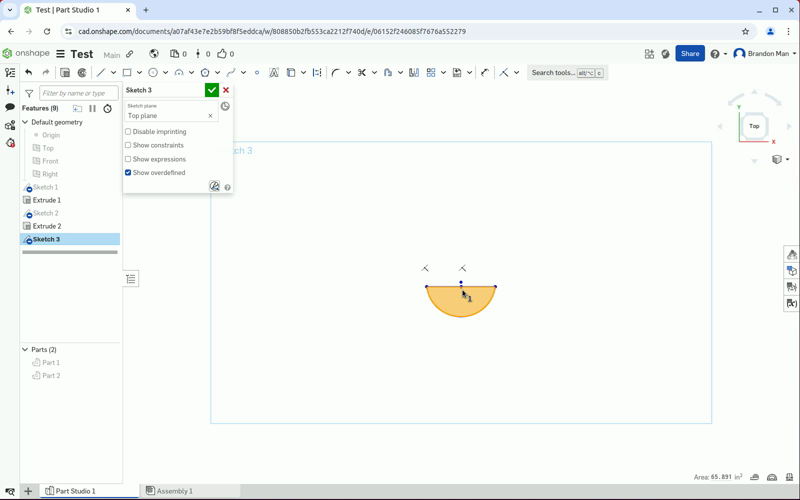
mouse_move(73, 352)
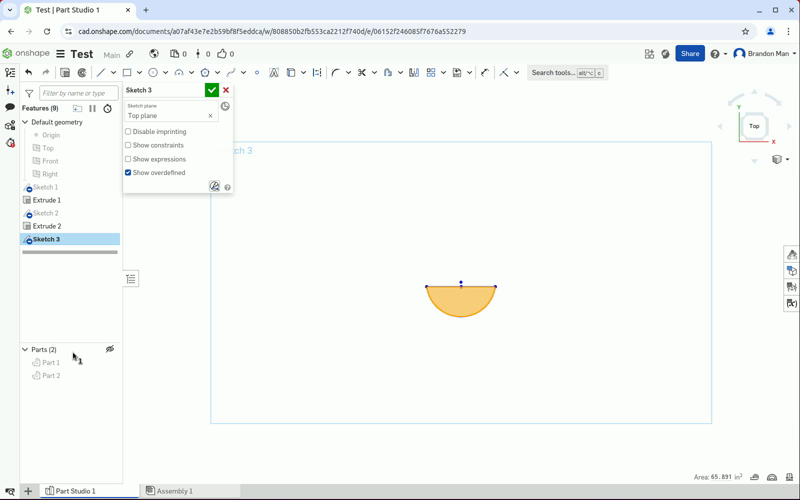
key(shift+y)
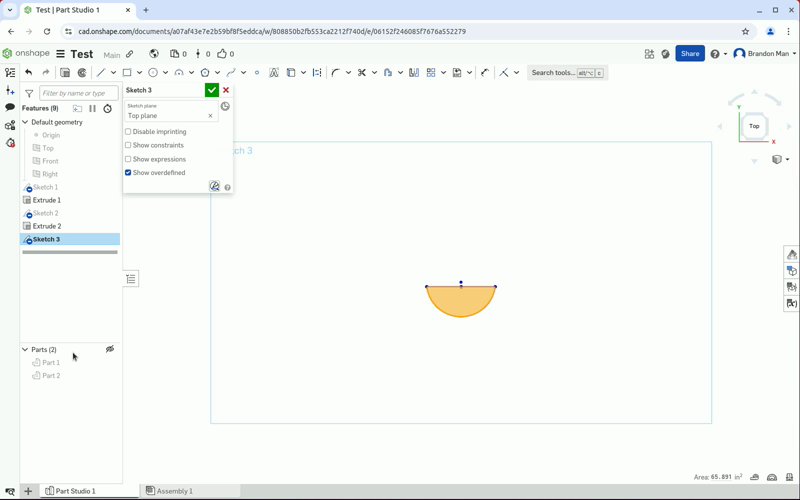
key(shift+e)
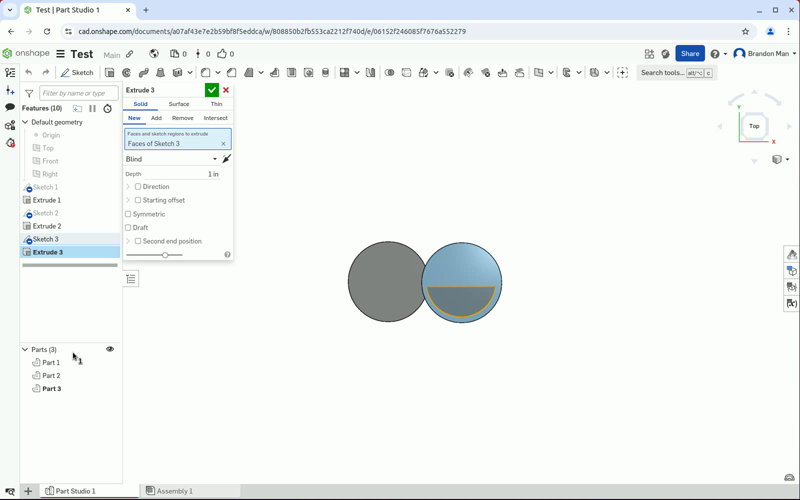
mouse_move(143, 106)
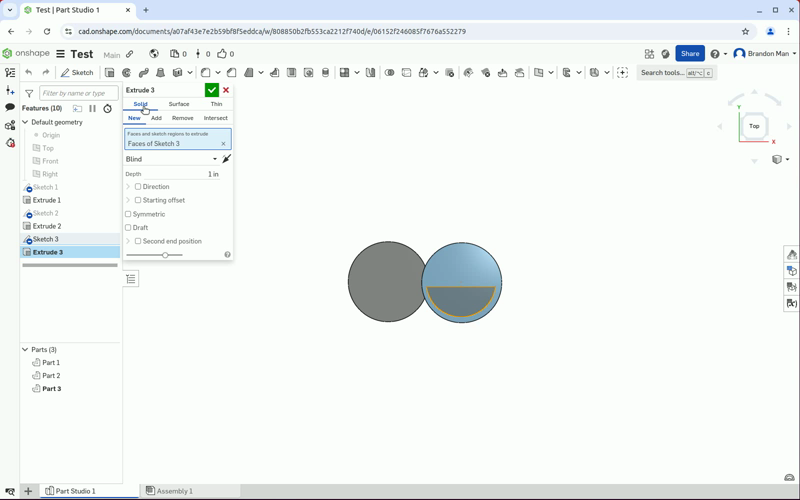
click(143, 106)
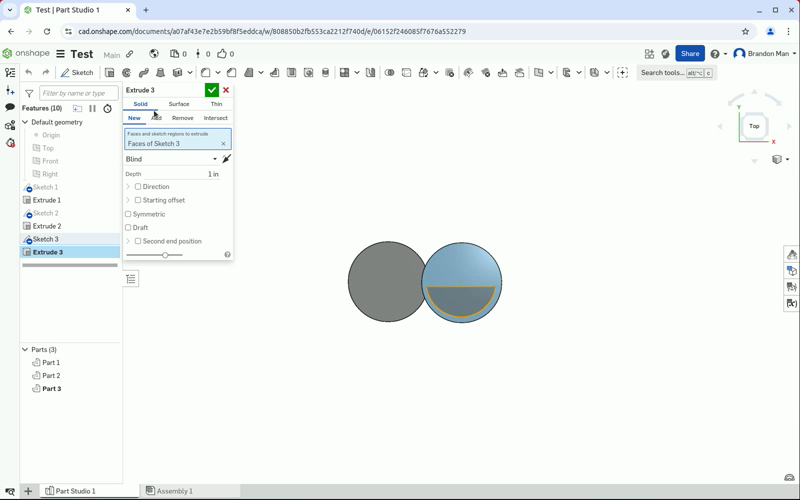
mouse_move(186, 120)
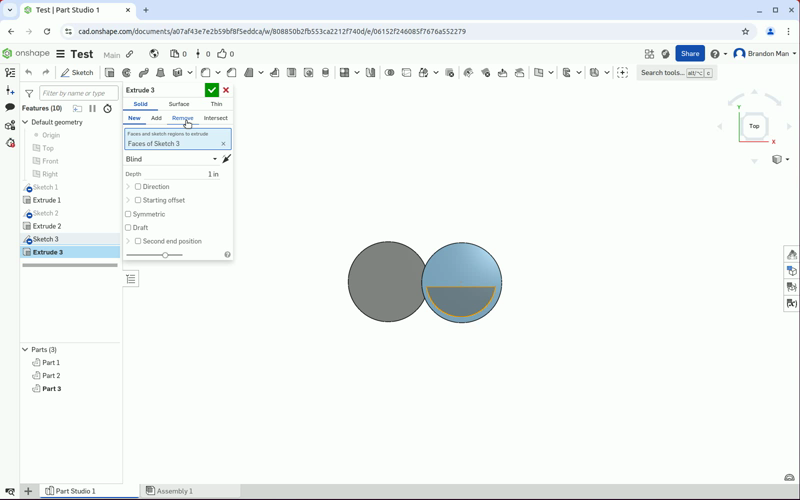
click(186, 120)
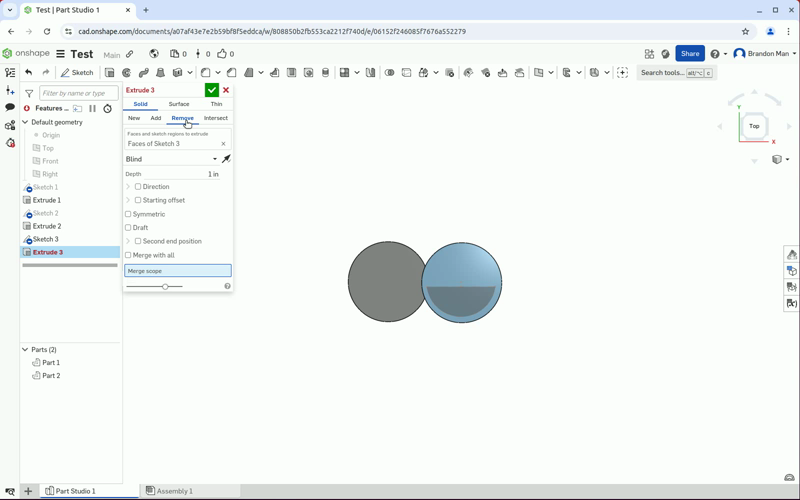
key(tab, 4)
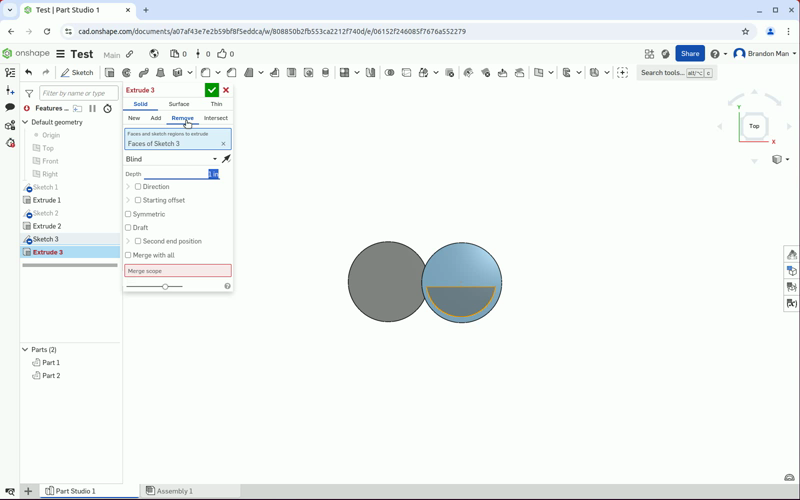
text(-5.536)
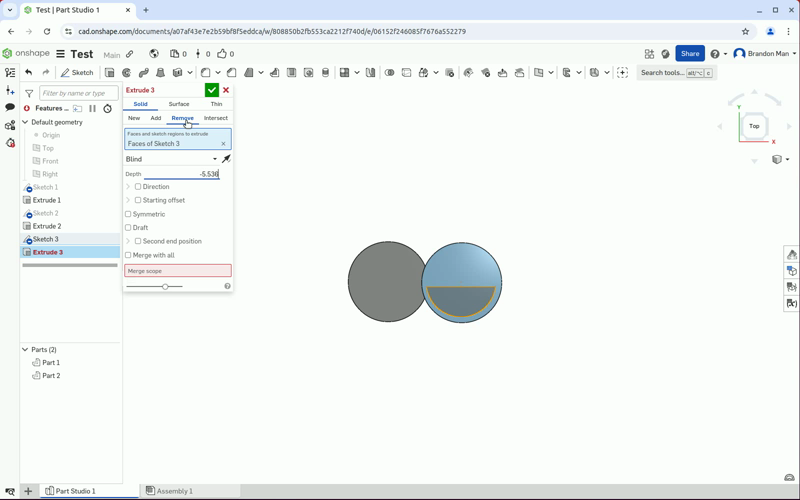
key(tab, 6)
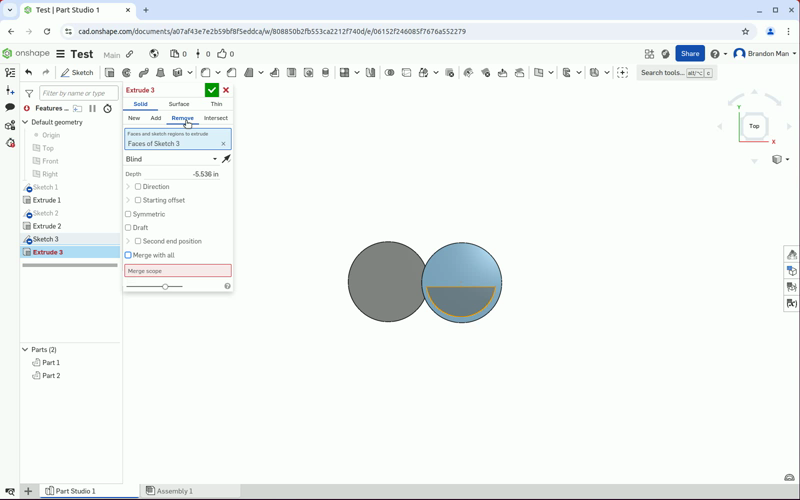
key(space)
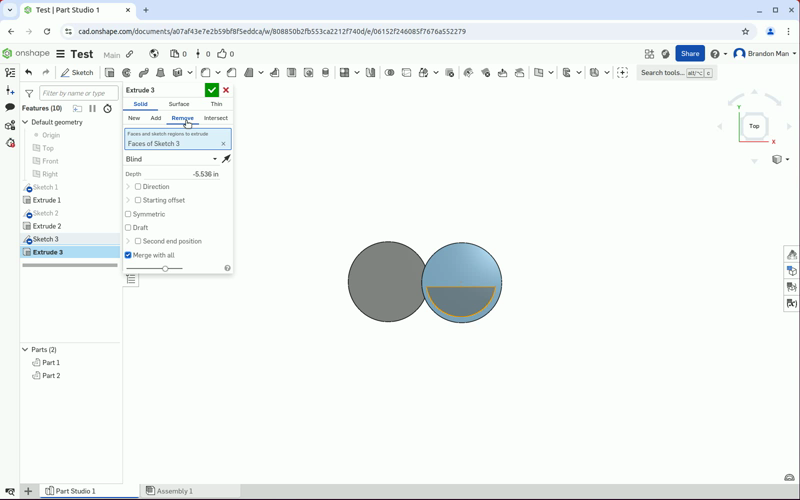
key(enter)
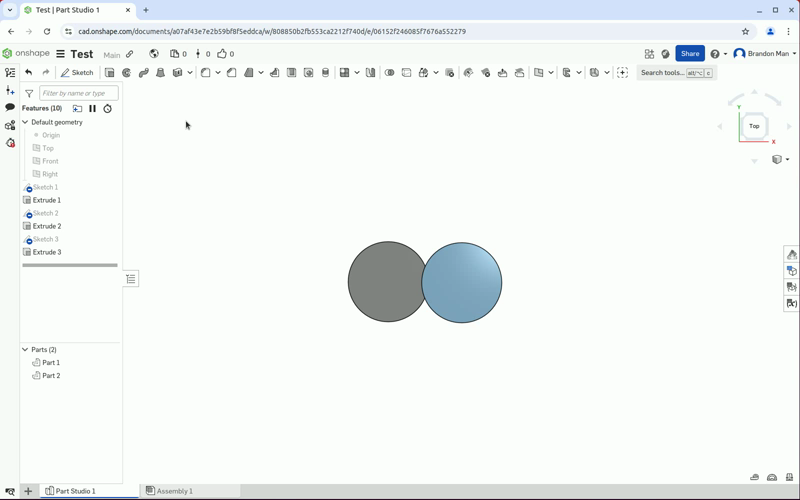
key(shift+h)
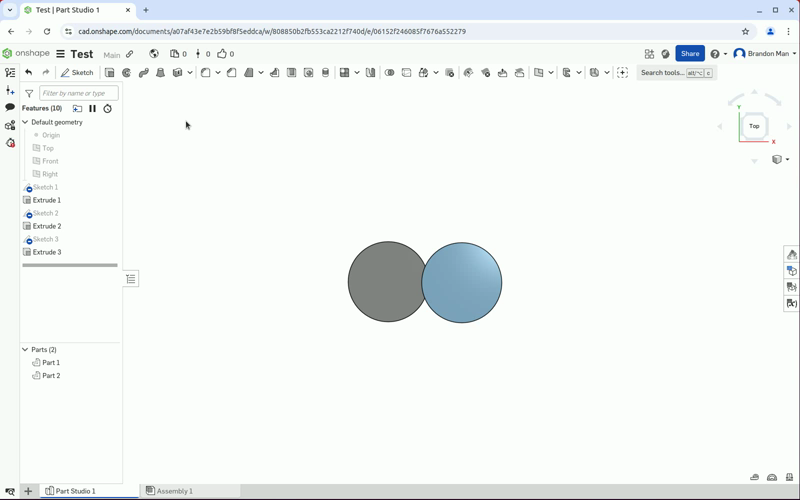
key(shift+h)
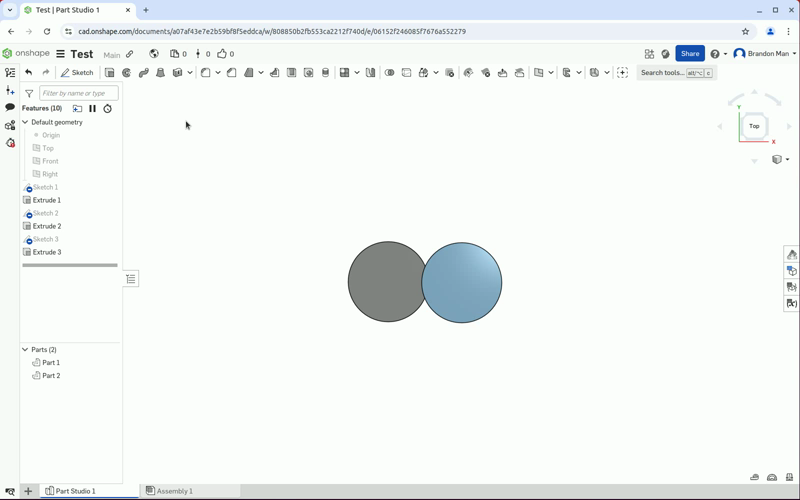
mouse_move(73, 189)
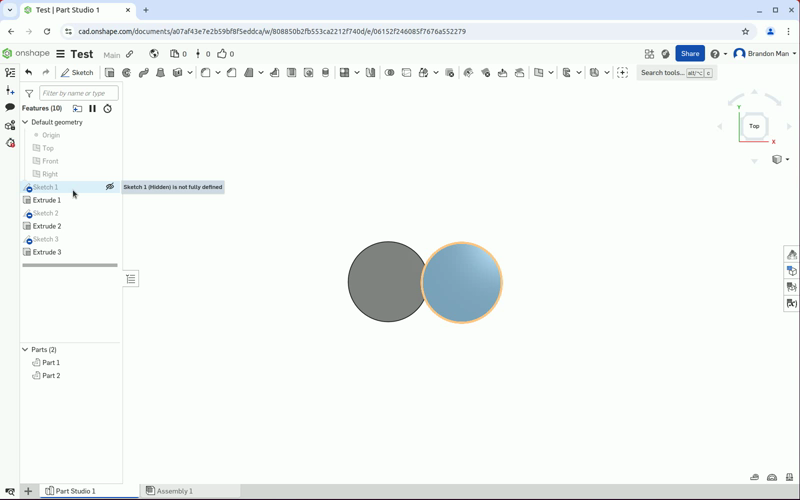
click(73, 189)
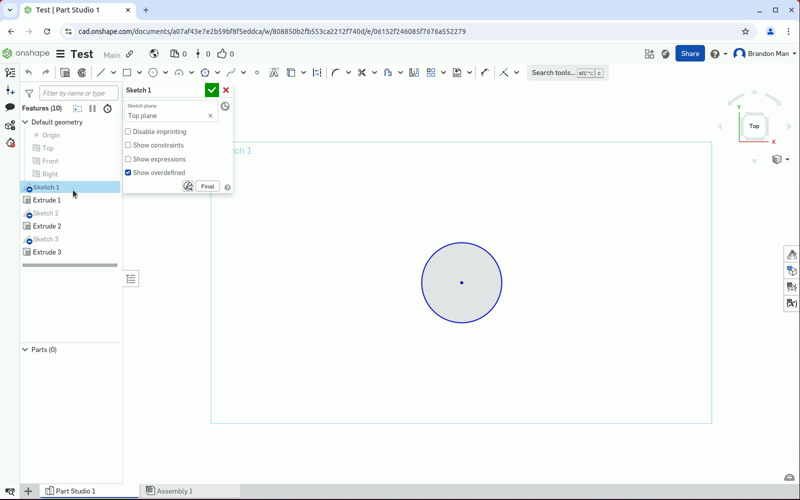
mouse_move(229, 92)
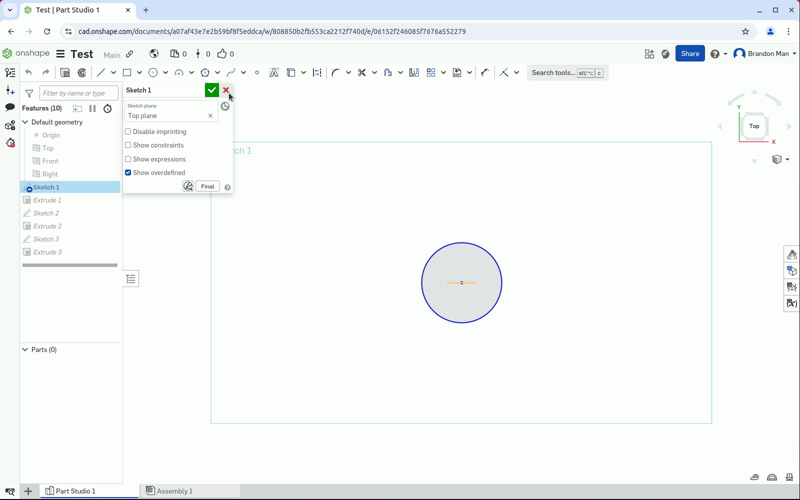
click(229, 92)
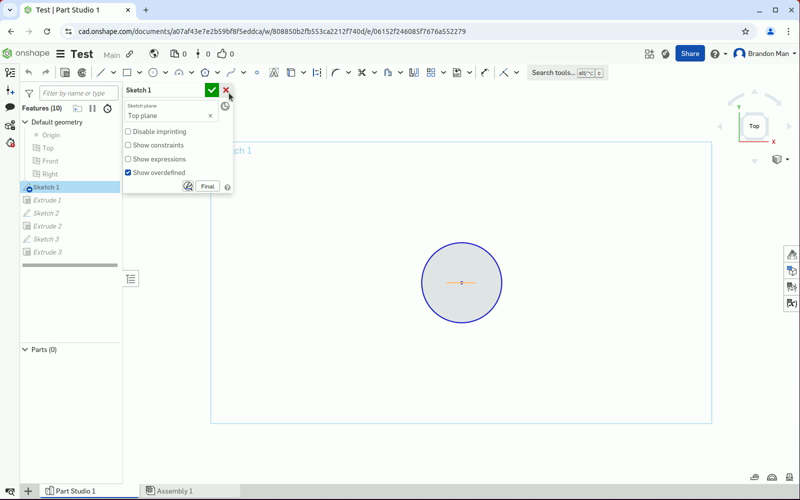
key(shift+s)
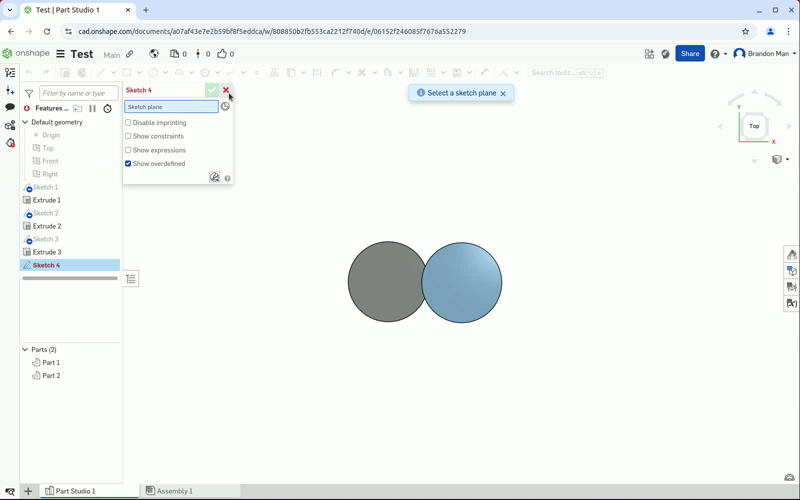
mouse_move(73, 150)
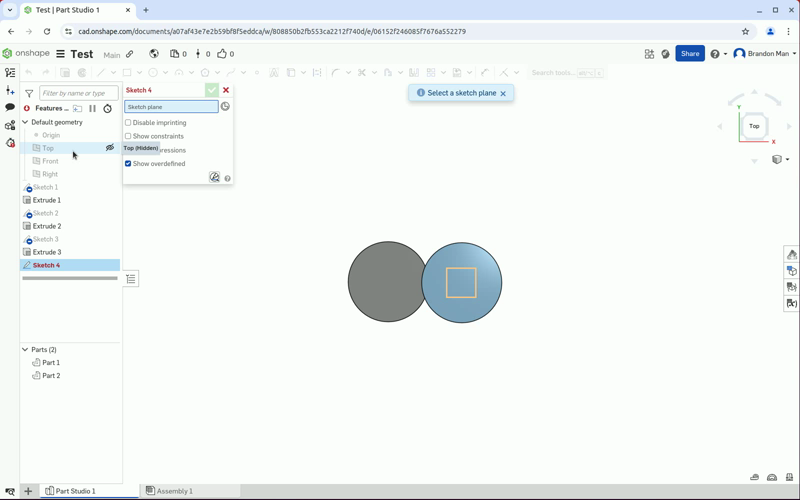
click(73, 150)
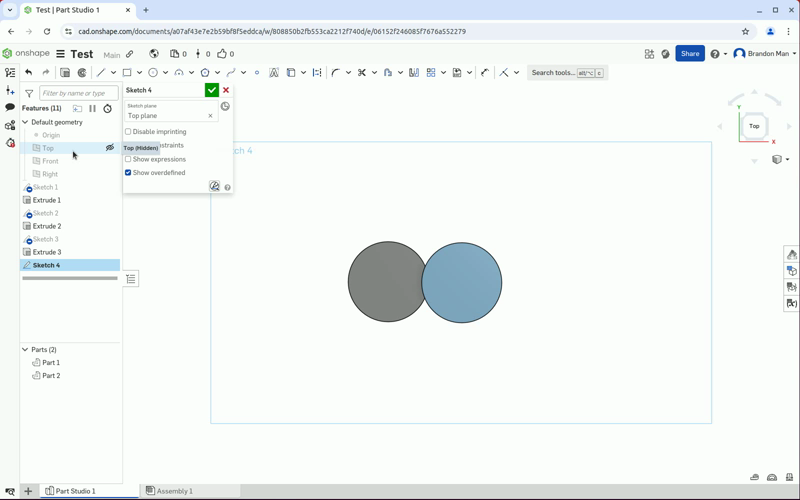
mouse_move(73, 352)
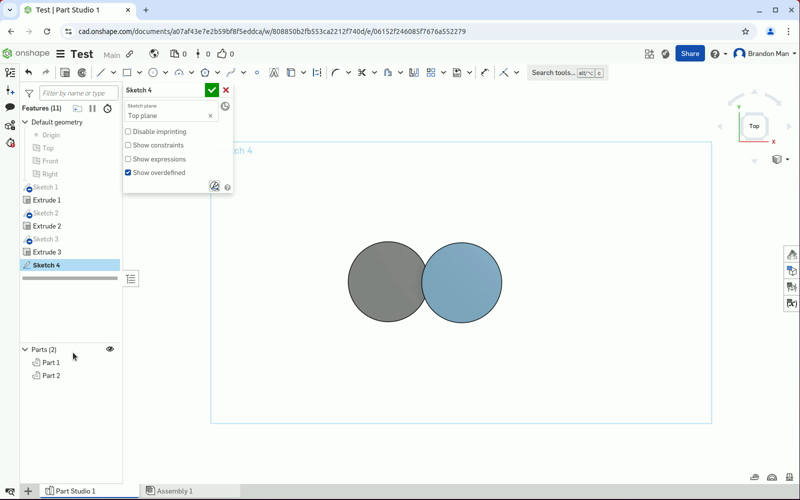
key(y)
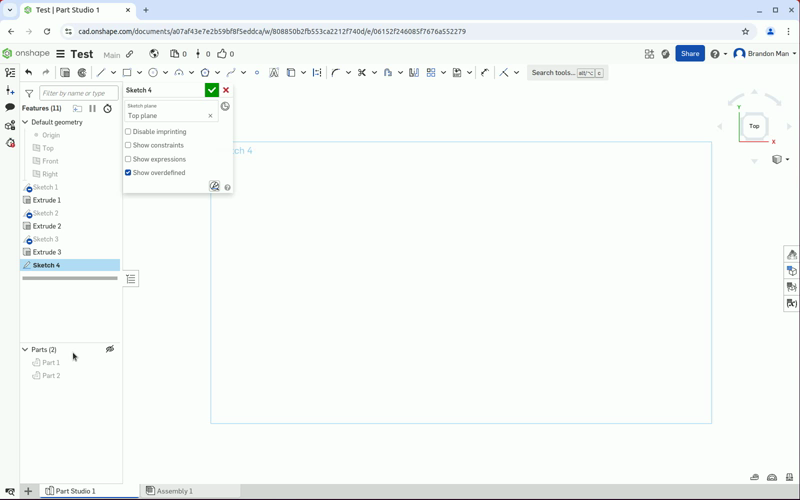
key(l)
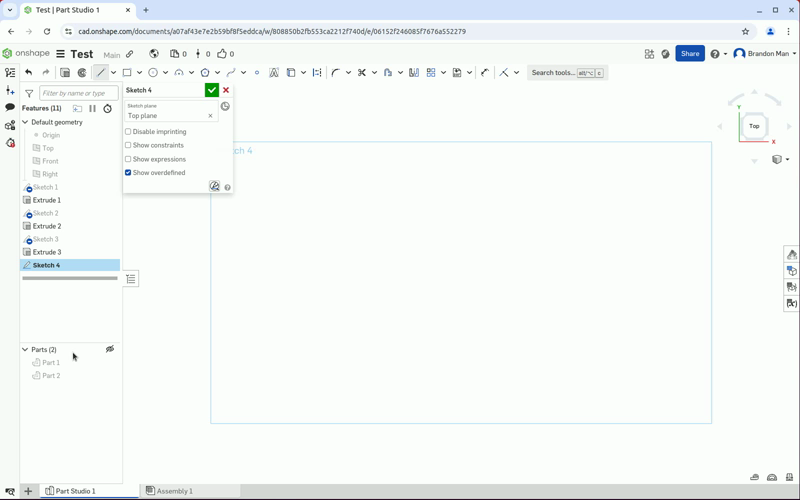
key_down(shift)
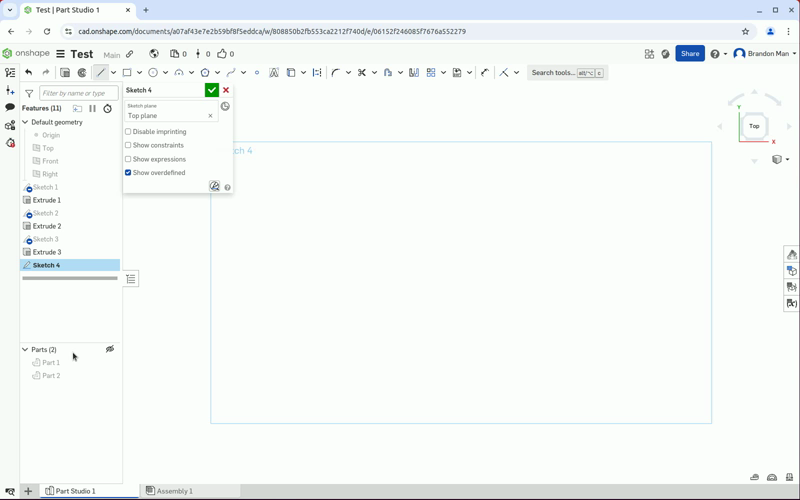
mouse_move(426, 279)
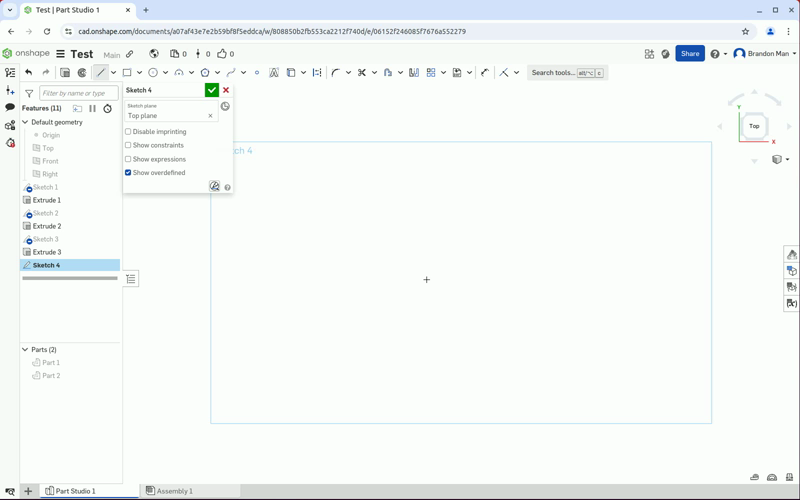
click(426, 279)
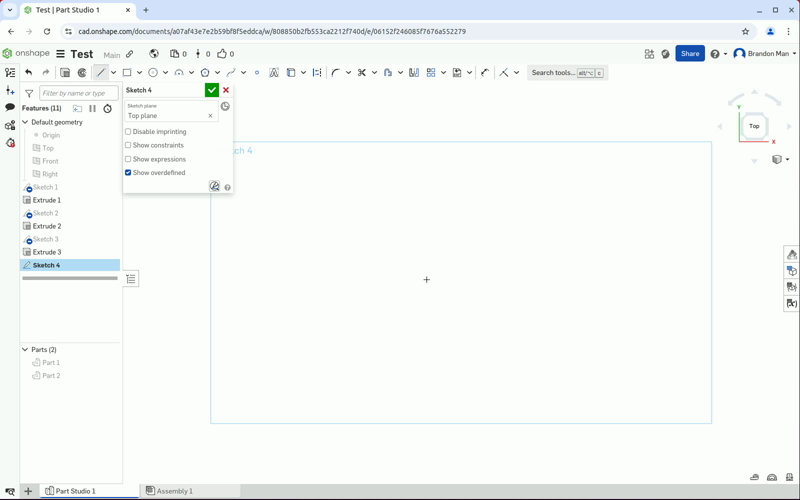
key_up(shift)
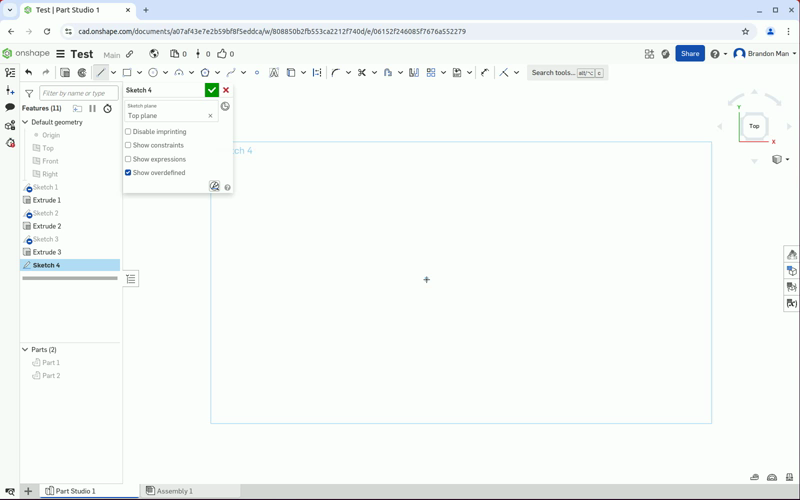
key_down(shift)
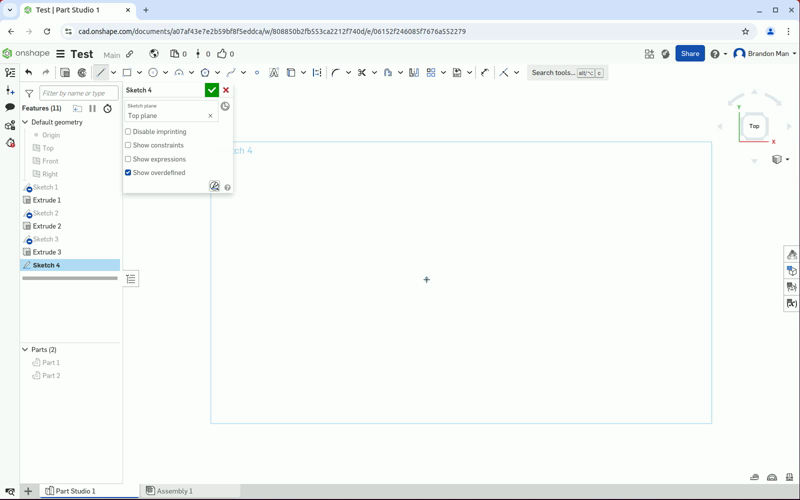
mouse_move(456, 279)
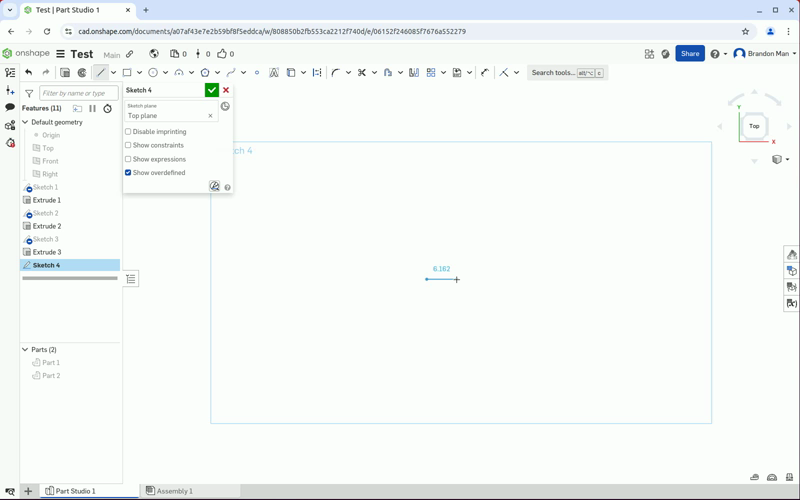
mouse_move(461, 279)
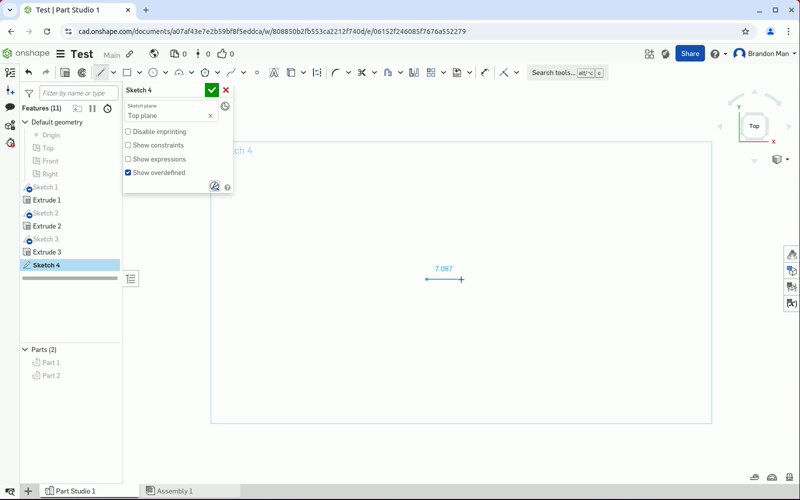
click(461, 279)
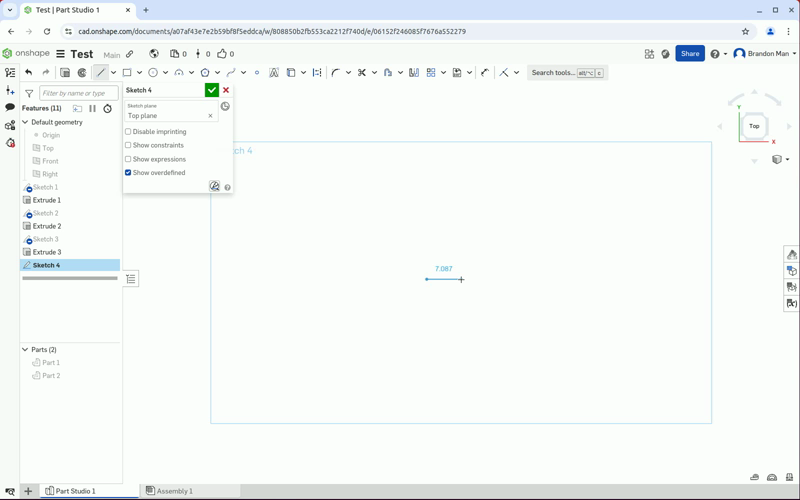
key_up(shift)
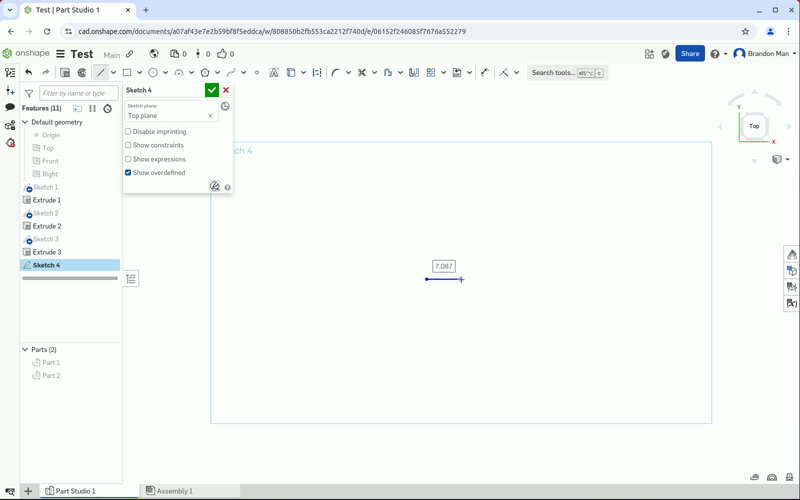
key_down(shift)
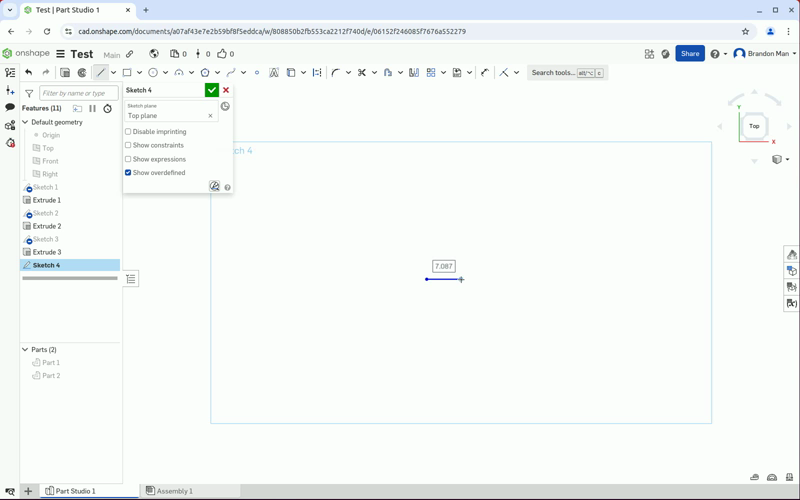
mouse_move(491, 279)
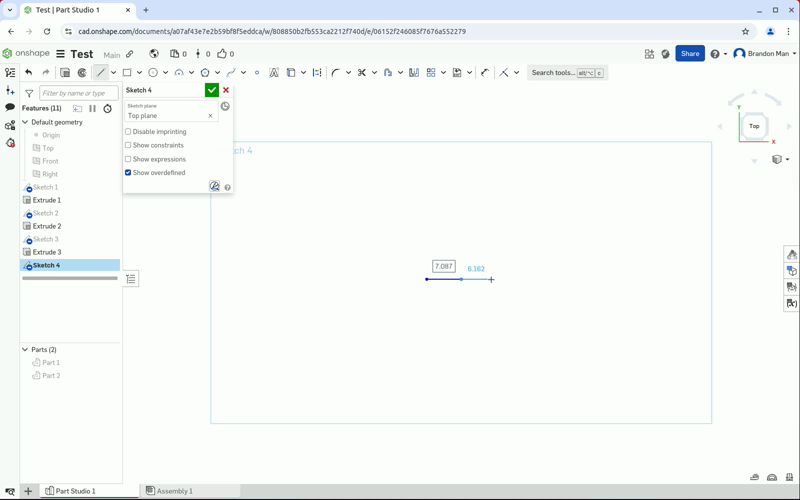
mouse_move(495, 279)
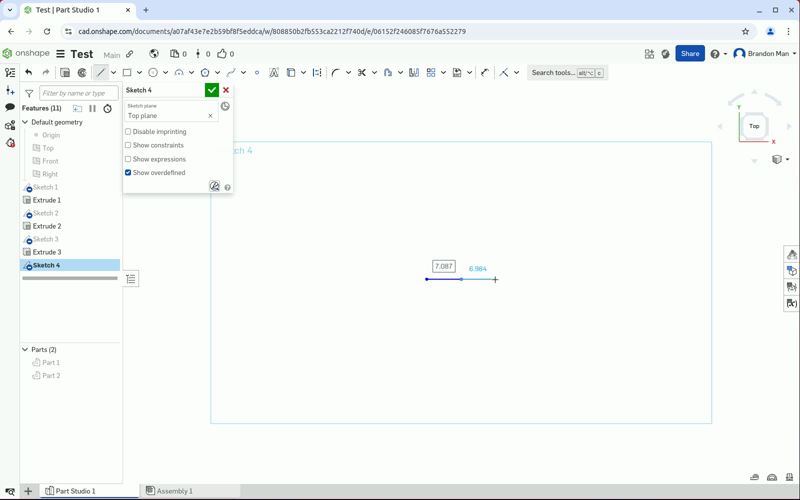
click(495, 279)
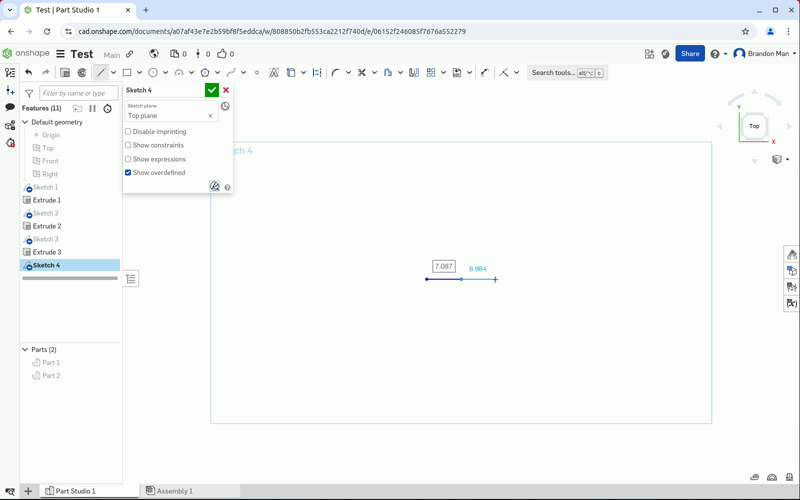
key_up(shift)
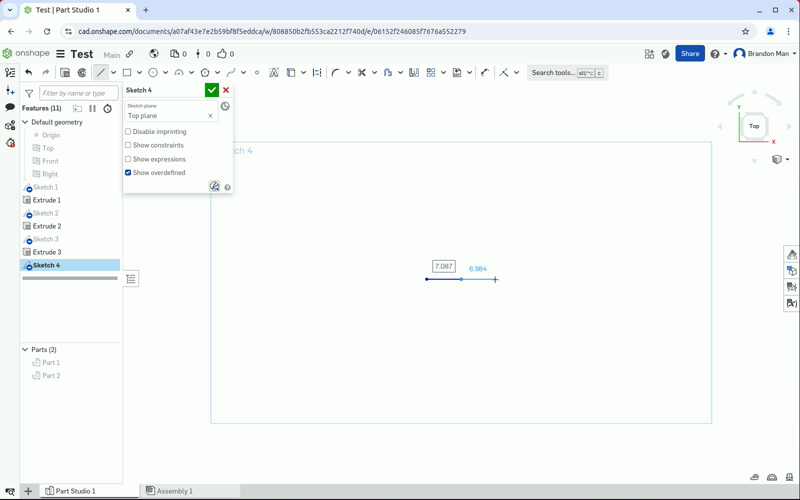
key(esc)
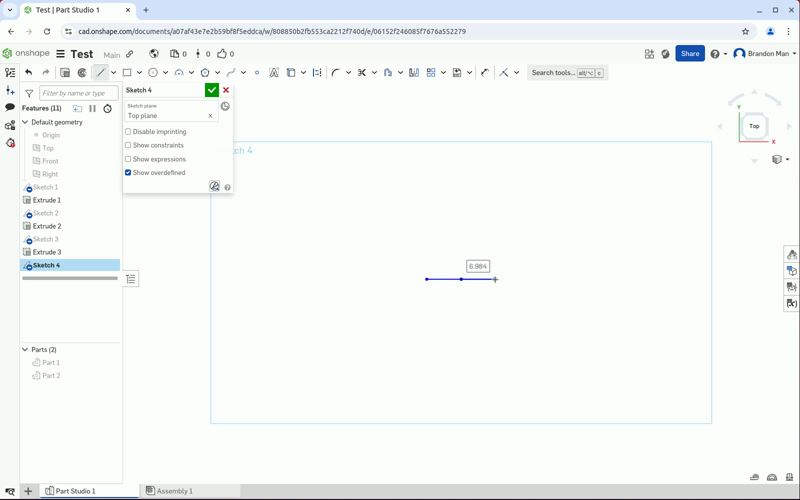
key(a)
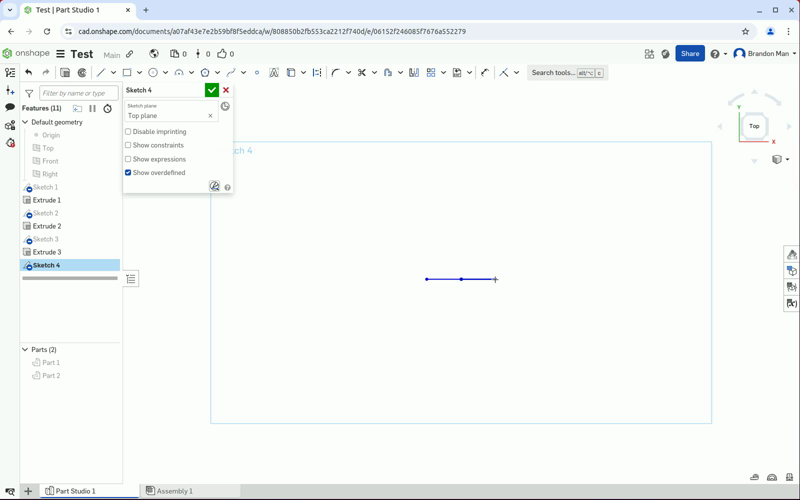
mouse_move(495, 279)
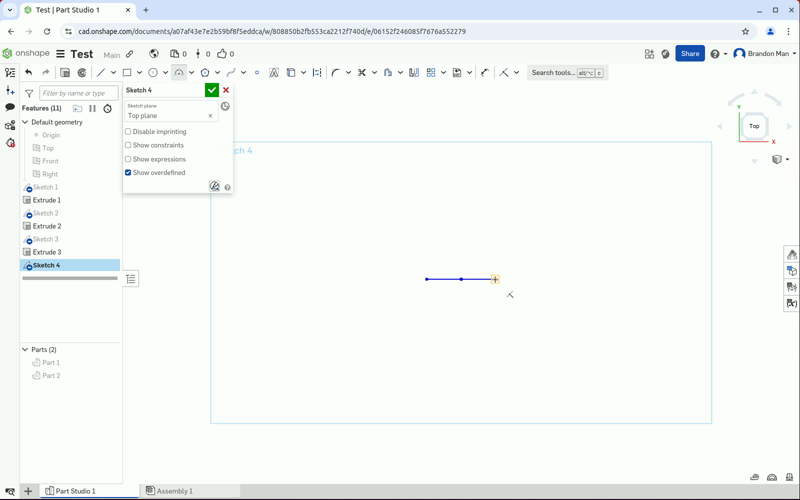
click(495, 279)
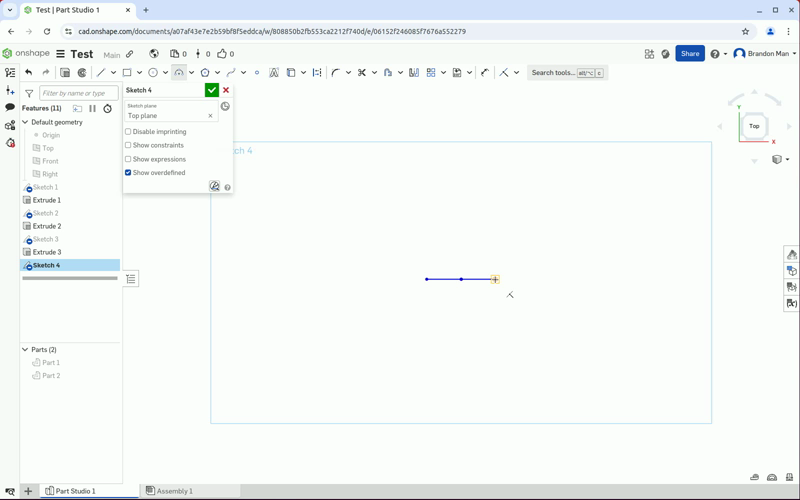
mouse_move(426, 279)
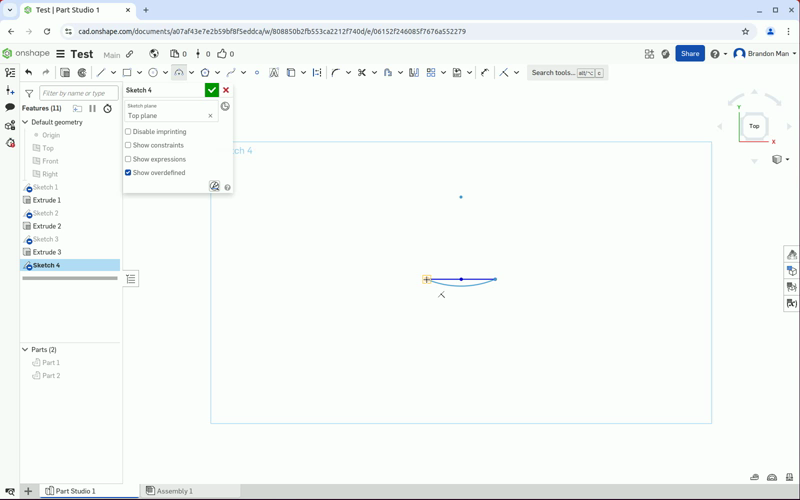
click(426, 279)
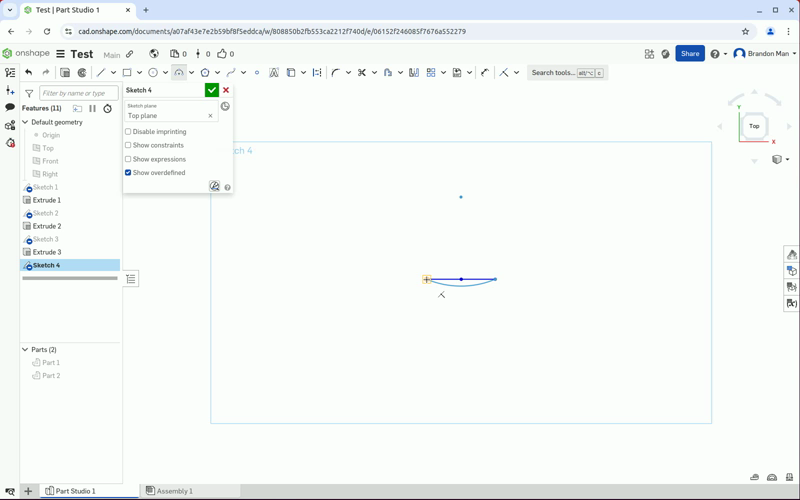
key_down(shift)
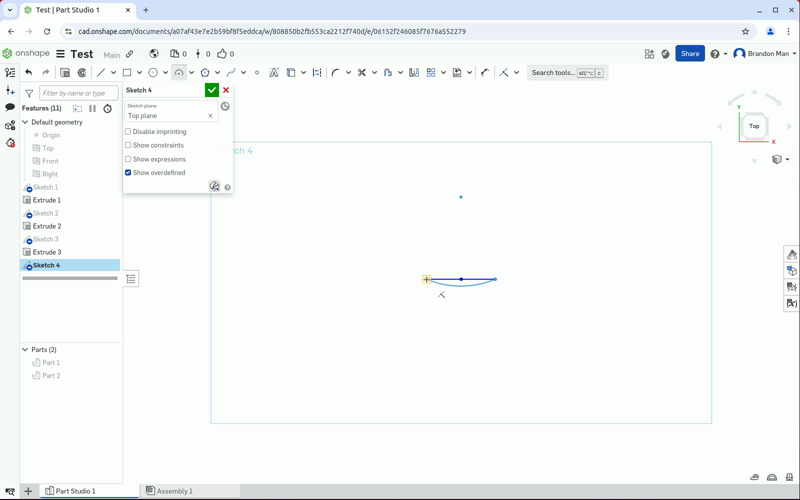
mouse_move(461, 249)
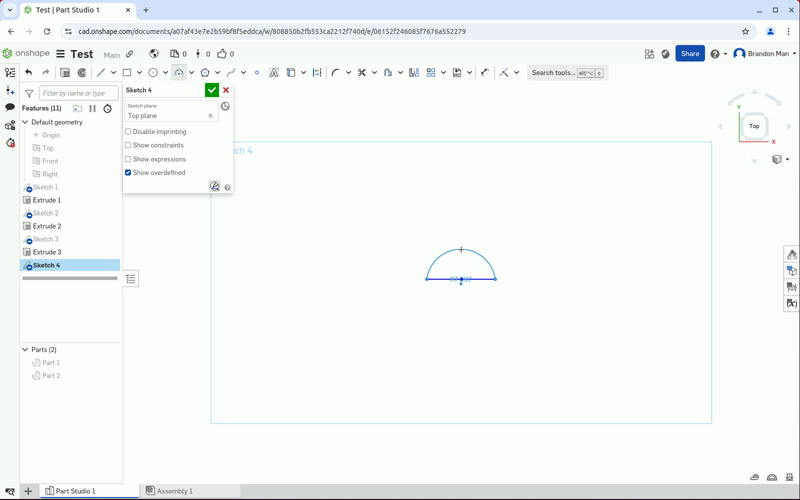
click(461, 249)
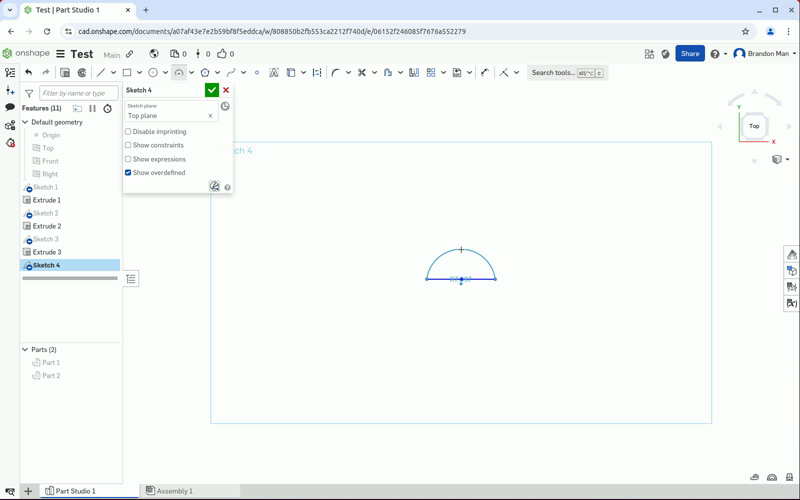
key_up(shift)
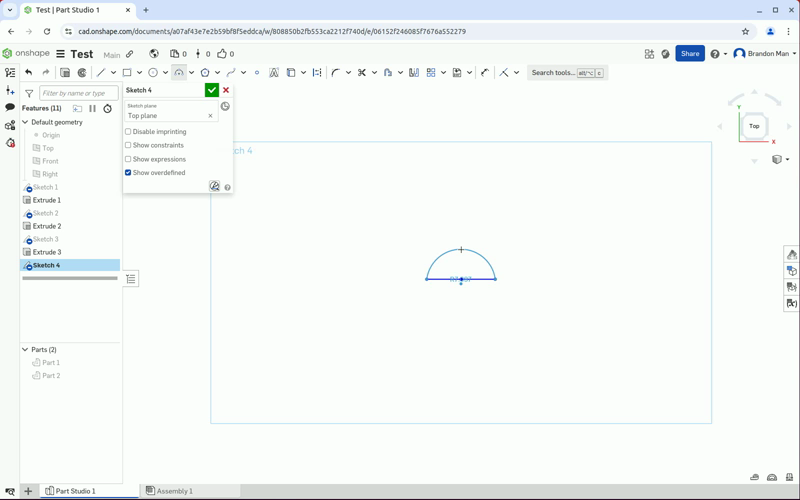
key(esc)
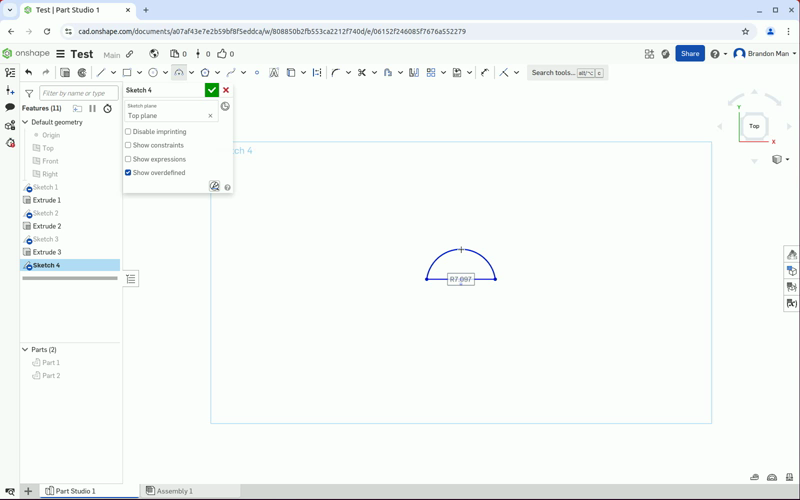
mouse_move(472, 271)
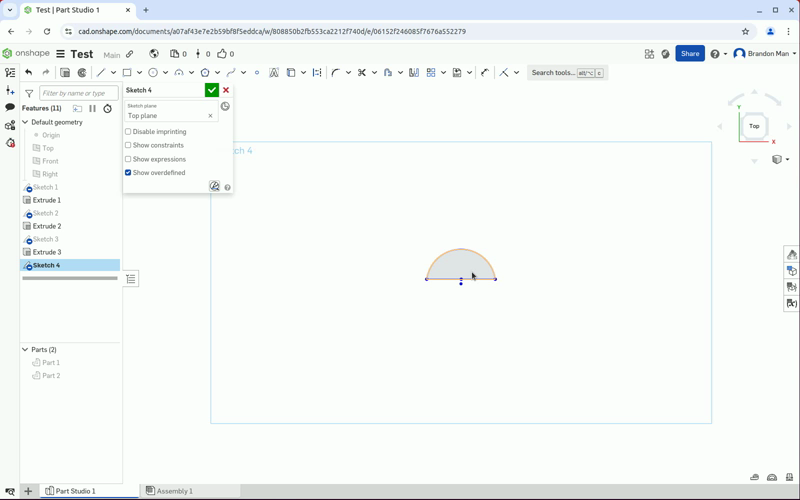
scroll(6)
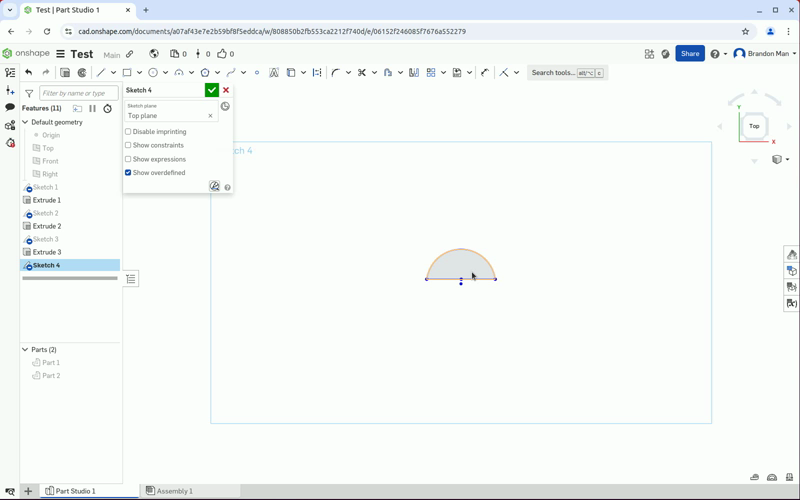
scroll(6)
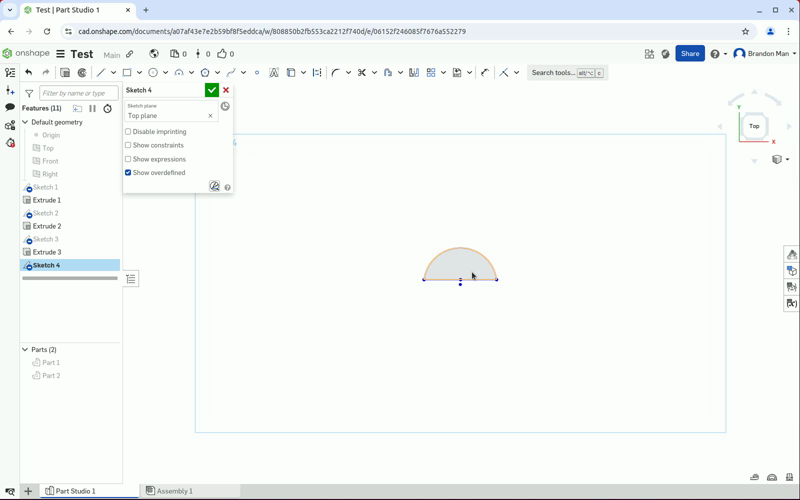
scroll(6)
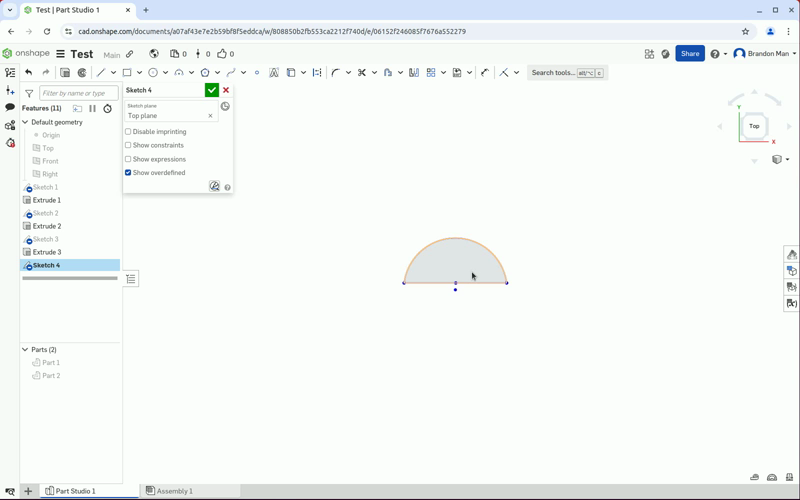
scroll(6)
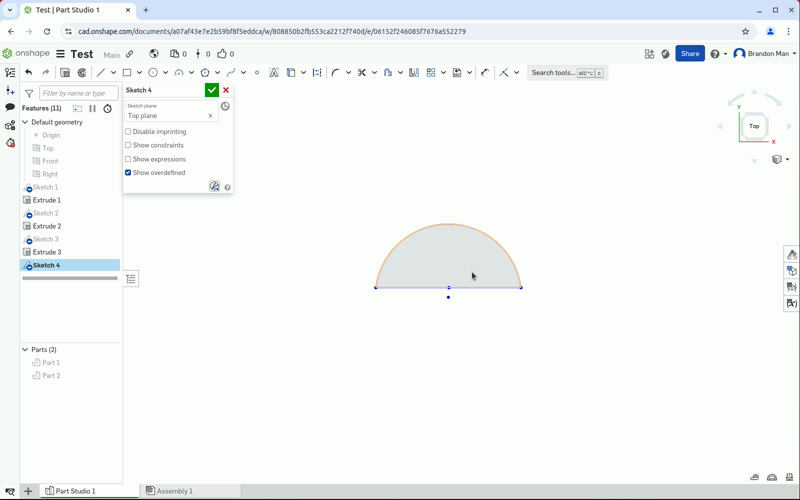
scroll(6)
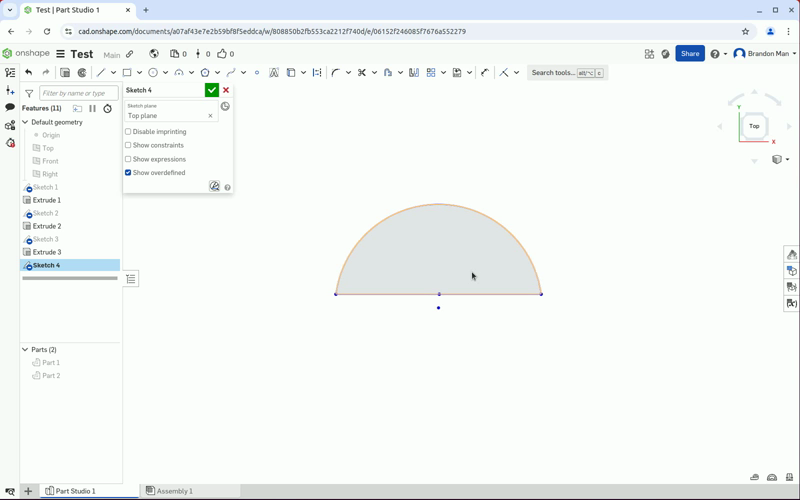
scroll(6)
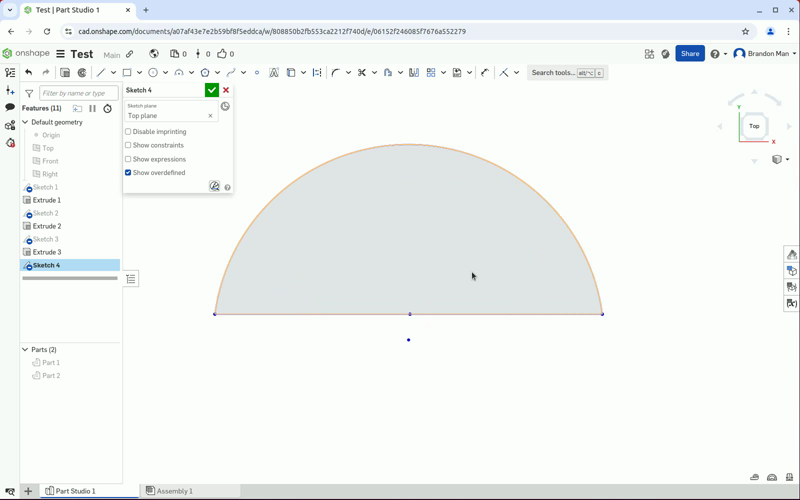
scroll(6)
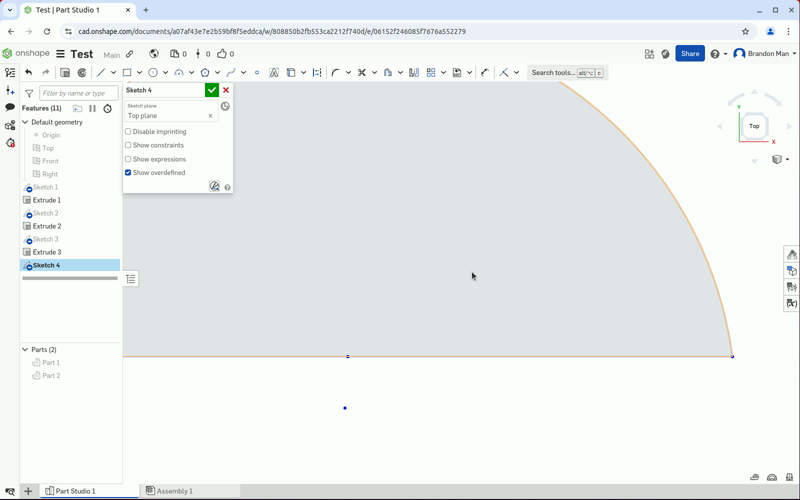
click(472, 271)
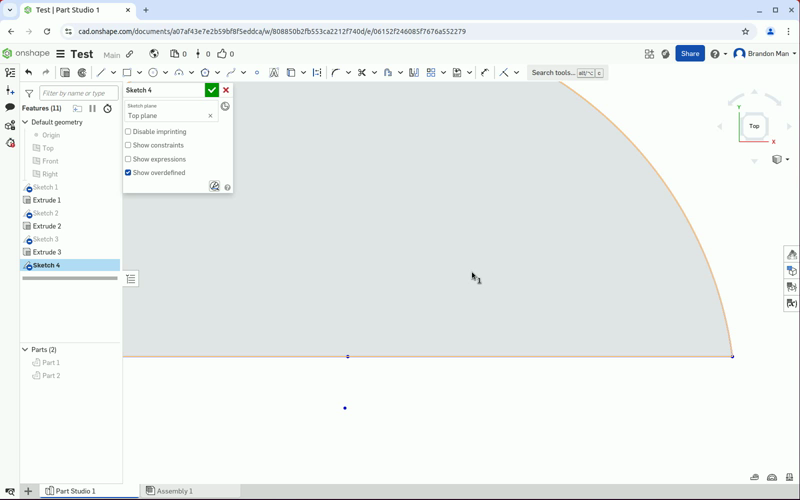
scroll(-6)
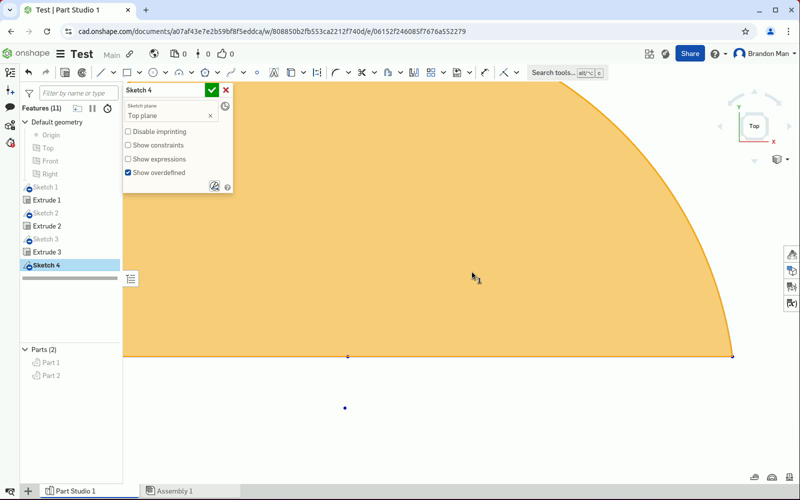
scroll(-6)
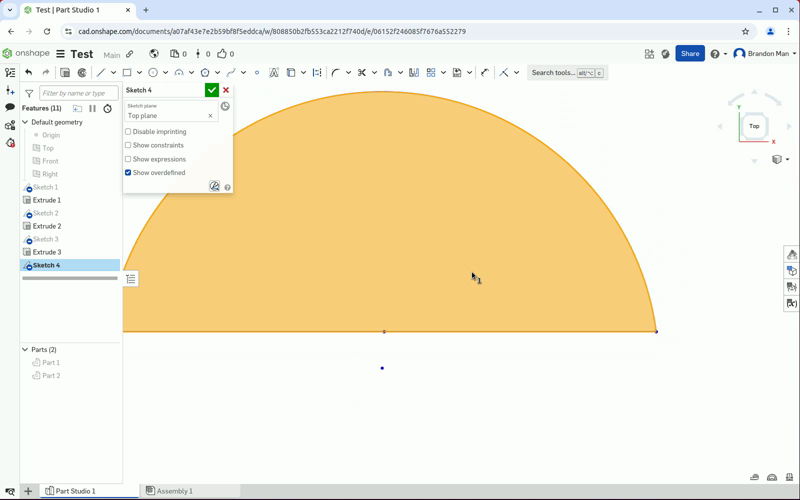
scroll(-6)
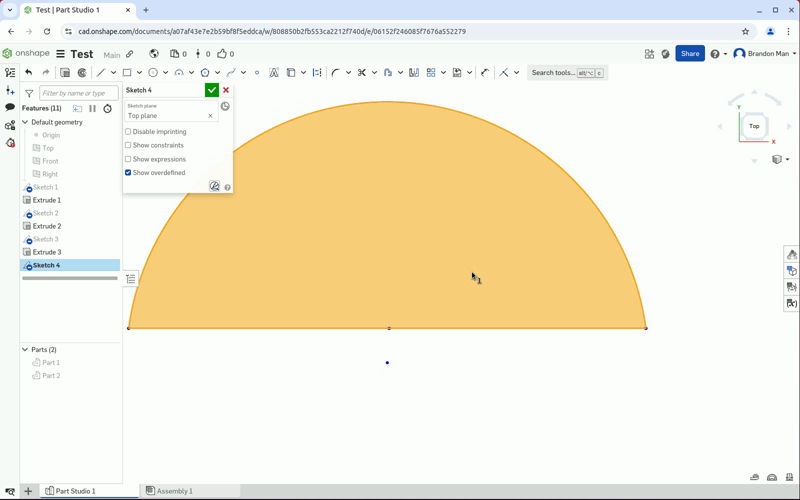
scroll(-6)
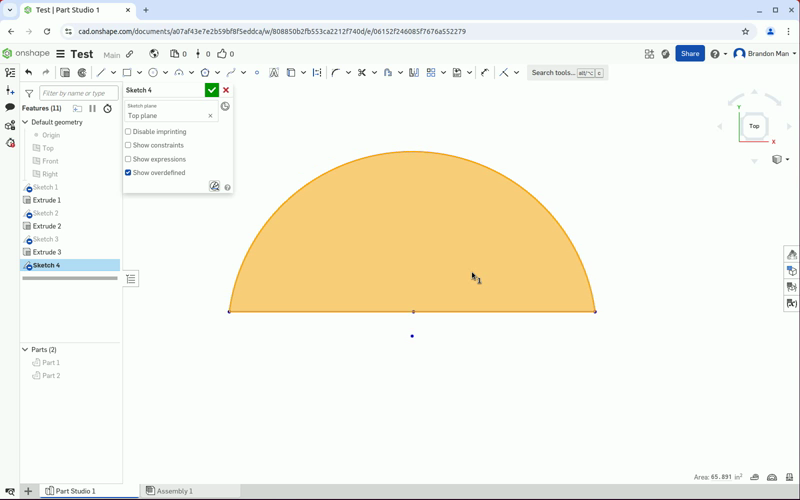
scroll(-6)
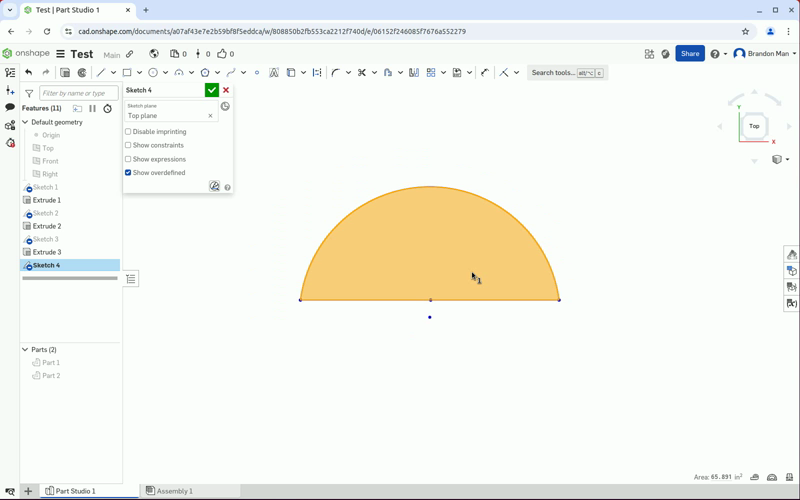
scroll(-6)
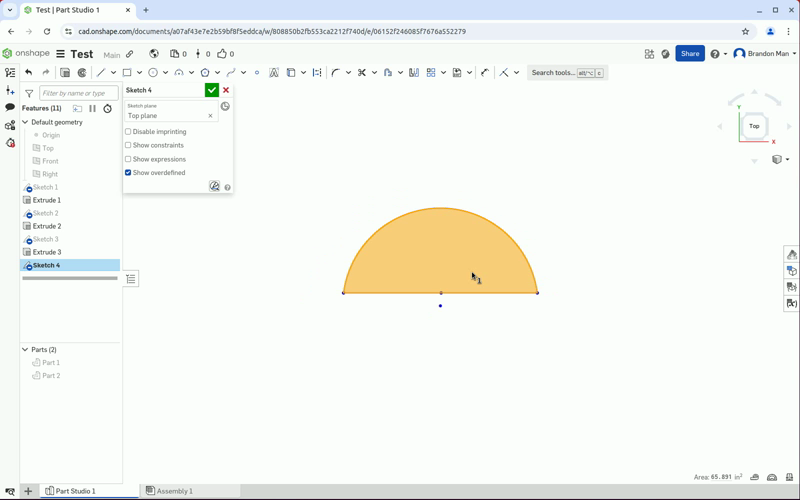
scroll(-6)
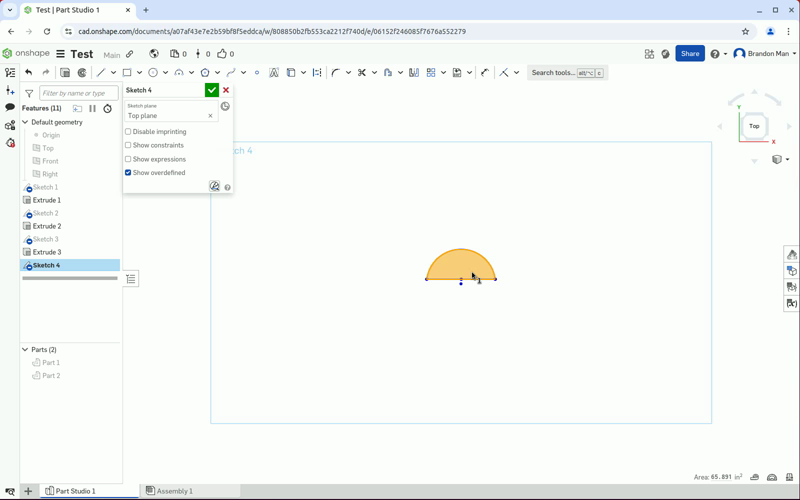
mouse_move(73, 352)
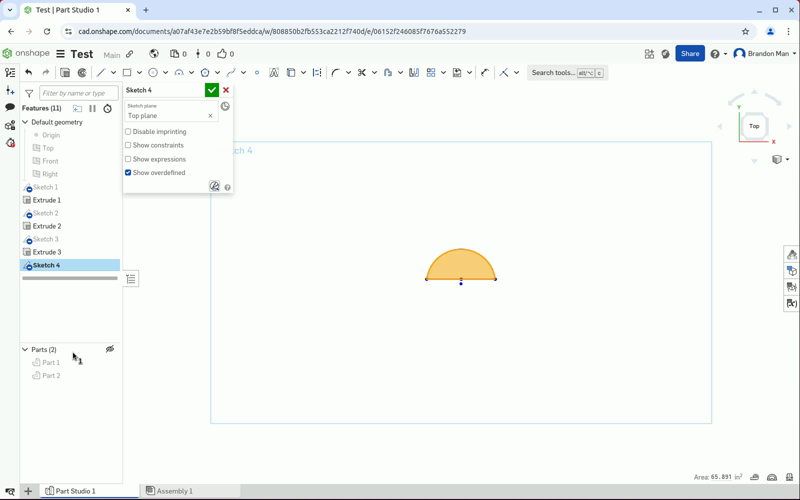
key(shift+y)
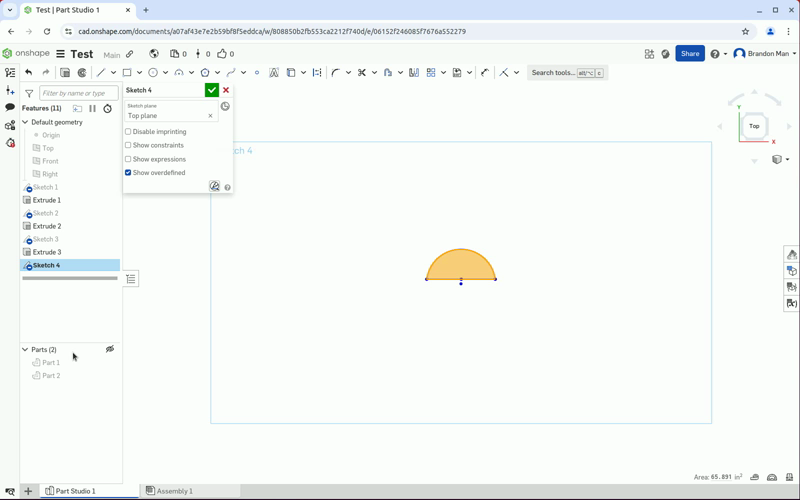
key(shift+e)
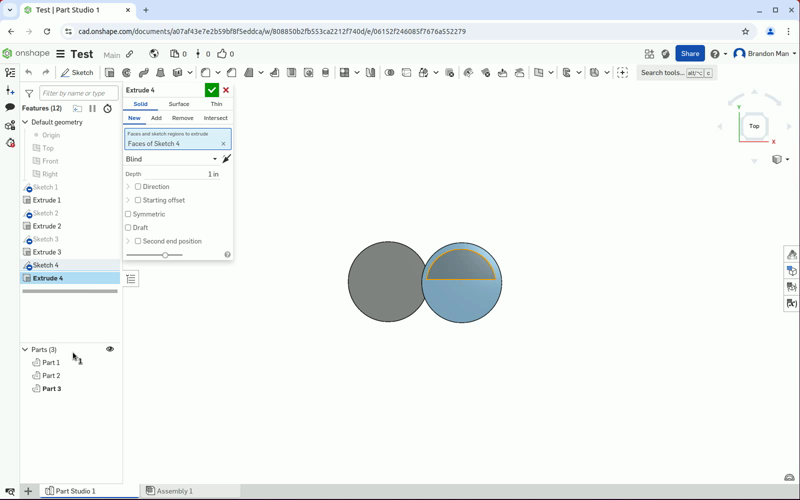
mouse_move(143, 106)
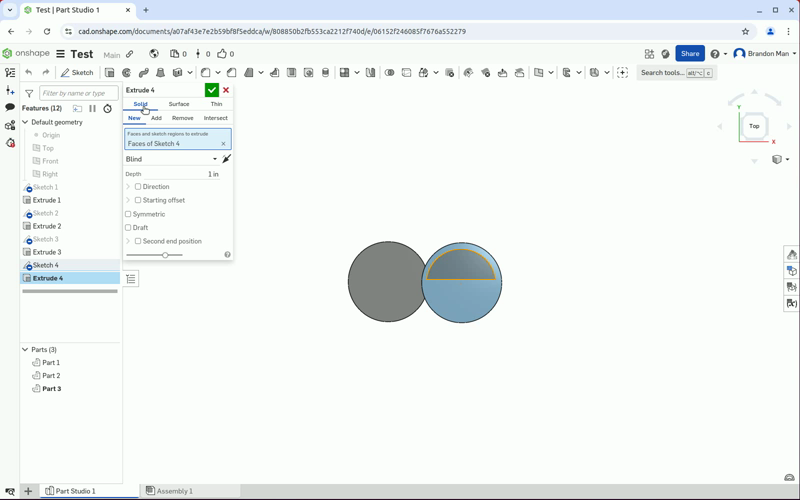
click(143, 106)
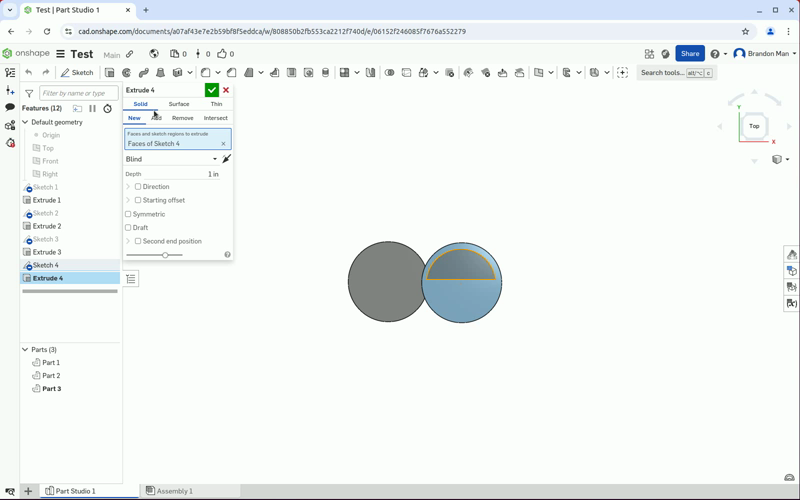
mouse_move(186, 120)
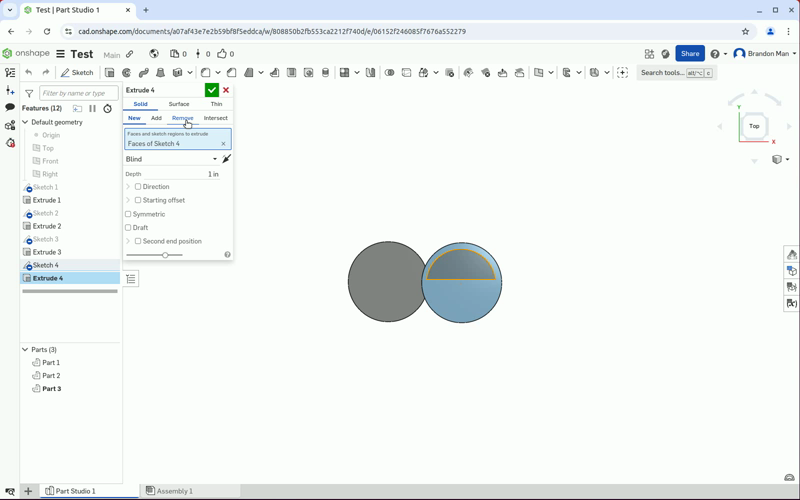
click(186, 120)
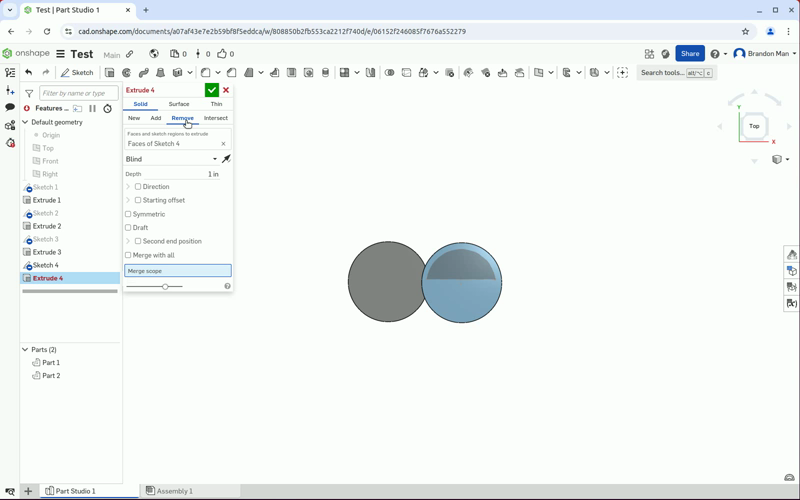
key(tab, 4)
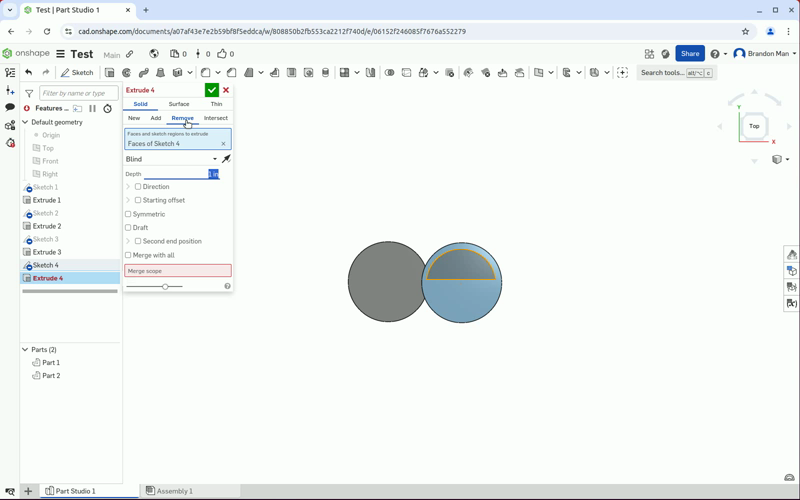
text(-5.536)
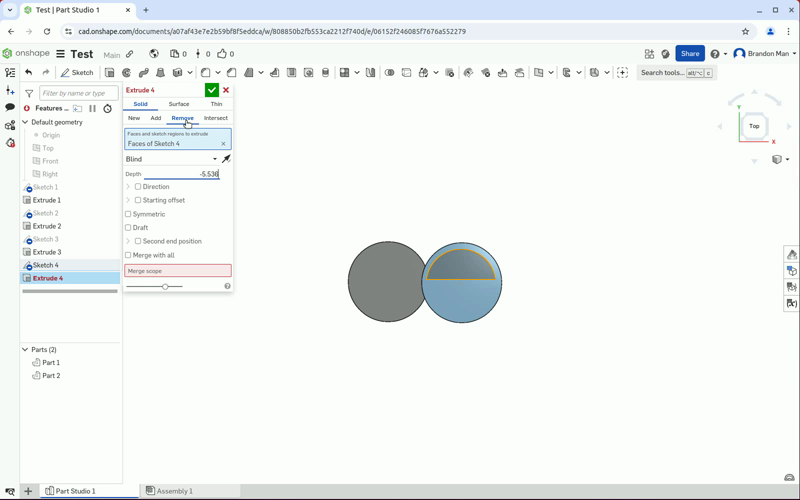
key(tab, 6)
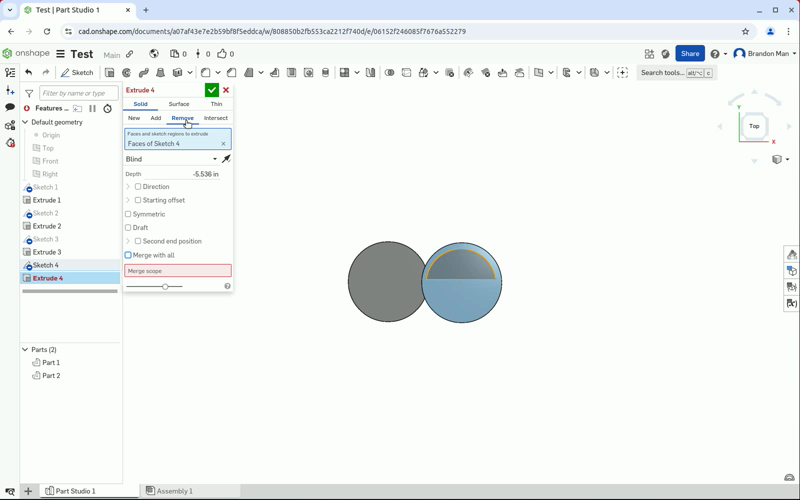
key(space)
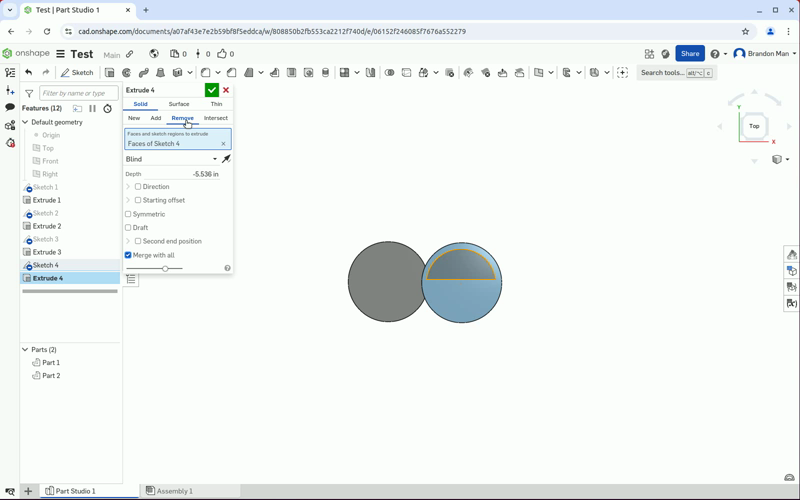
key(enter)
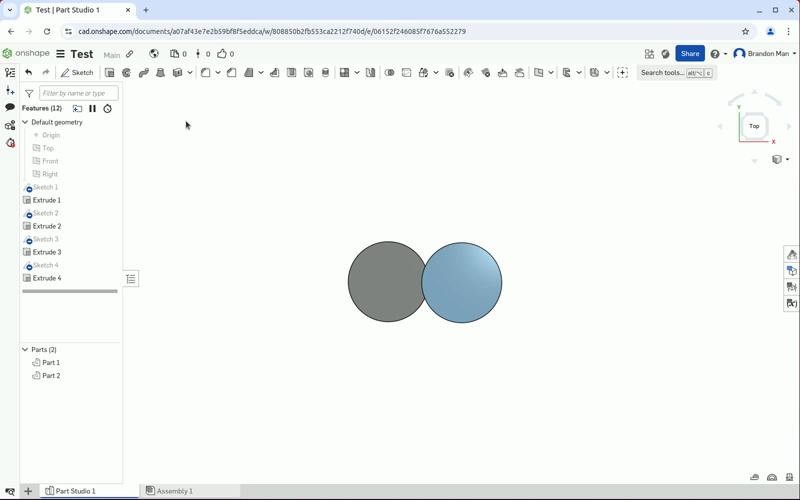
key(shift+h)
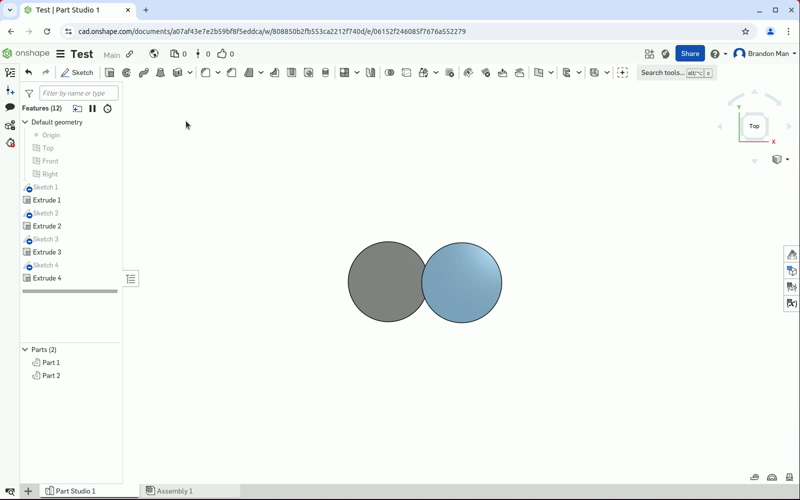
key(shift+h)
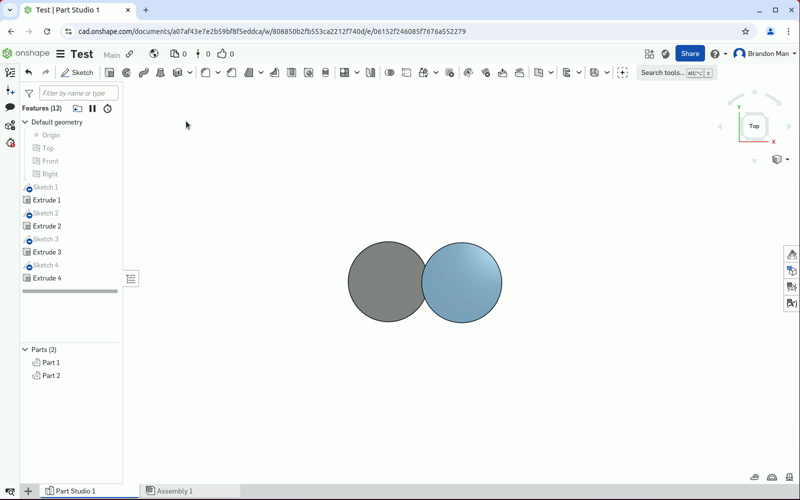
mouse_move(73, 189)
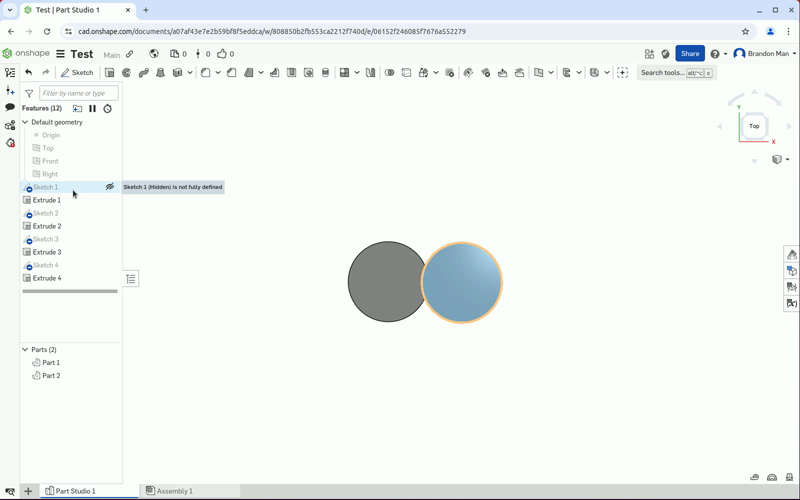
click(73, 189)
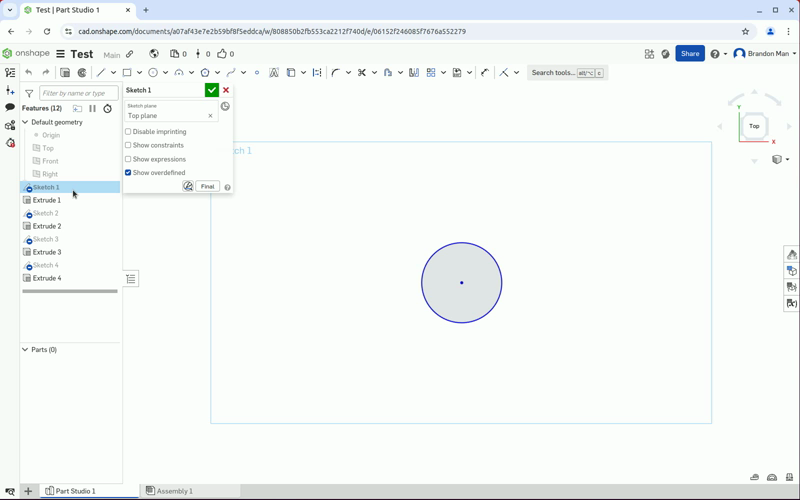
mouse_move(229, 92)
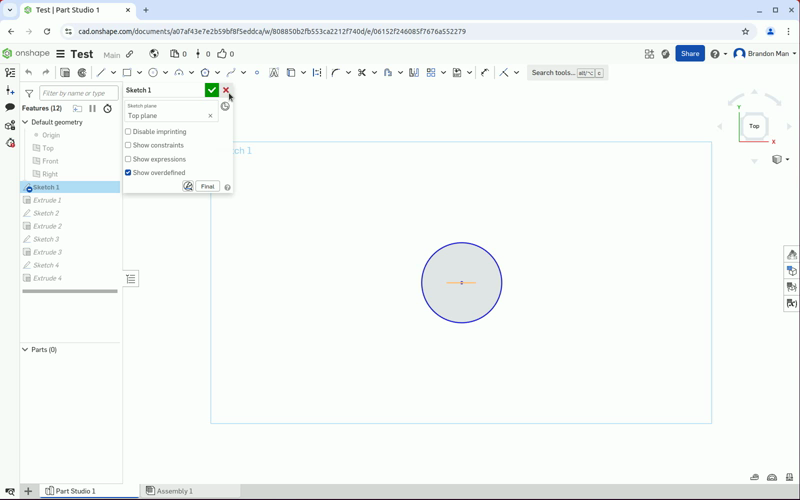
click(229, 92)
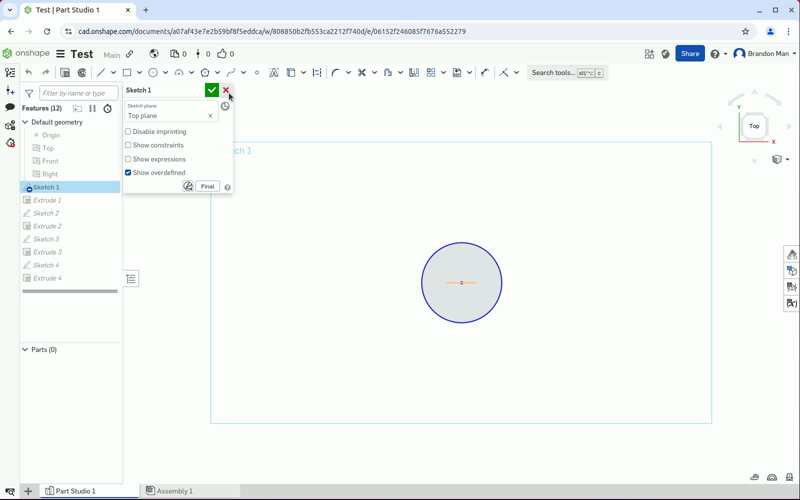
key(shift+s)
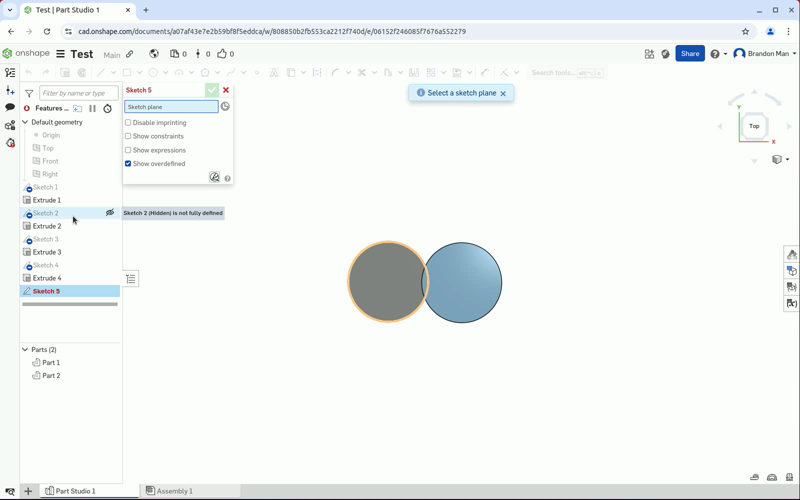
scroll(3)
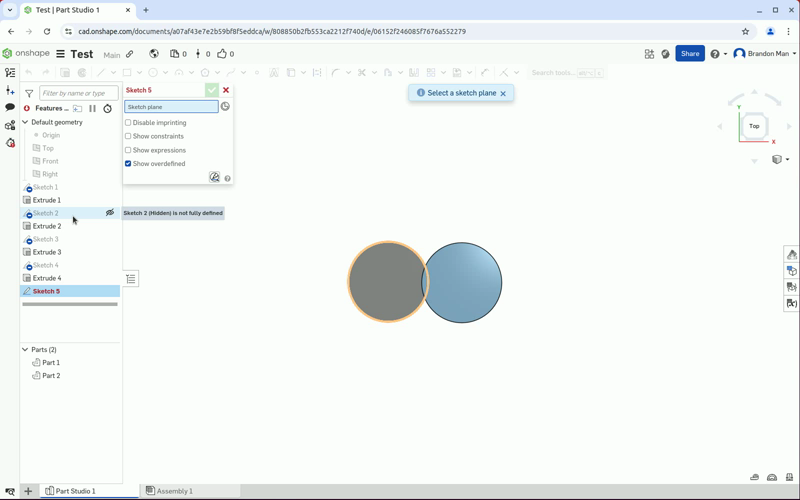
mouse_move(73, 150)
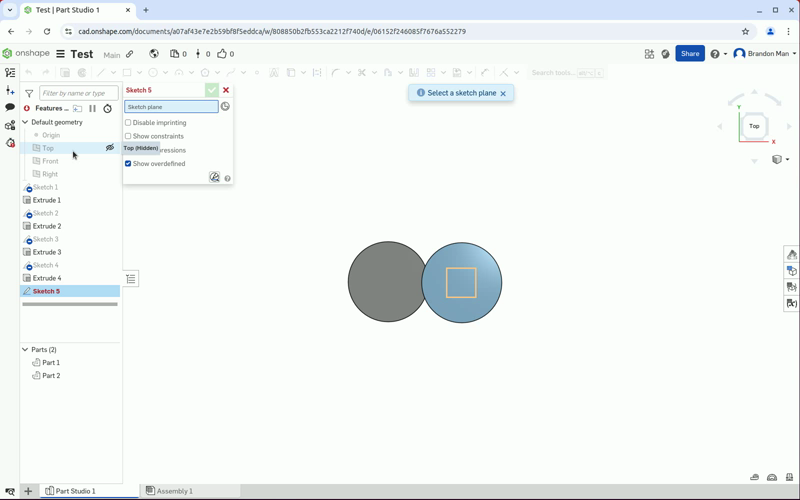
click(73, 150)
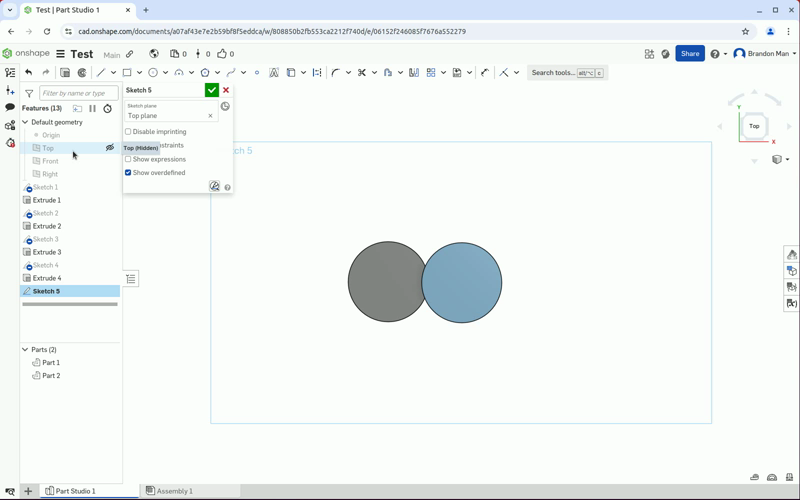
mouse_move(73, 352)
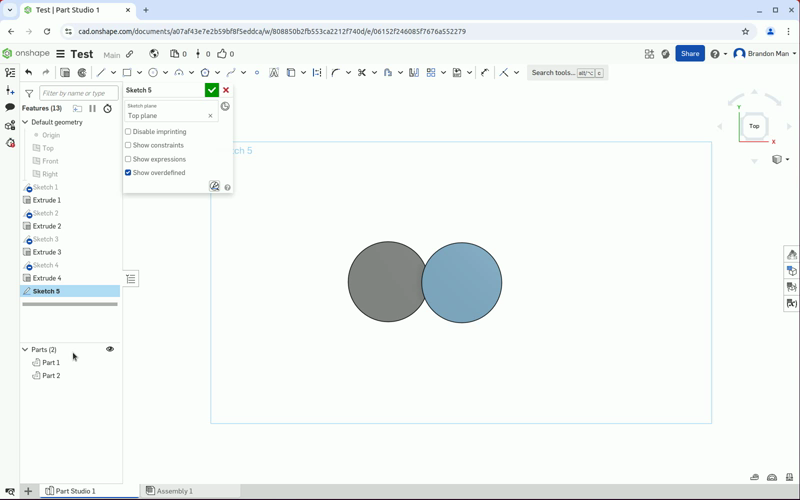
key(y)
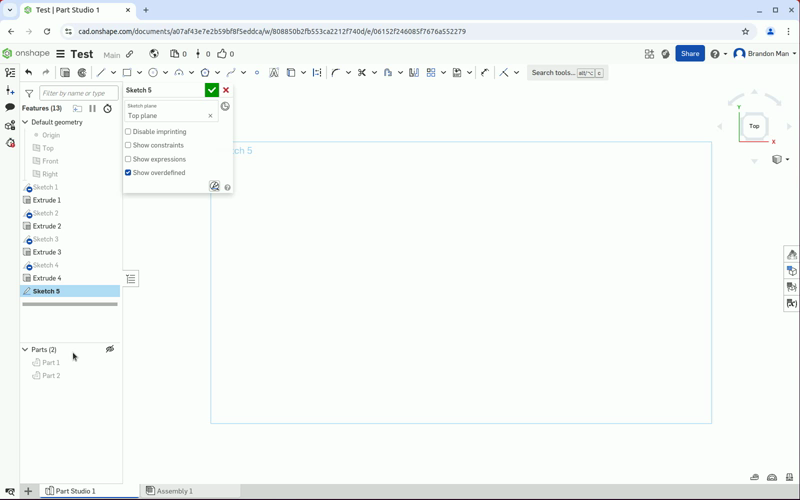
key(c)
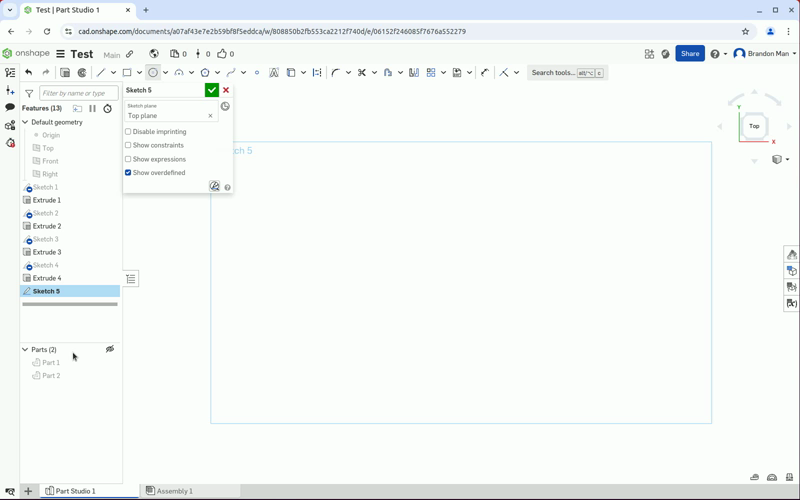
key_down(shift)
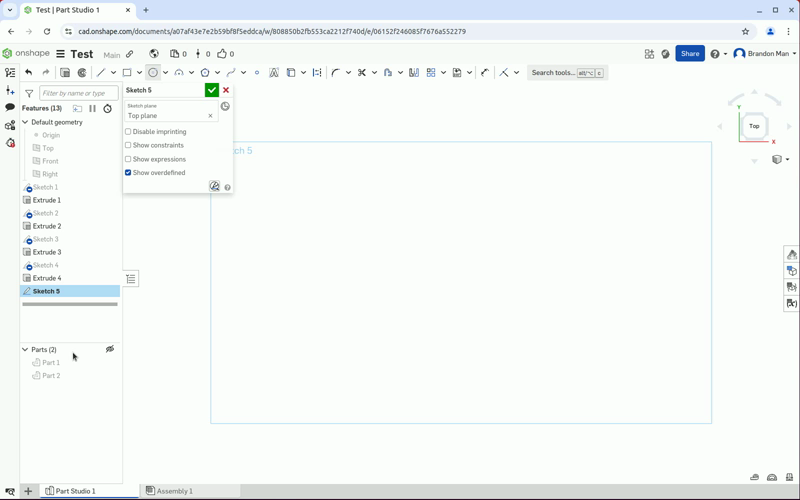
mouse_move(420, 322)
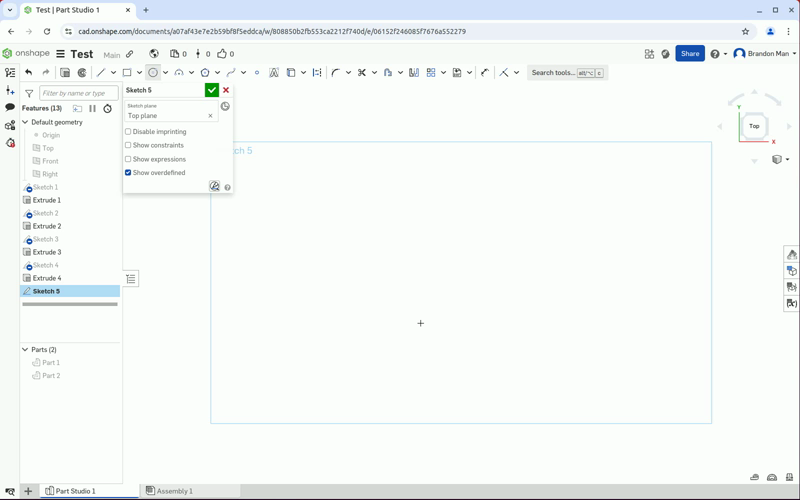
click(420, 322)
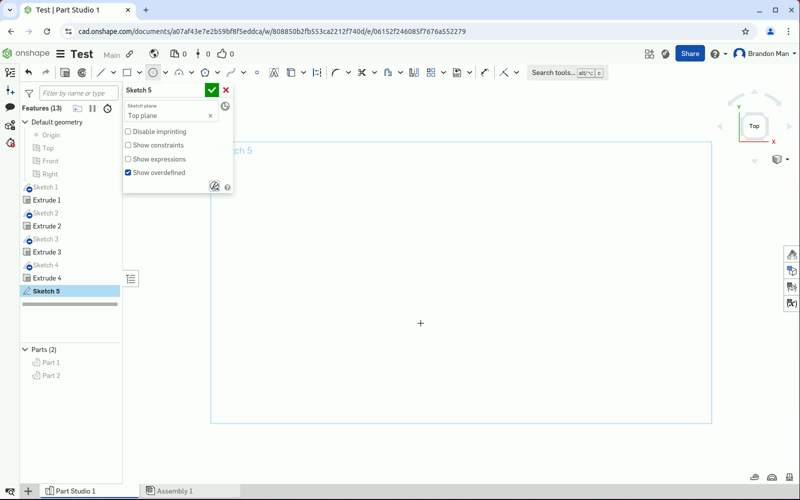
key_up(shift)
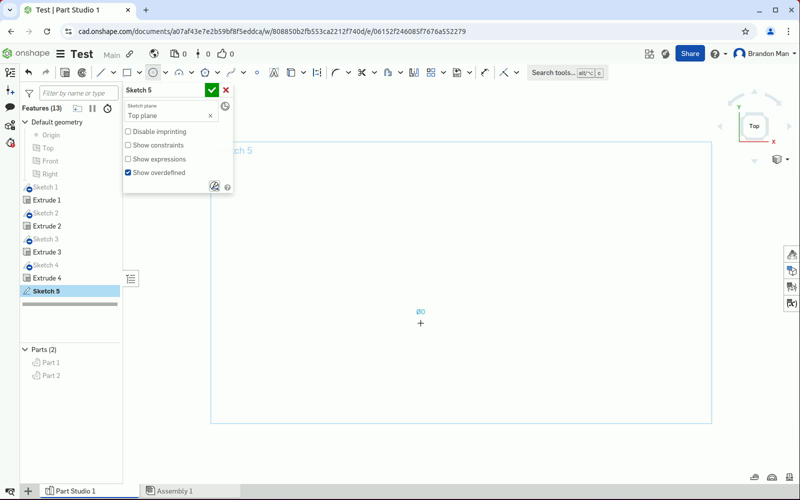
mouse_move(423, 322)
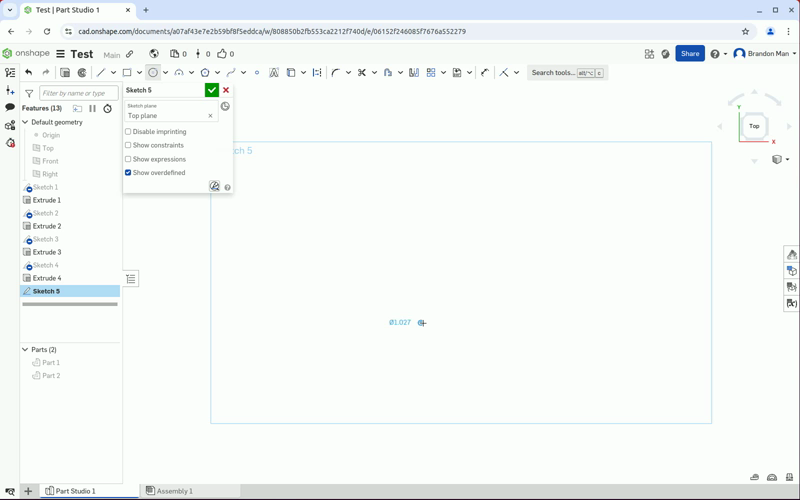
scroll(6)
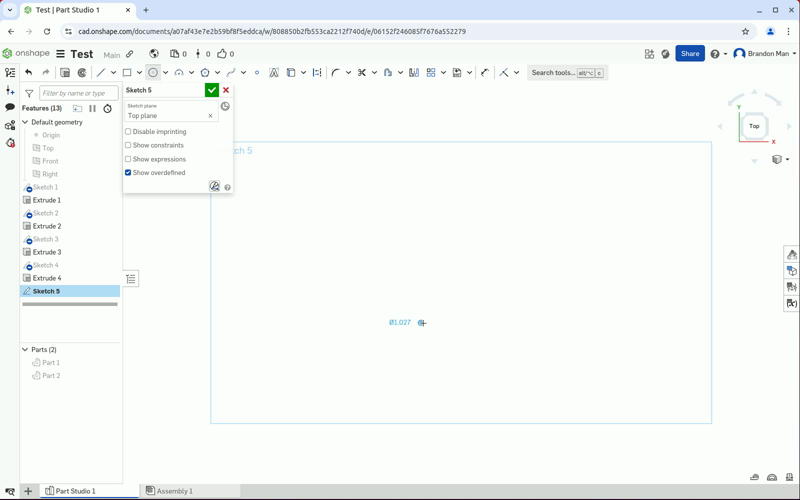
scroll(6)
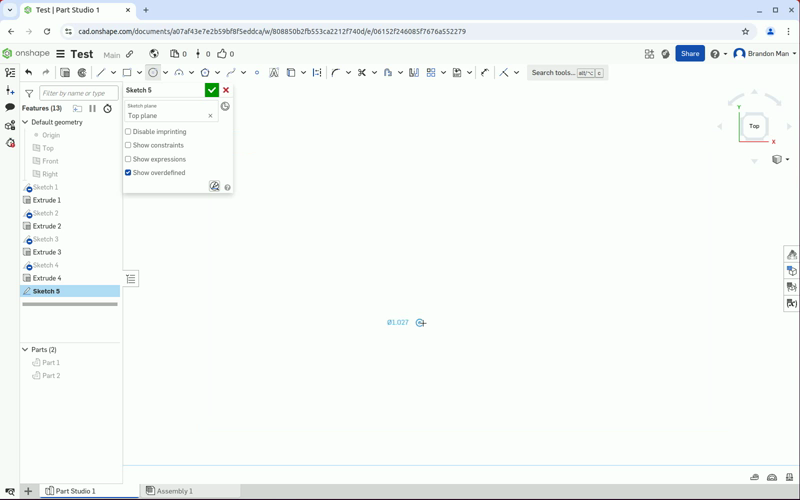
scroll(6)
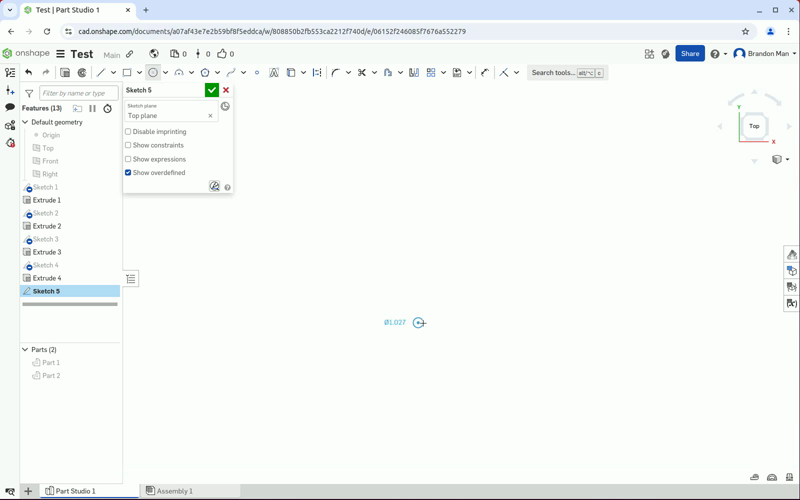
scroll(6)
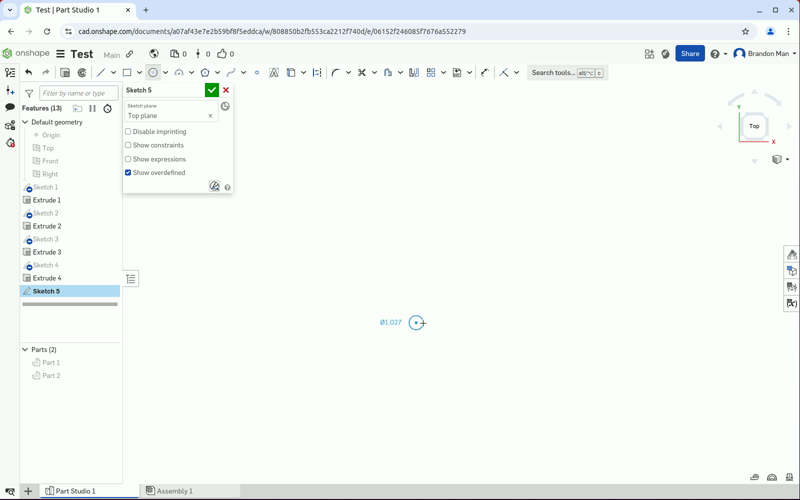
scroll(6)
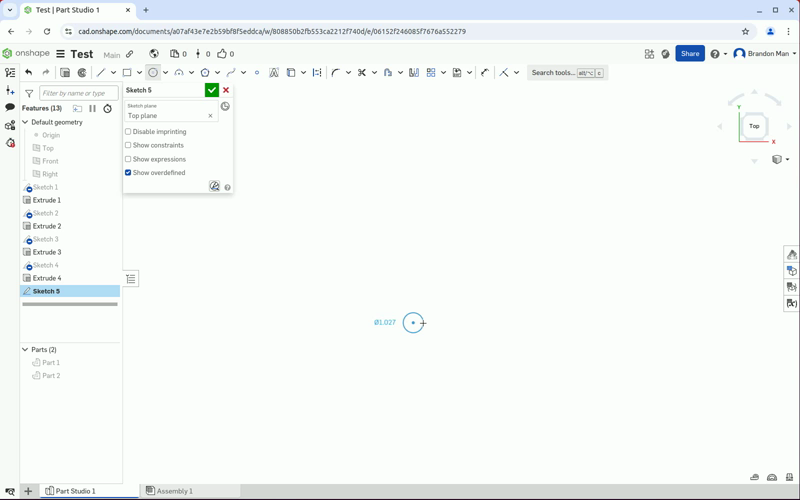
scroll(6)
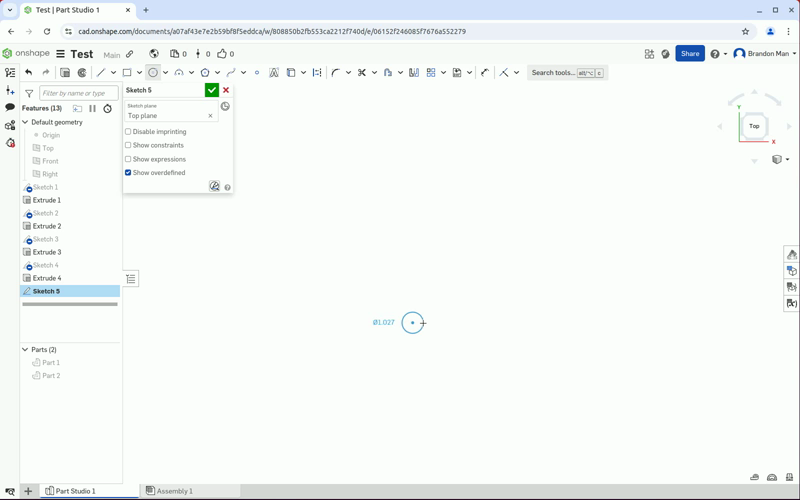
scroll(6)
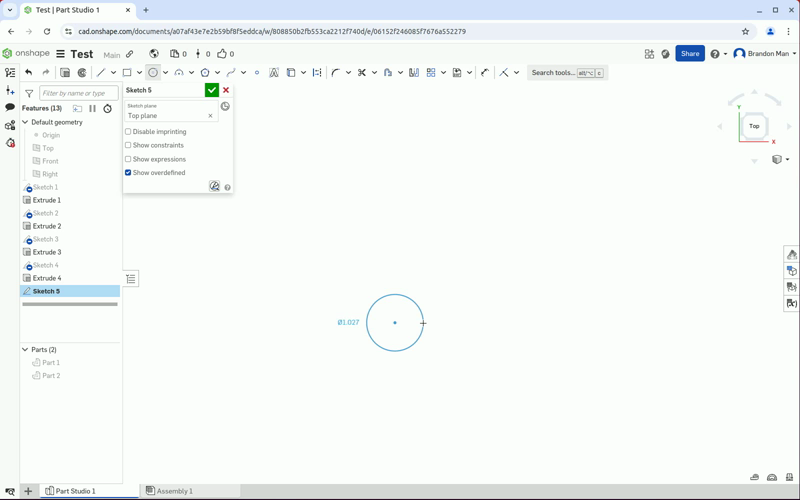
click(423, 322)
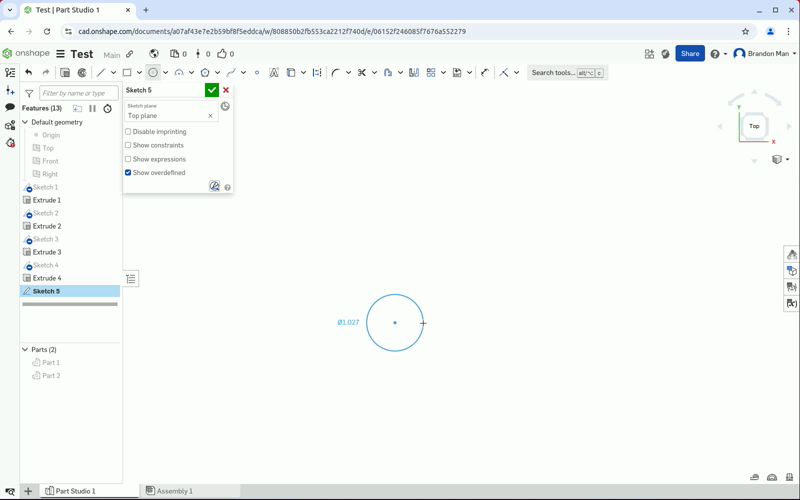
scroll(-6)
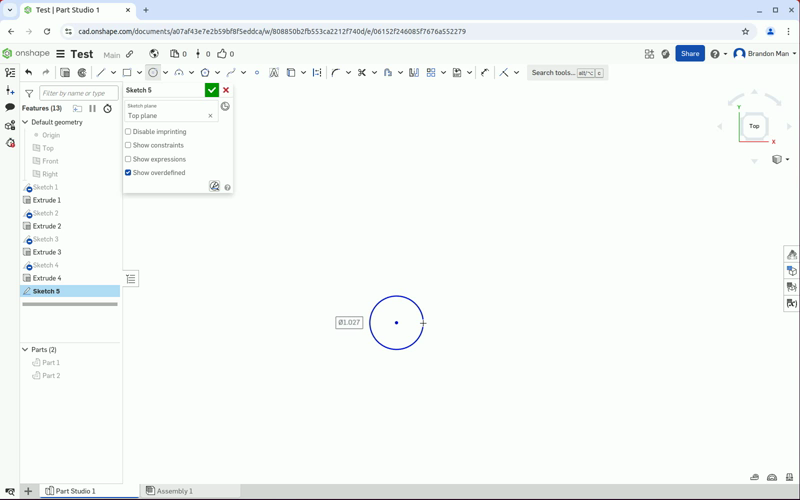
scroll(-6)
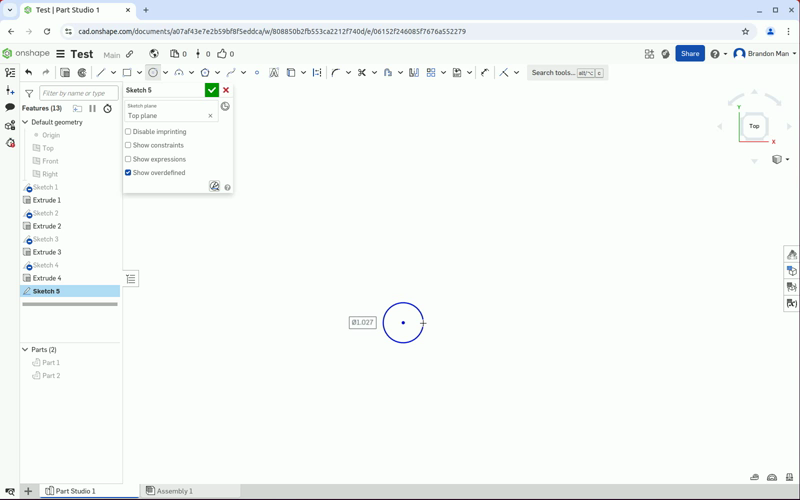
scroll(-6)
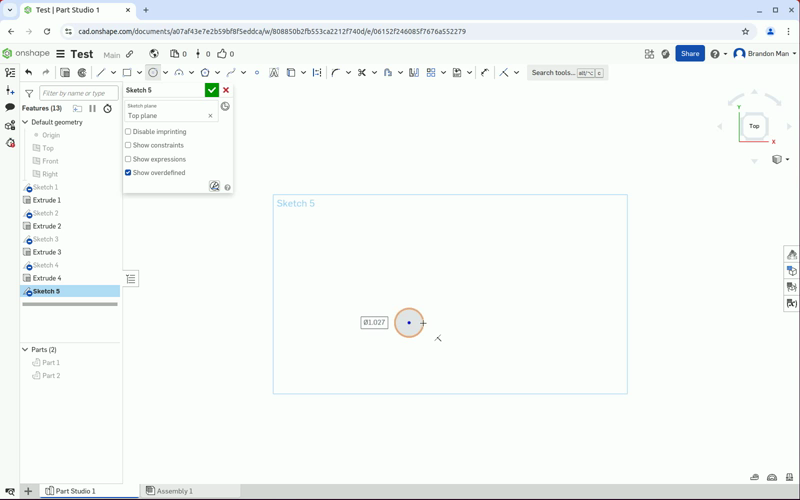
scroll(-6)
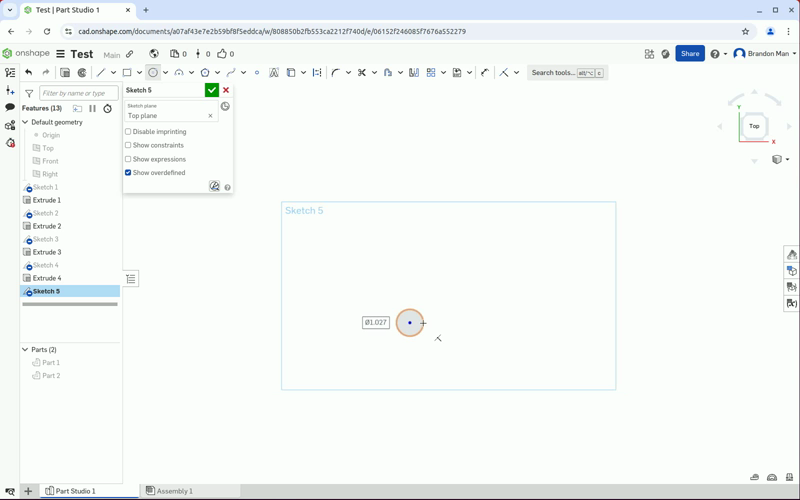
scroll(-6)
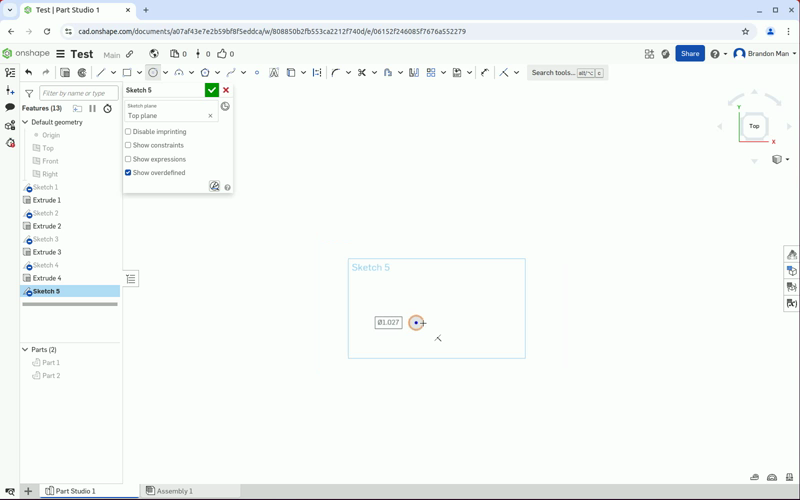
scroll(-6)
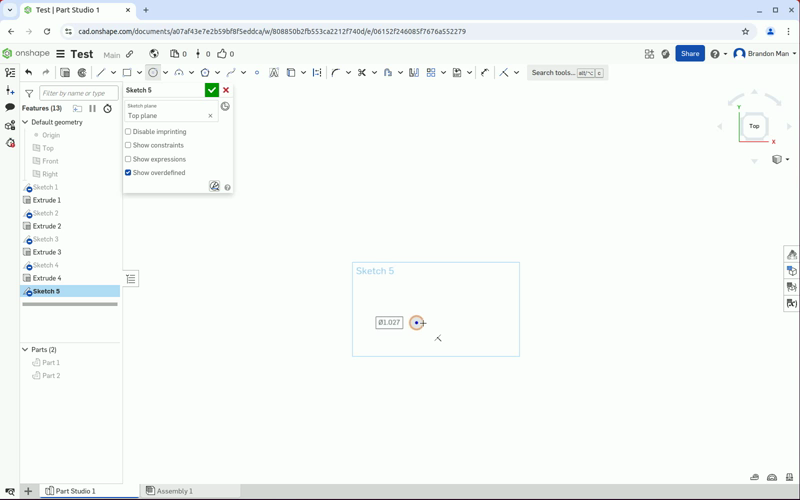
scroll(-6)
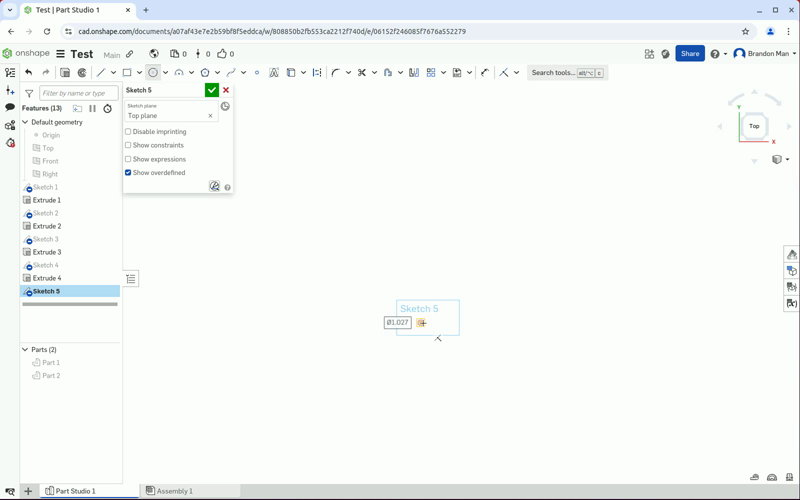
key(esc)
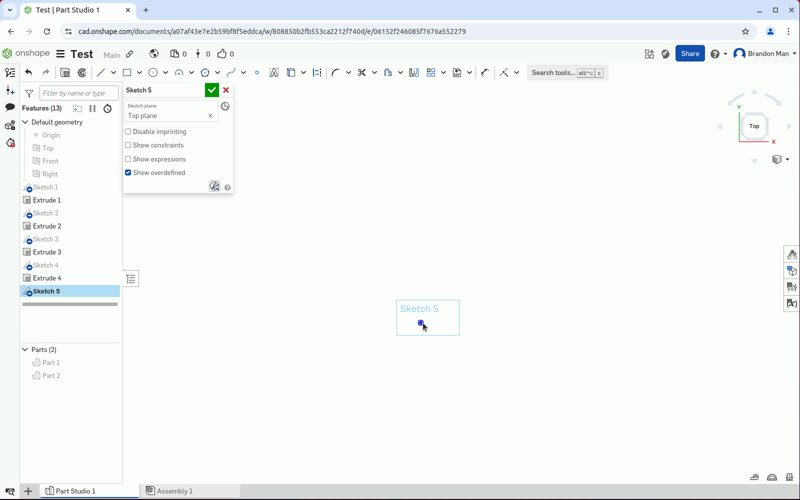
mouse_move(419, 323)
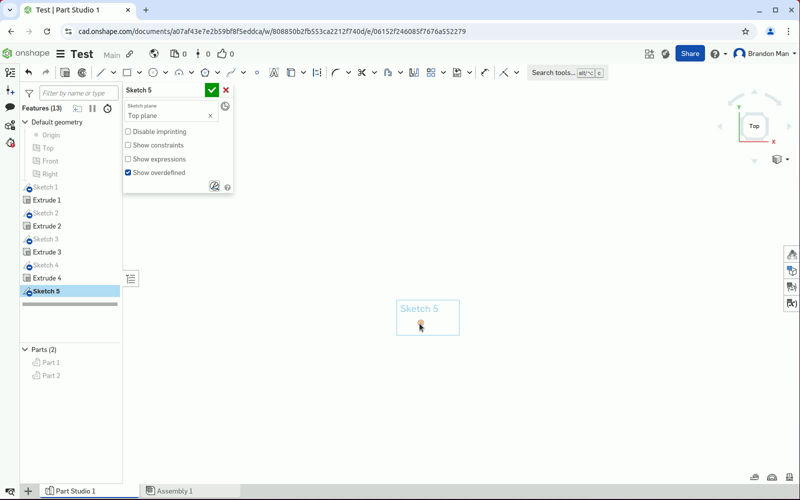
scroll(6)
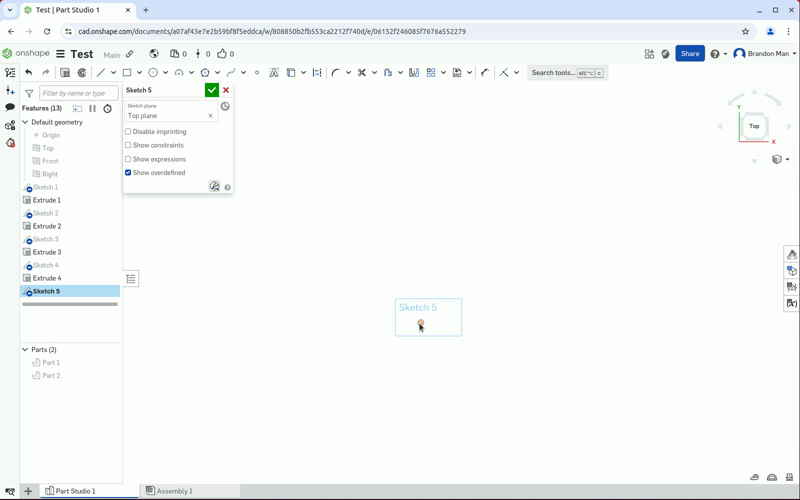
scroll(6)
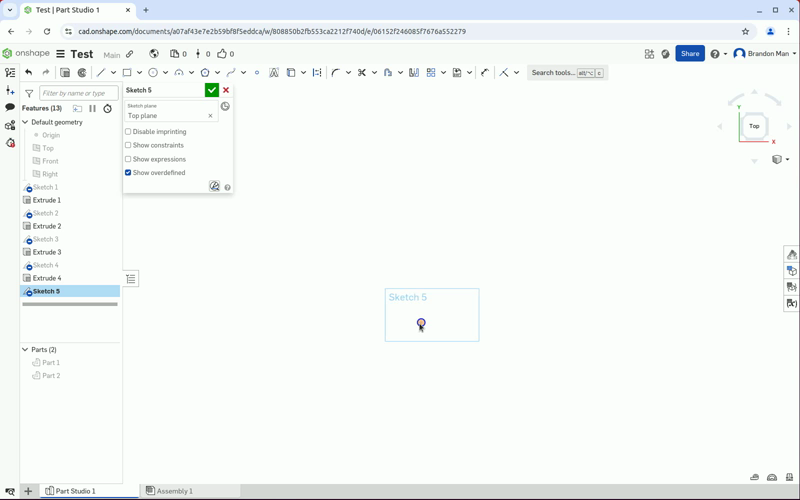
scroll(6)
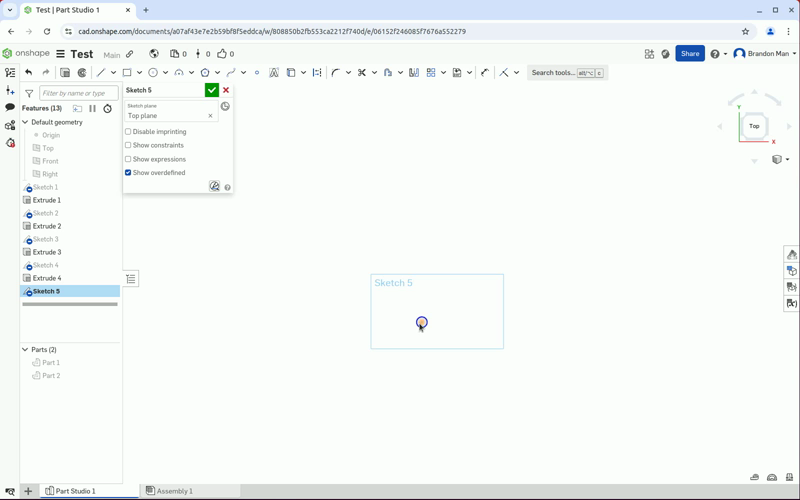
scroll(6)
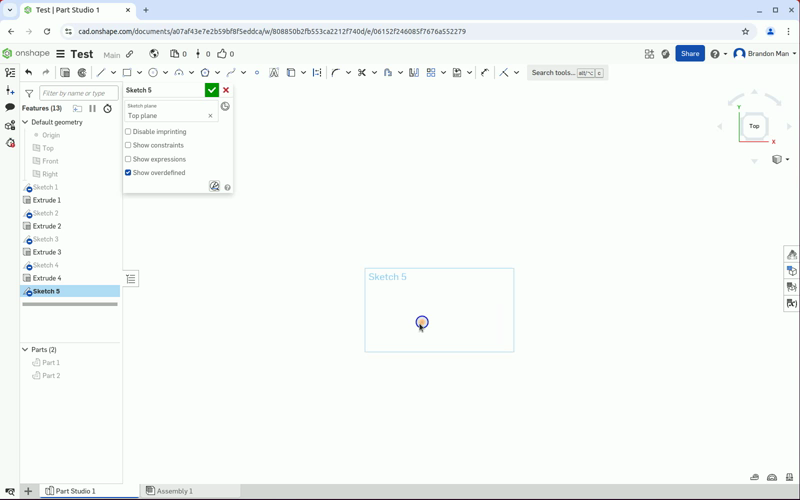
scroll(6)
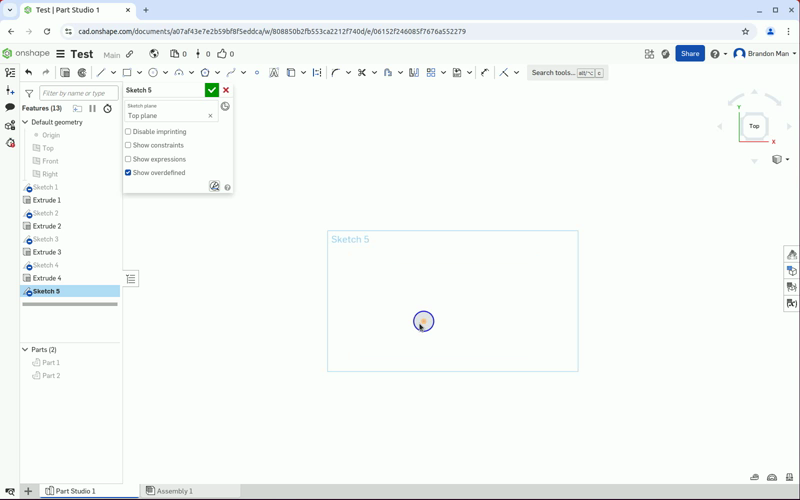
scroll(6)
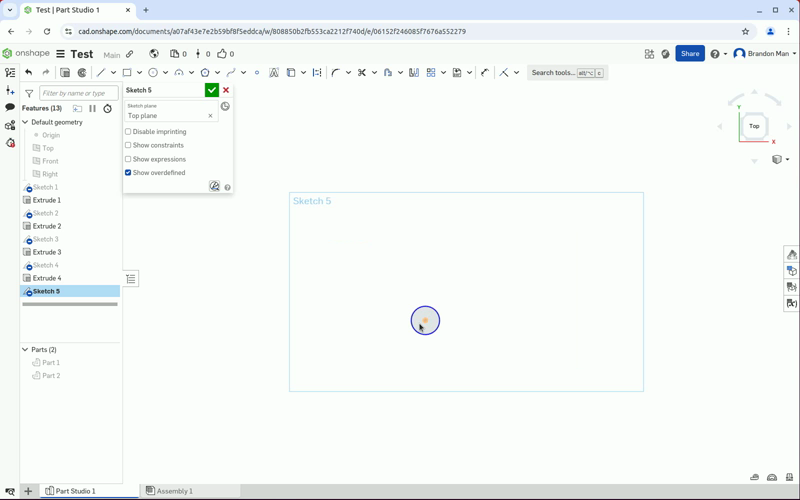
scroll(6)
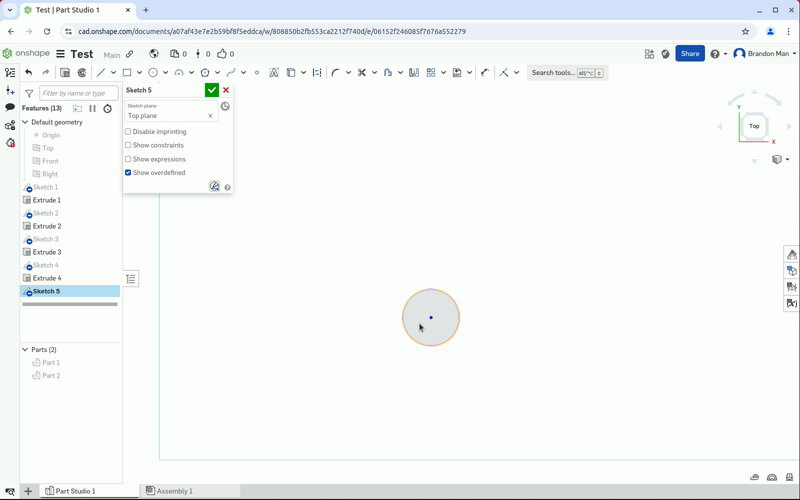
click(419, 323)
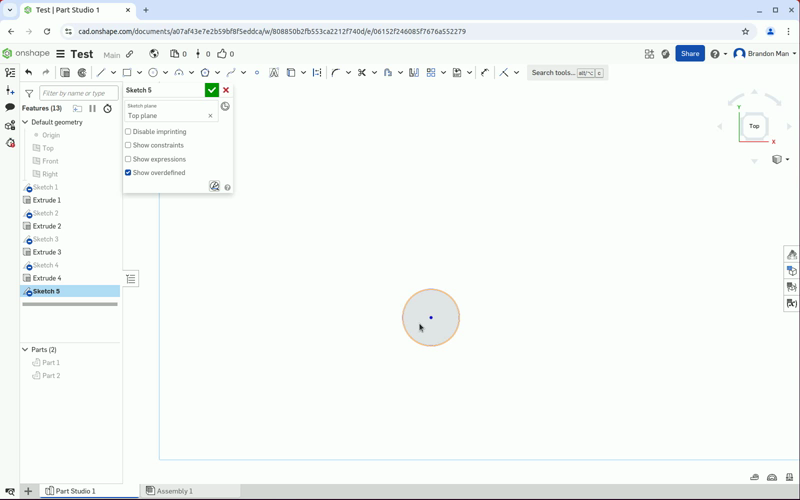
scroll(-6)
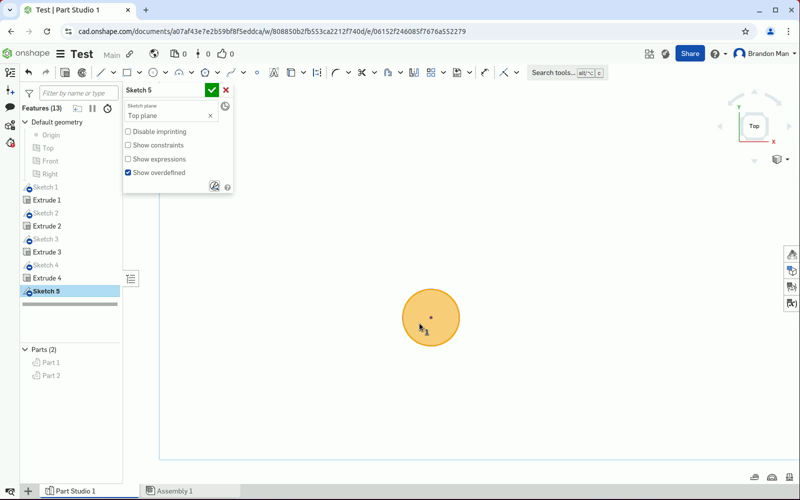
scroll(-6)
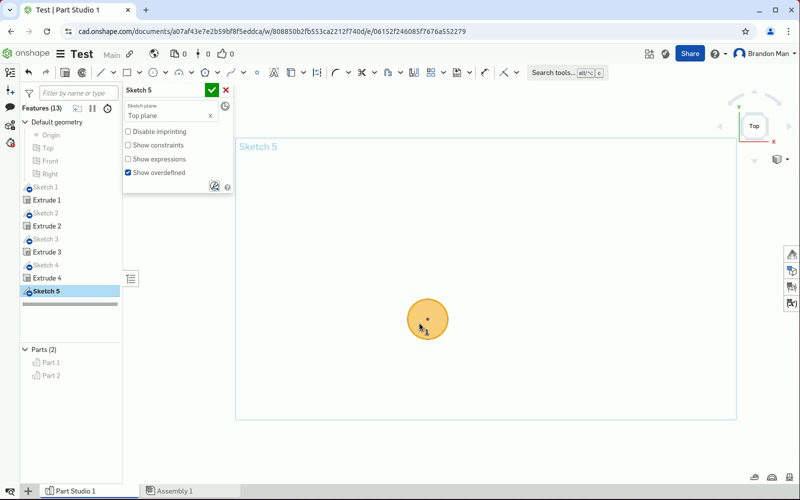
scroll(-6)
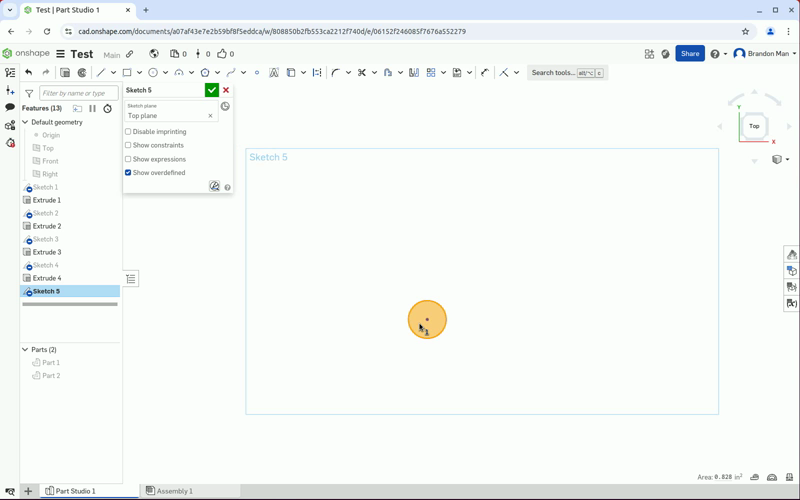
scroll(-6)
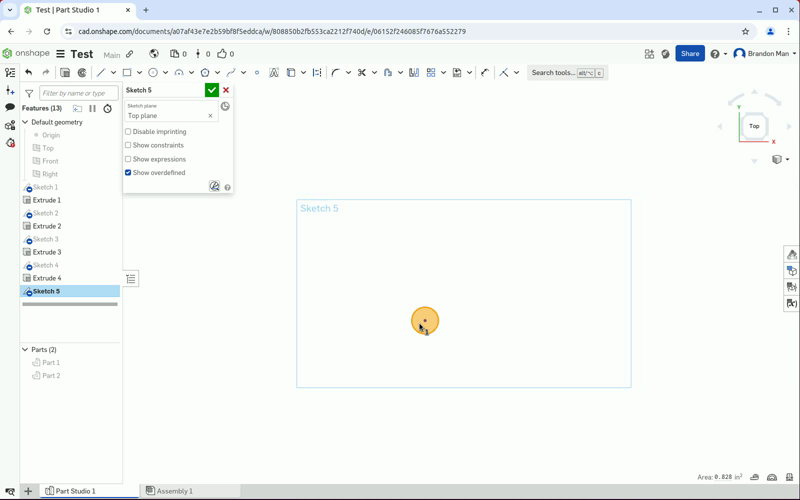
scroll(-6)
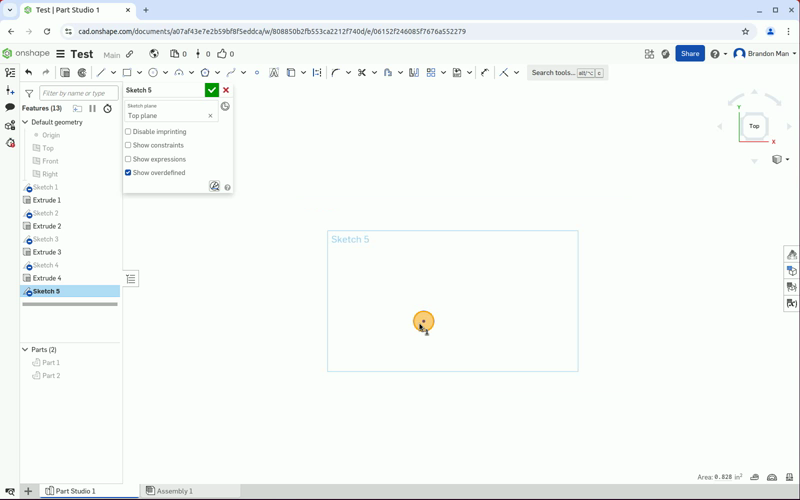
scroll(-6)
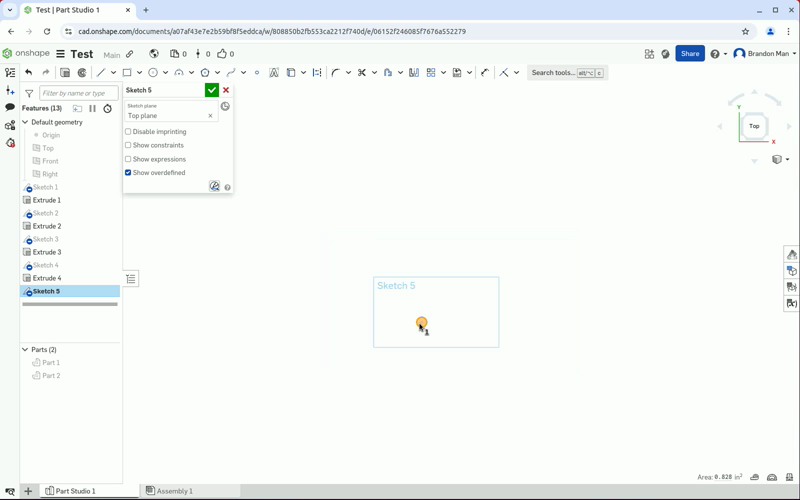
scroll(-6)
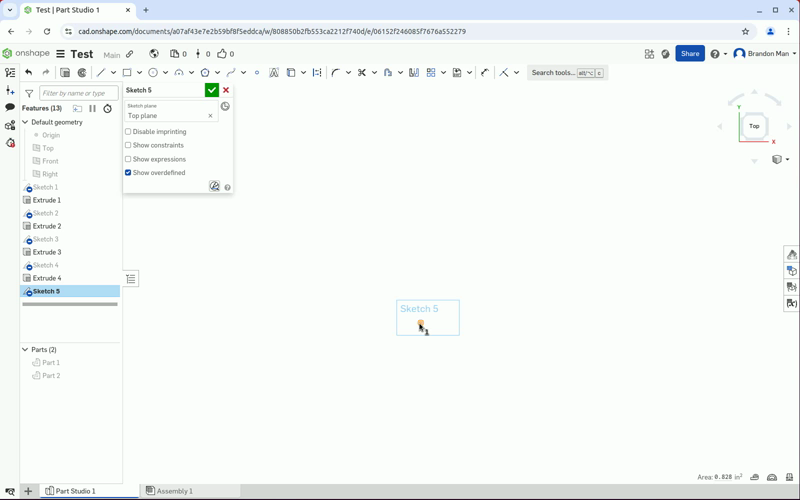
mouse_move(73, 352)
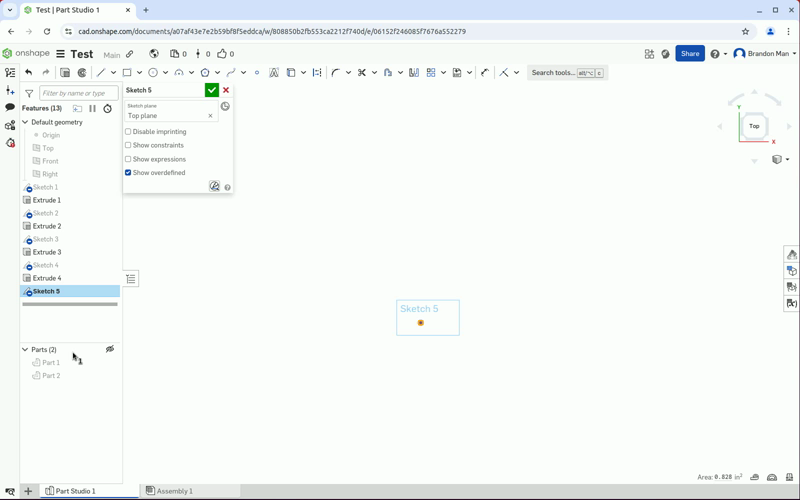
key(shift+y)
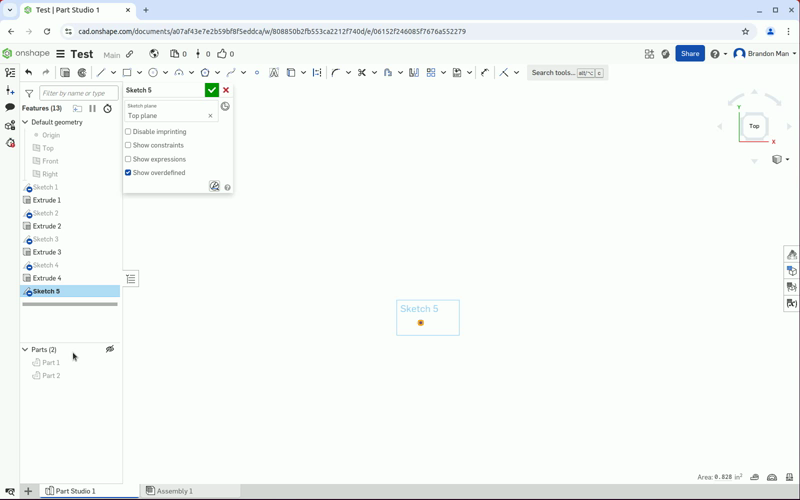
key(shift+e)
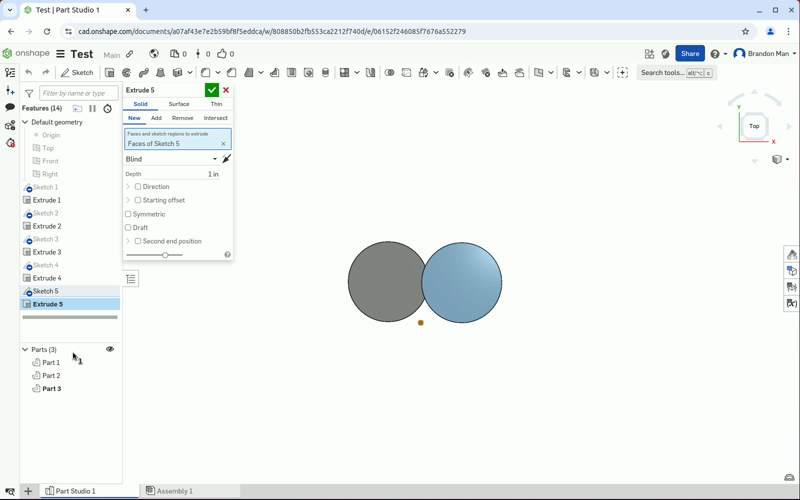
mouse_move(143, 106)
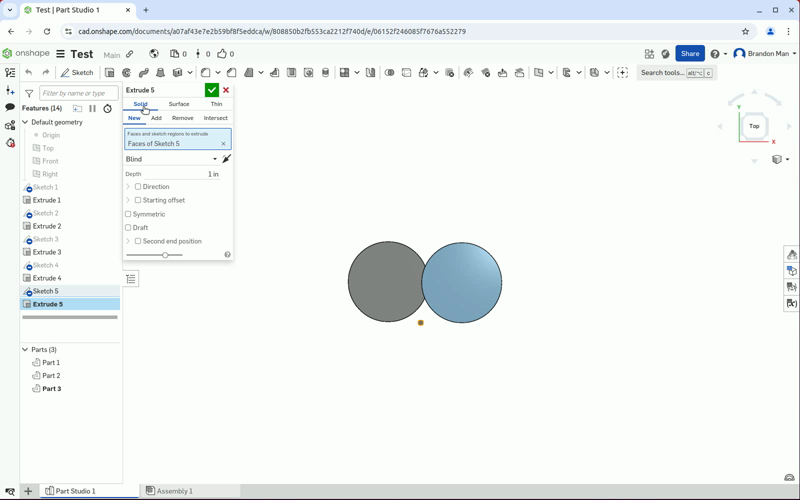
click(143, 106)
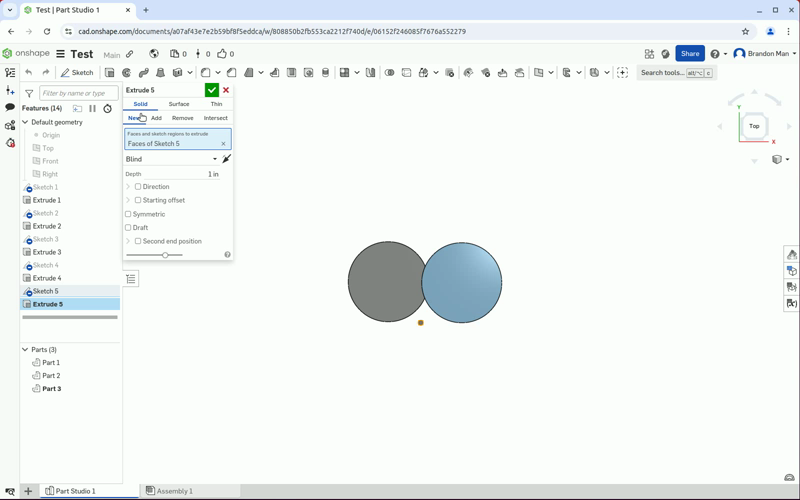
mouse_move(137, 120)
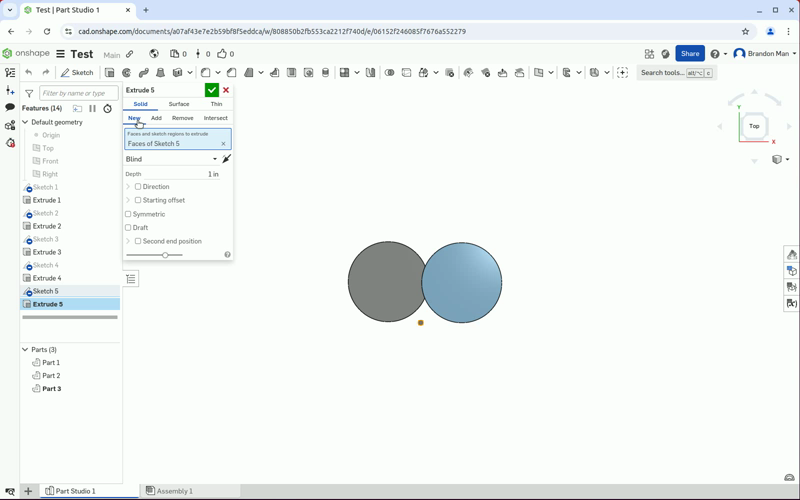
click(137, 120)
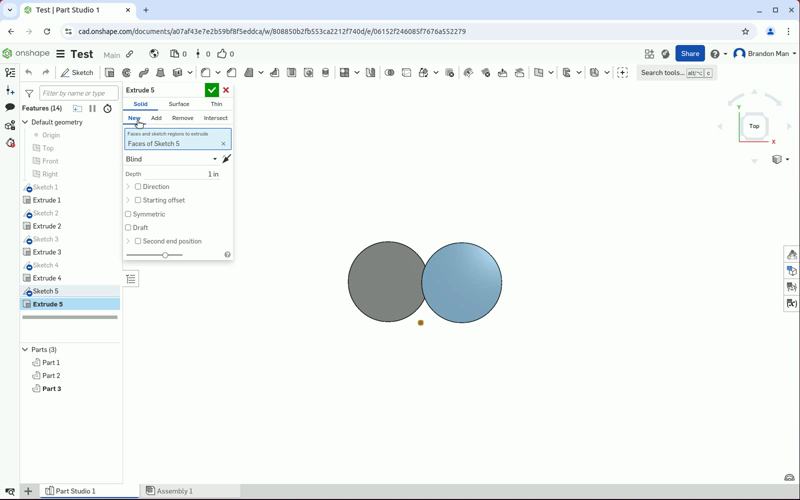
key(tab, 4)
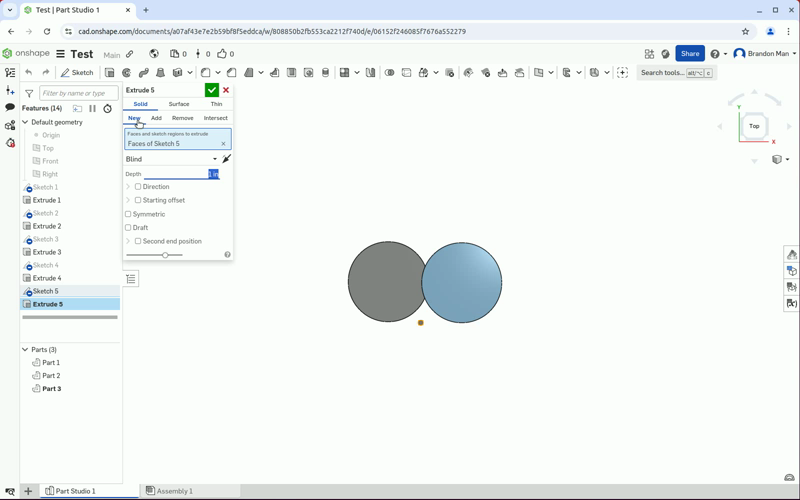
text(1.444)
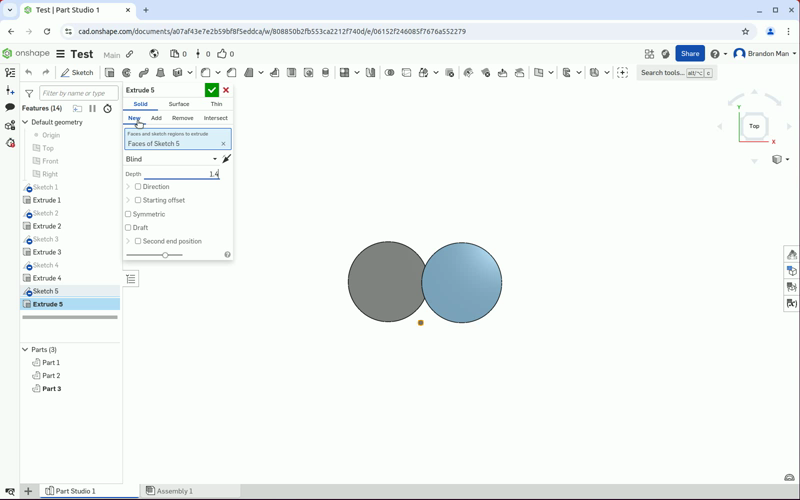
key(enter)
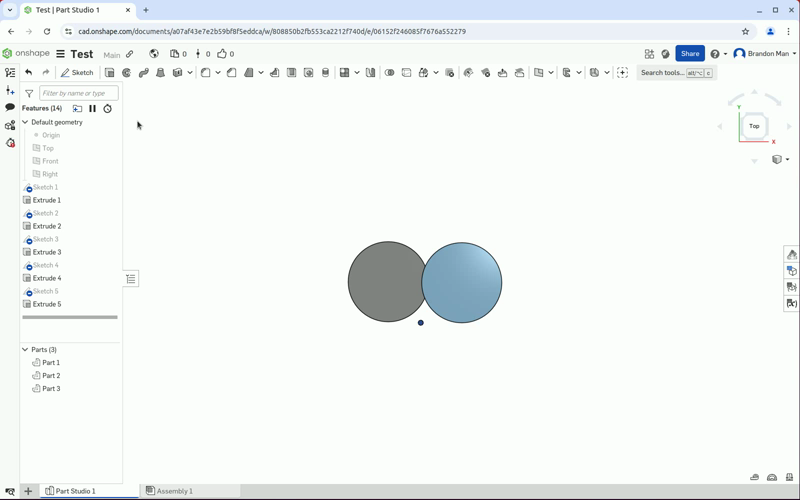
key(shift+h)
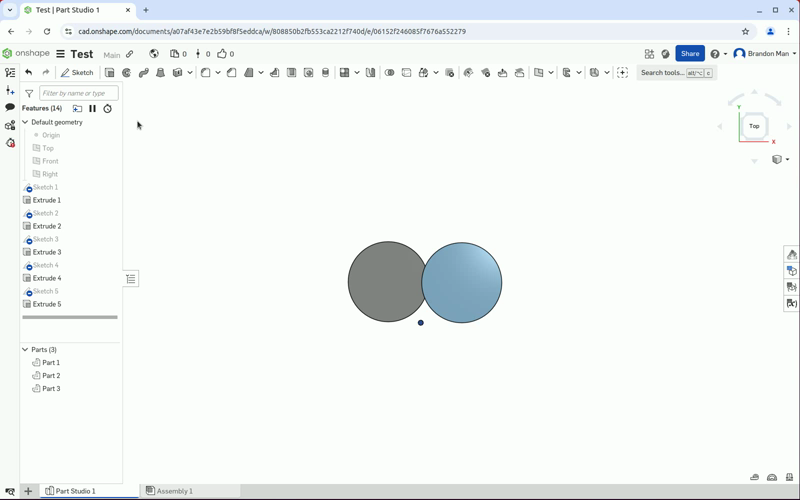
key(shift+h)
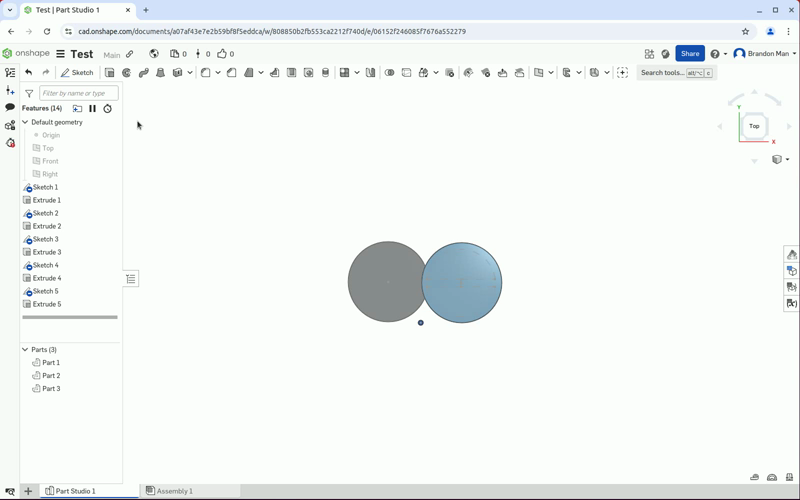
key(shift+7)
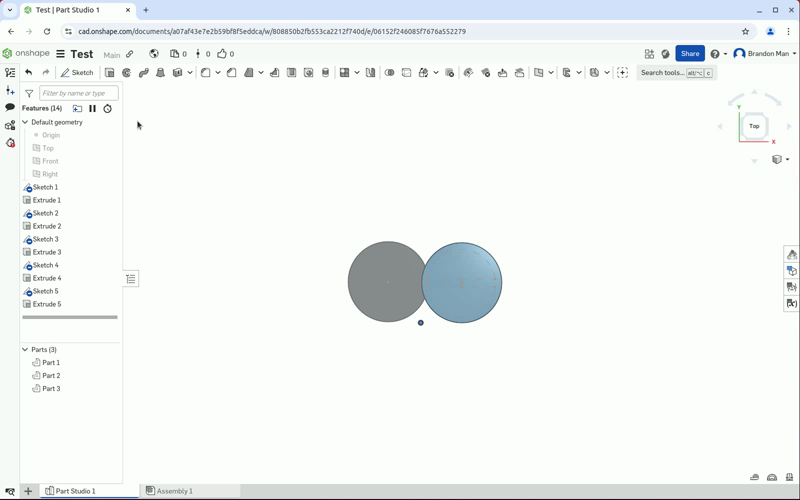
key(up, 3)
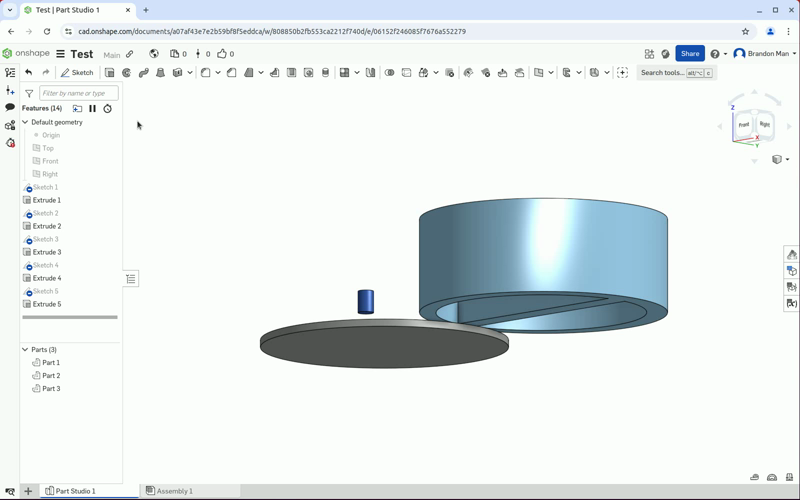
key(left, 3)
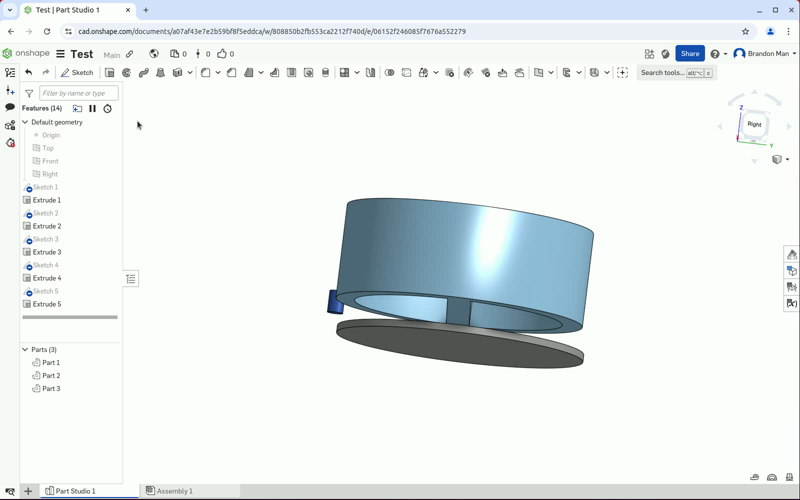
key(right, 3)
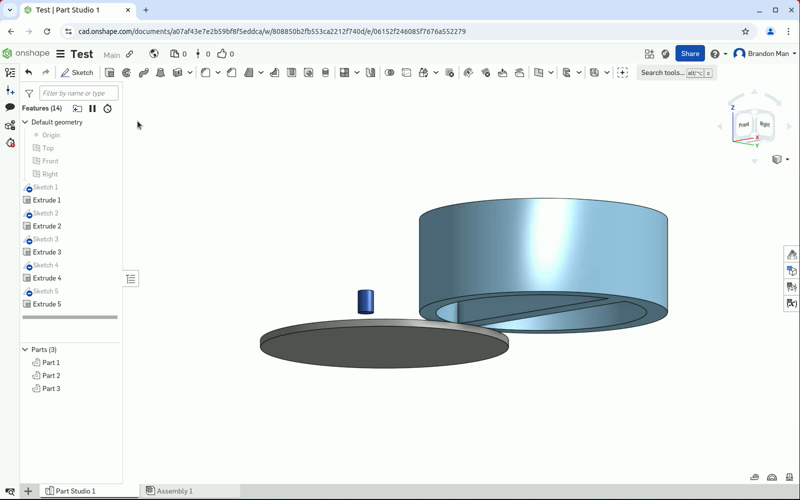
key(down, 3)
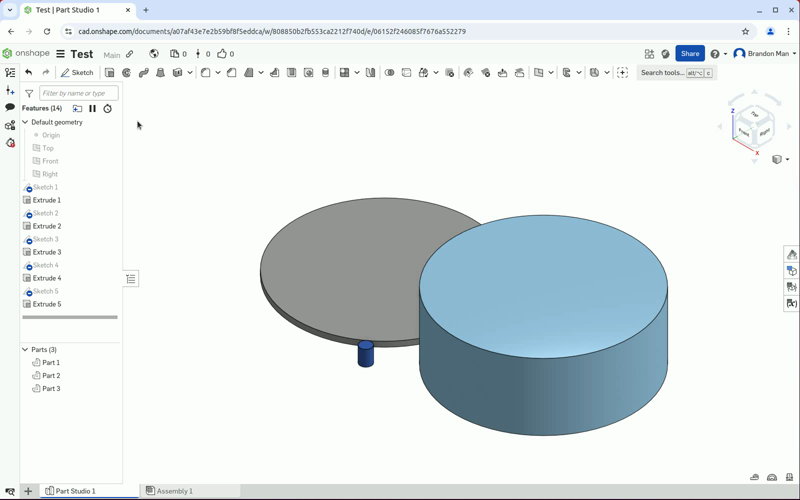
mouse_move(73, 189)
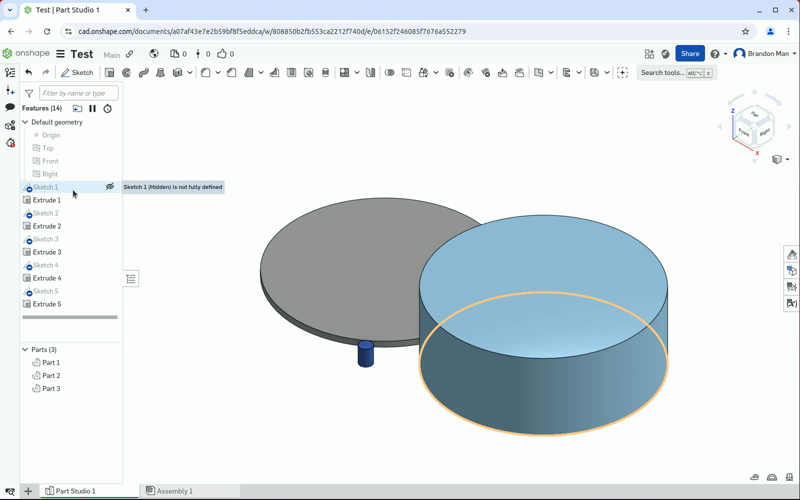
click(73, 189)